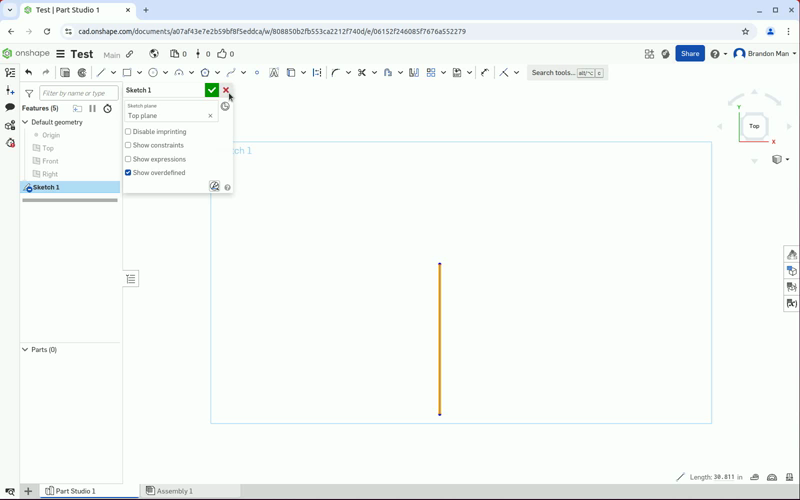
key(shift+h)
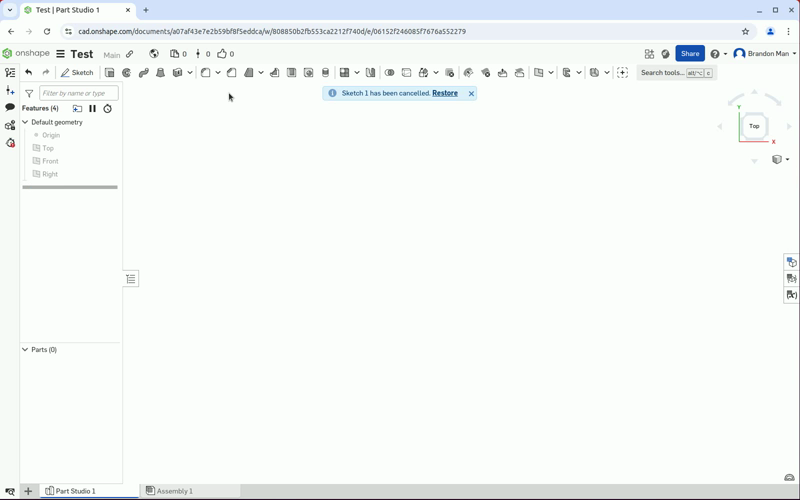
mouse_move(73, 352)
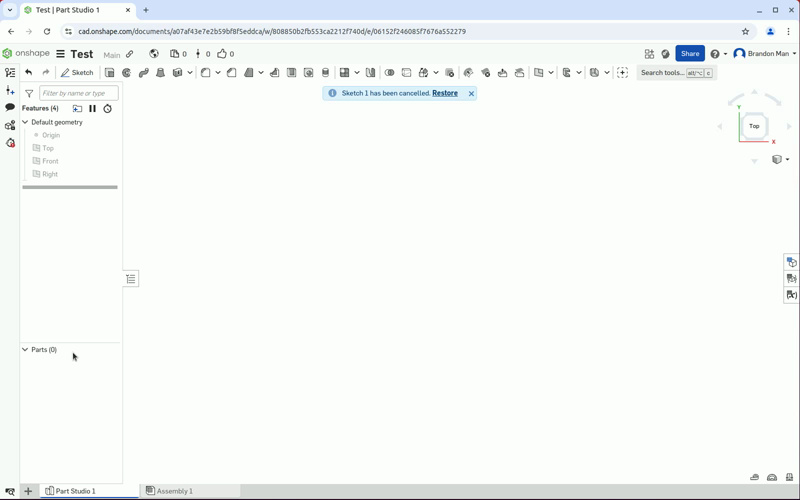
key(y)
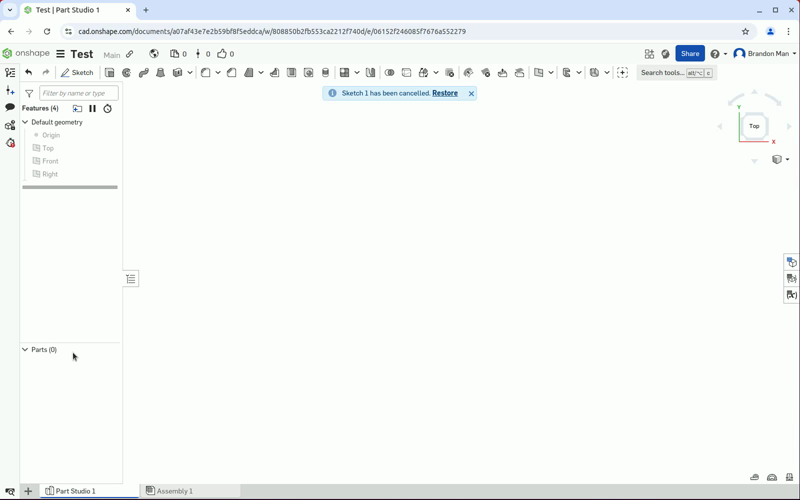
key(shift+p)
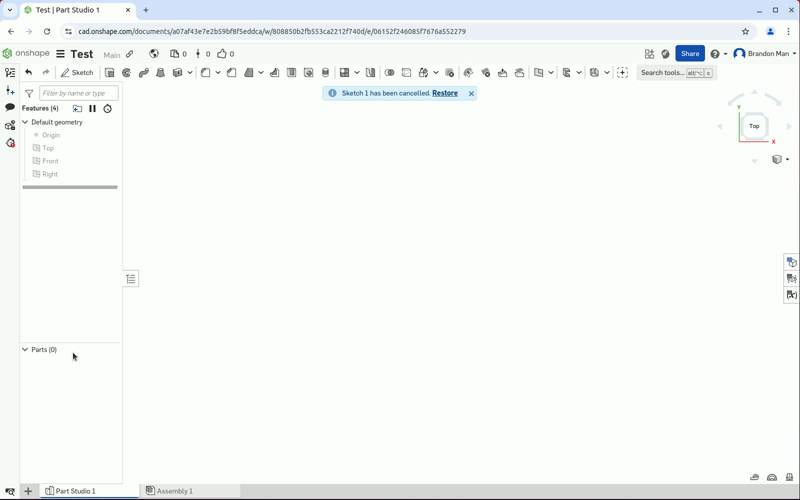
key(space)
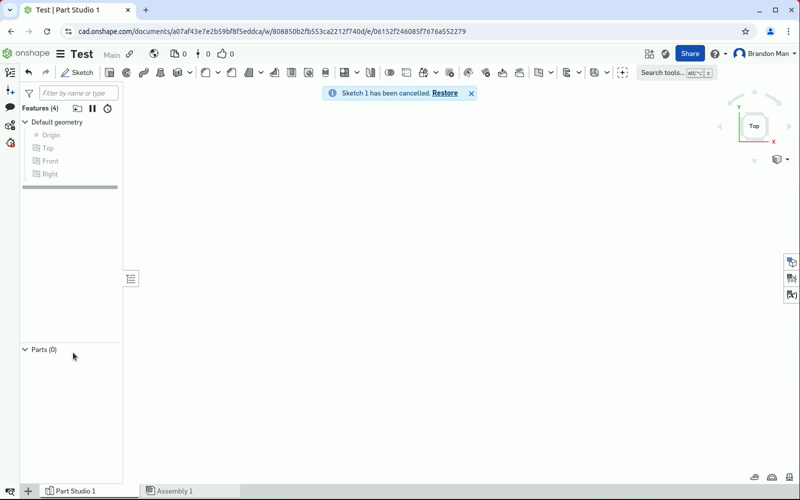
key_down(shift)
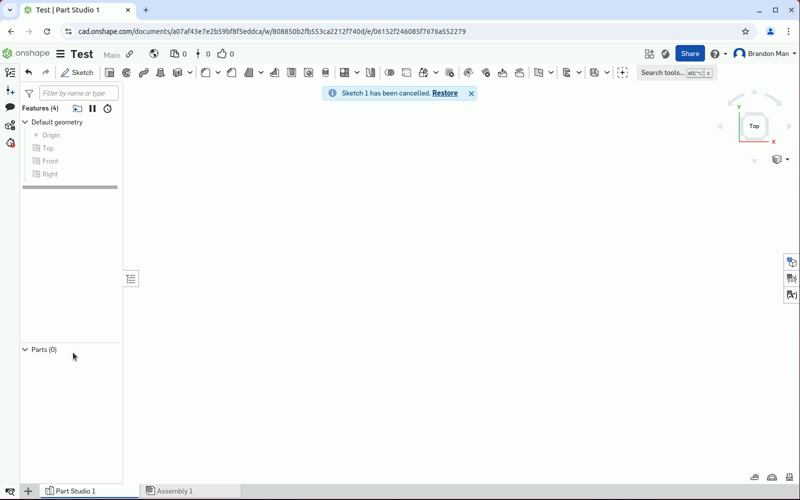
key(up)
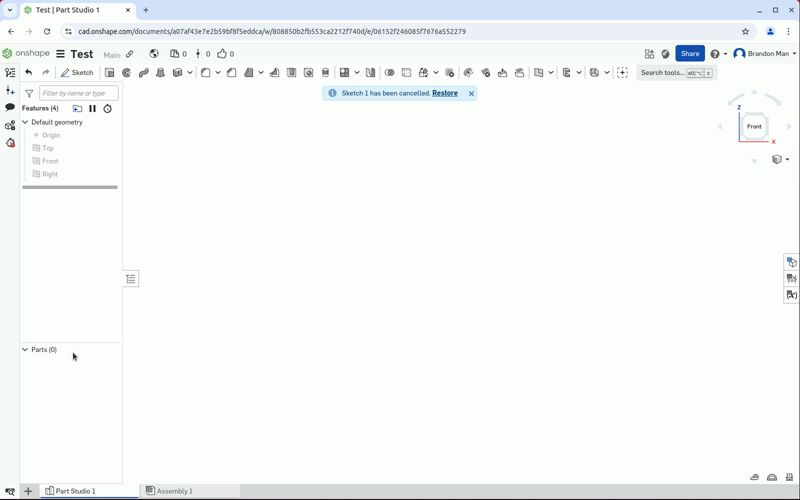
key_up(shift)
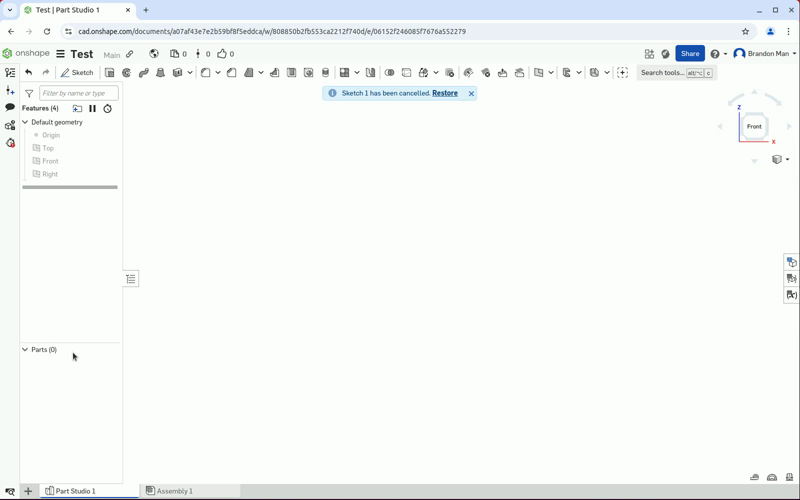
mouse_move(73, 352)
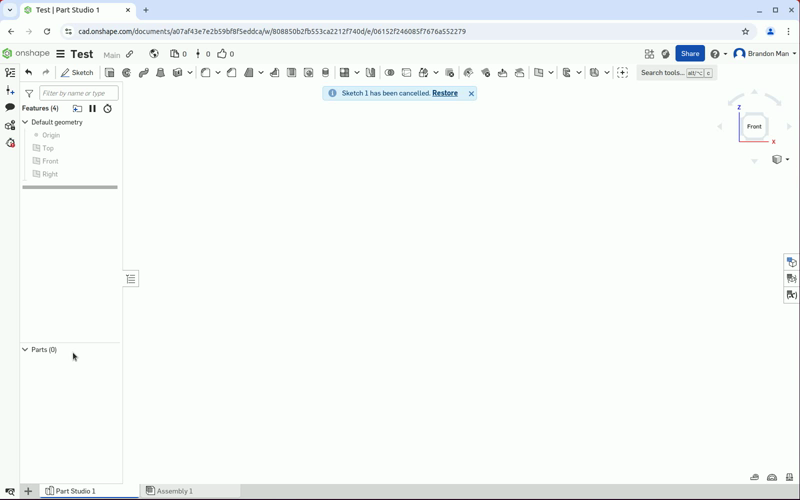
key(shift+y)
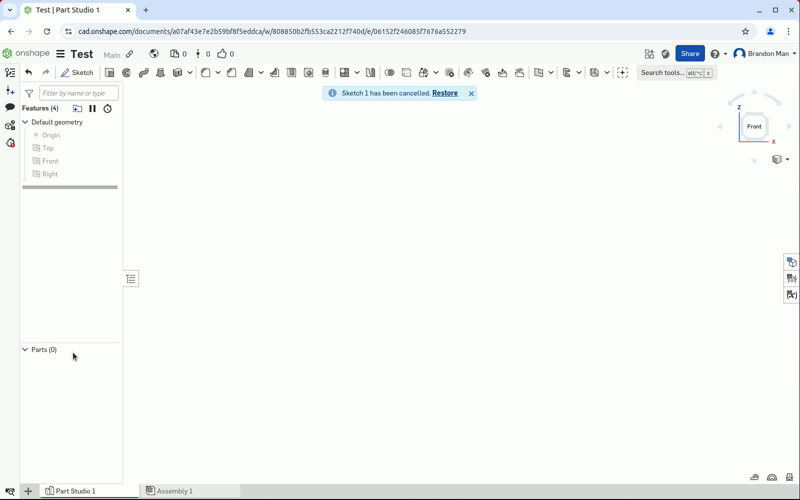
key(shift+s)
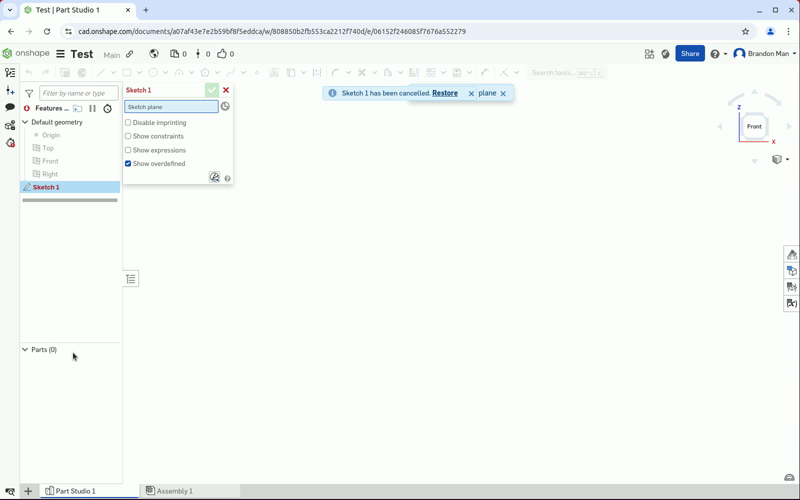
mouse_move(73, 163)
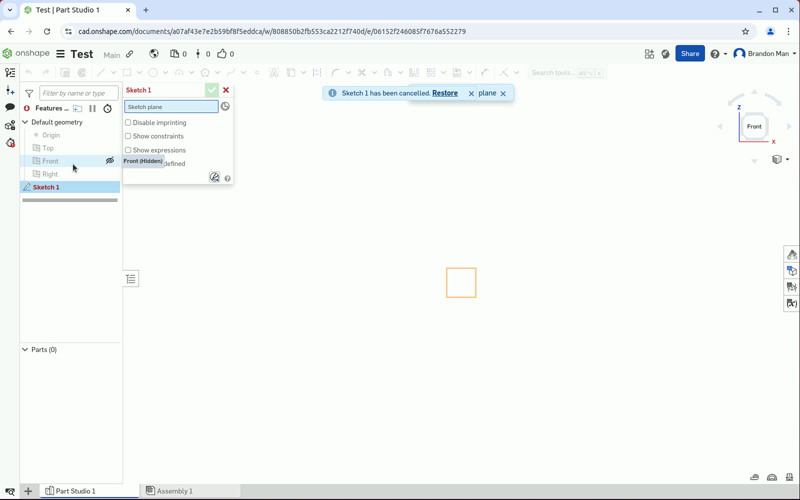
click(73, 163)
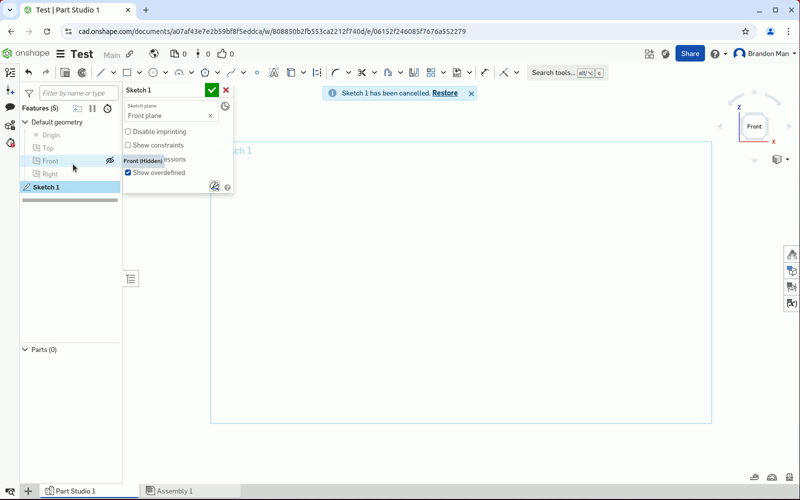
mouse_move(73, 352)
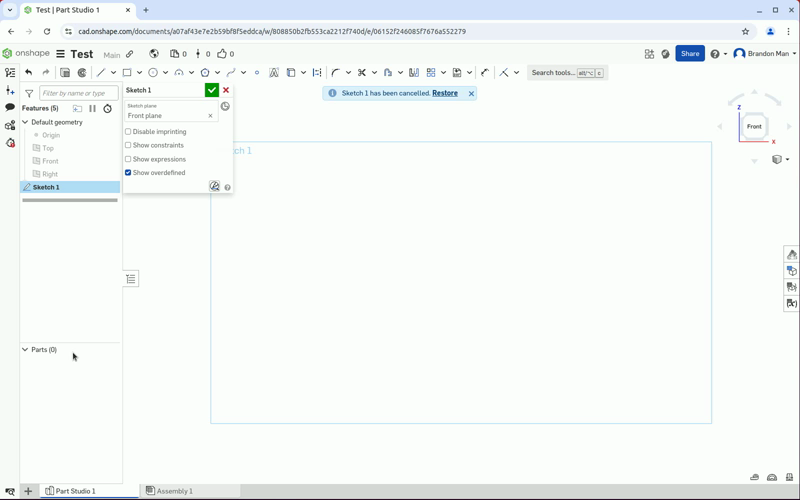
key(y)
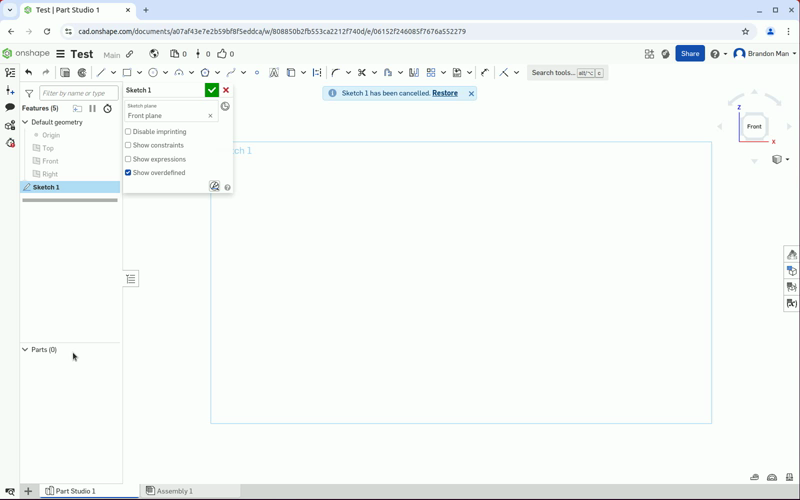
key(a)
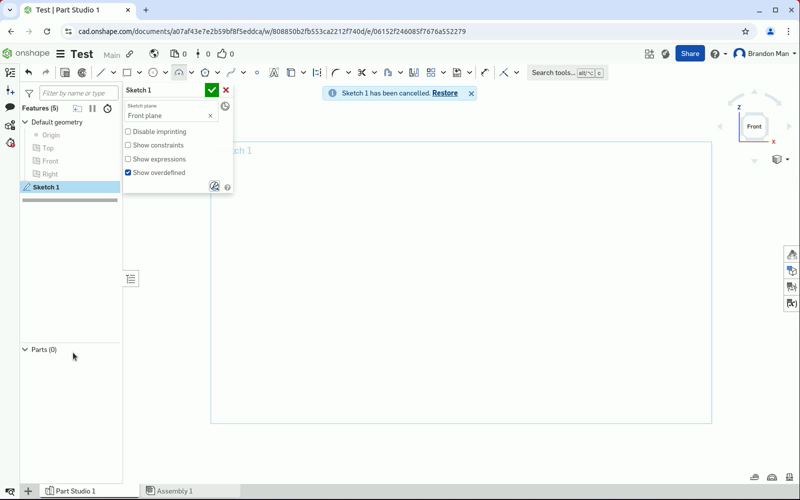
key_down(shift)
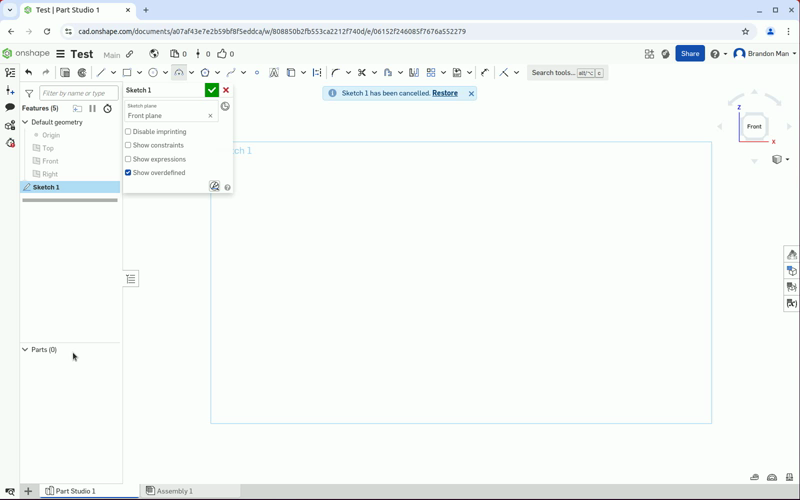
mouse_move(422, 203)
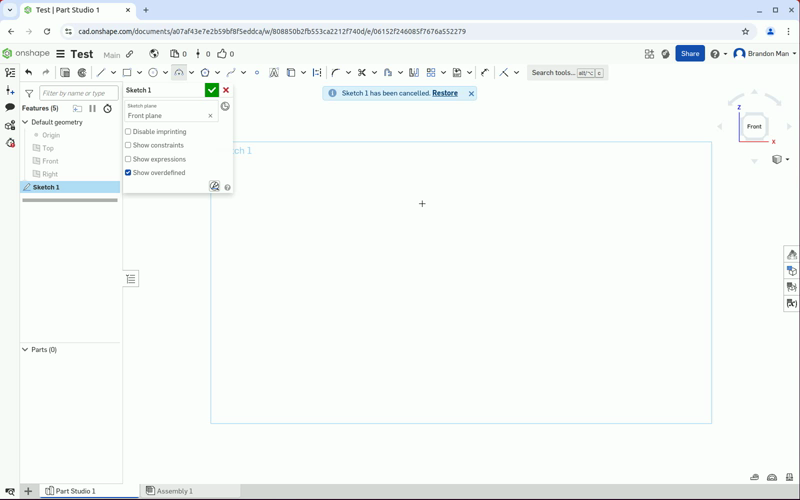
click(422, 203)
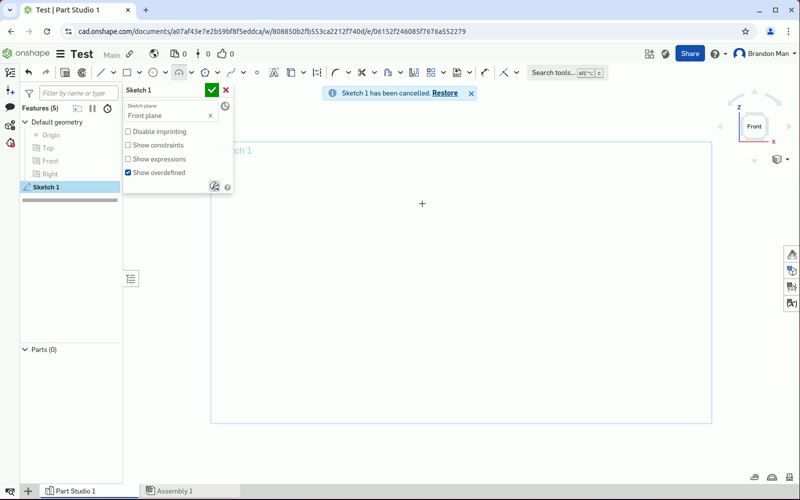
key_up(shift)
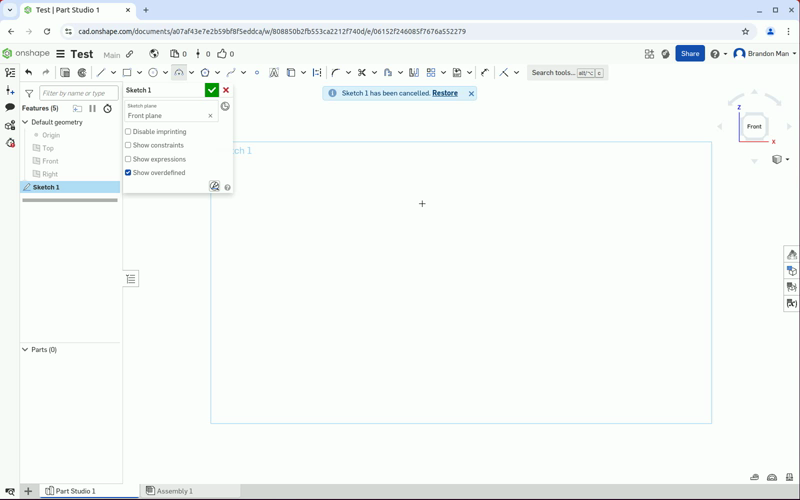
key_down(shift)
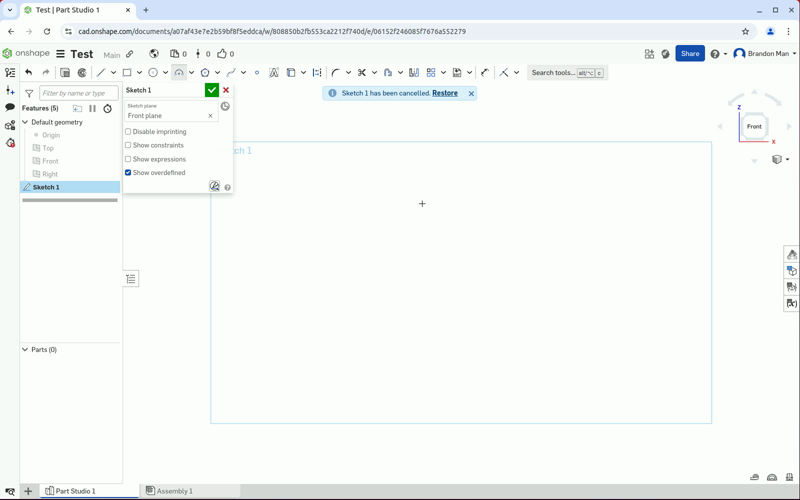
mouse_move(497, 203)
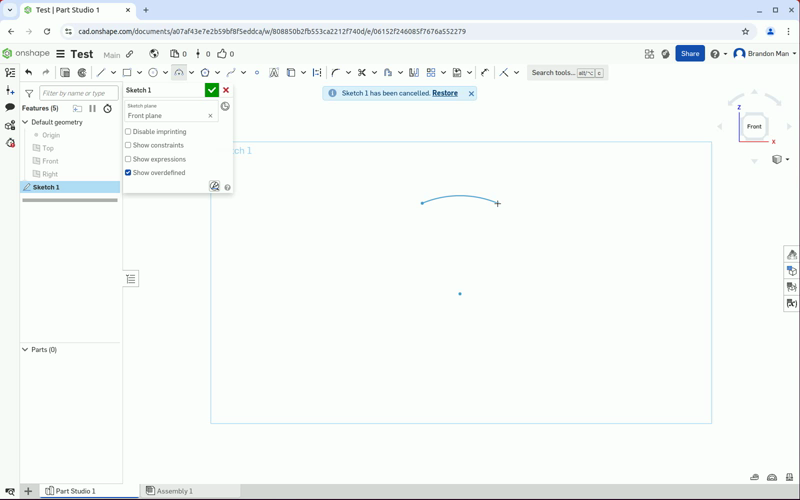
click(497, 203)
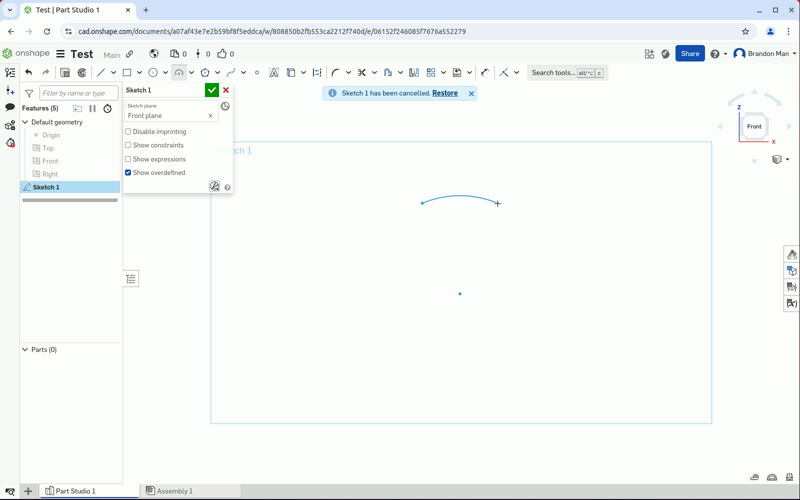
mouse_move(459, 366)
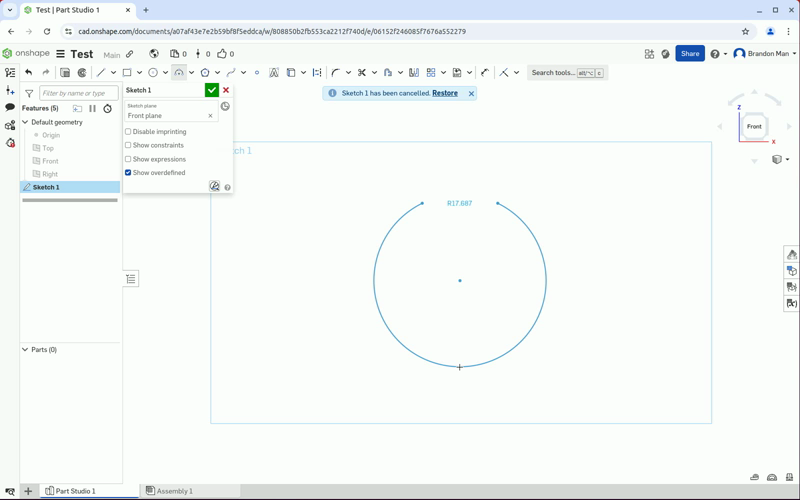
click(459, 366)
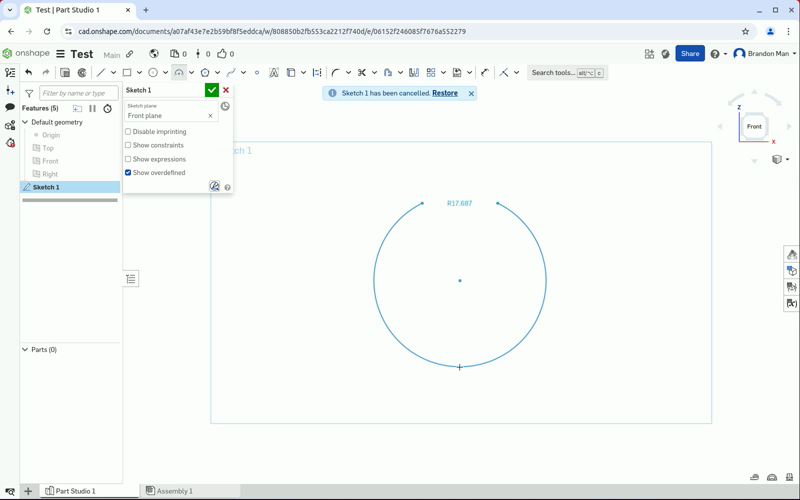
key_up(shift)
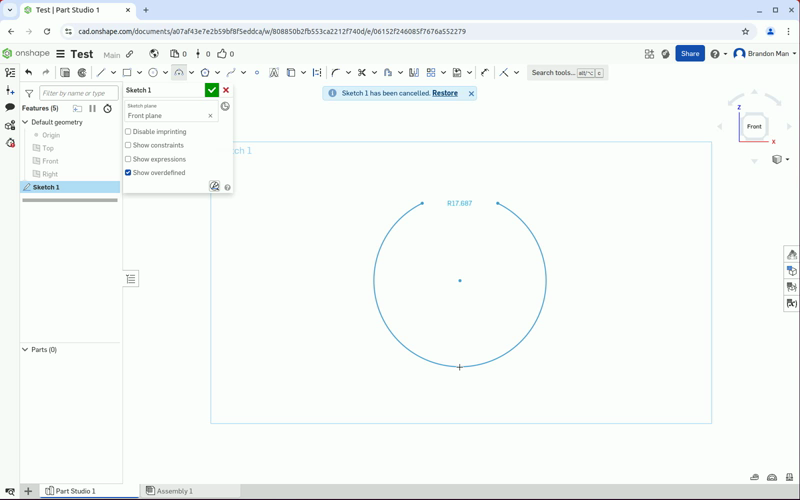
key(esc)
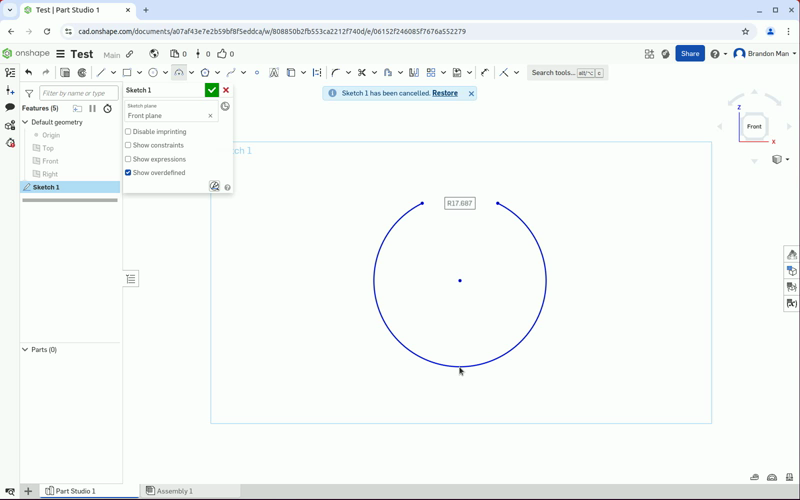
key(l)
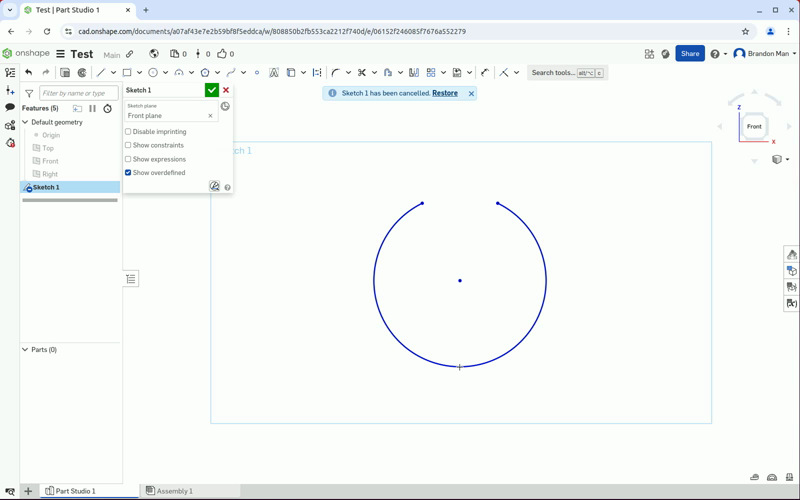
mouse_move(497, 203)
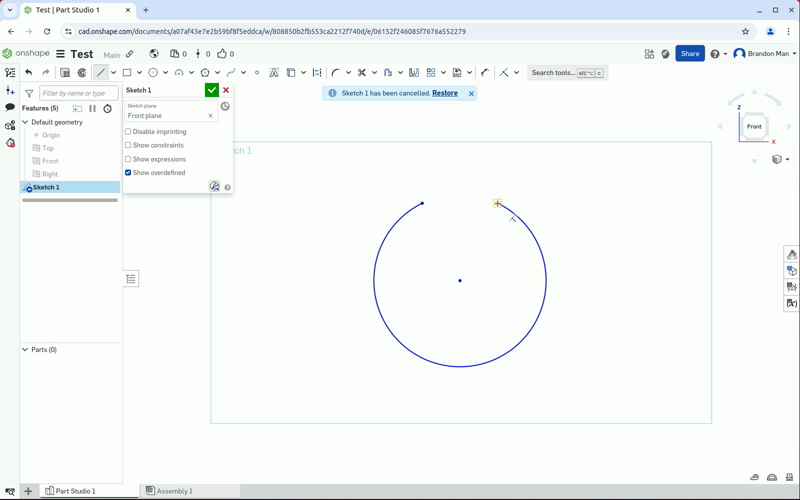
click(497, 203)
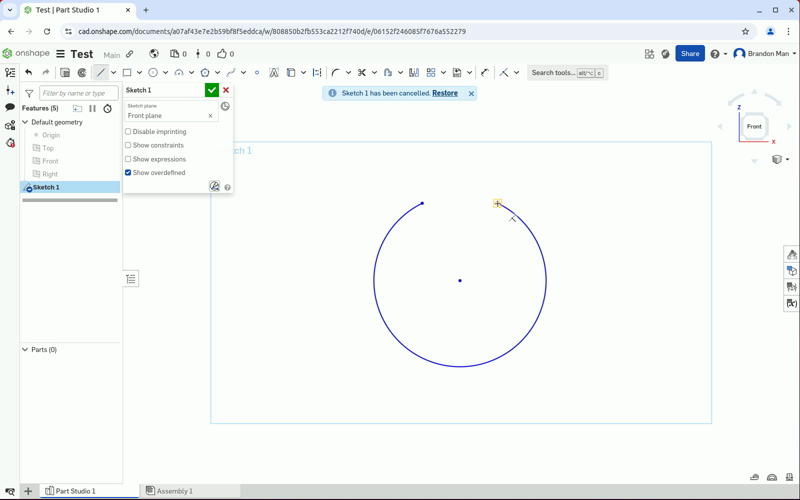
key_down(shift)
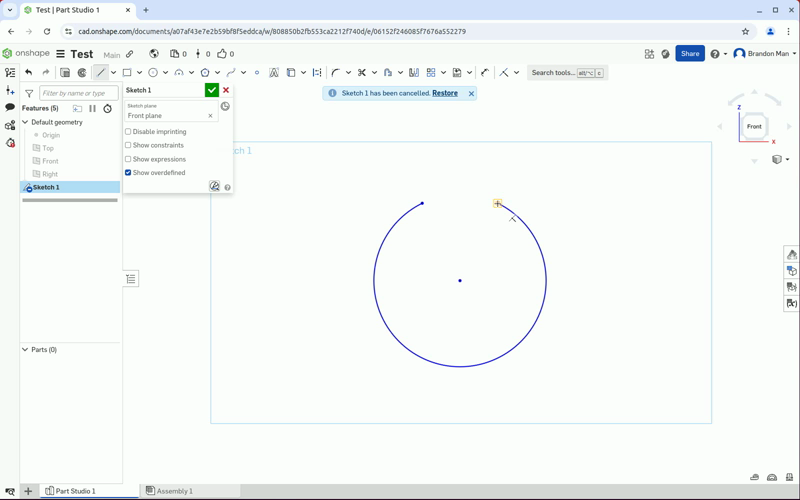
mouse_move(422, 203)
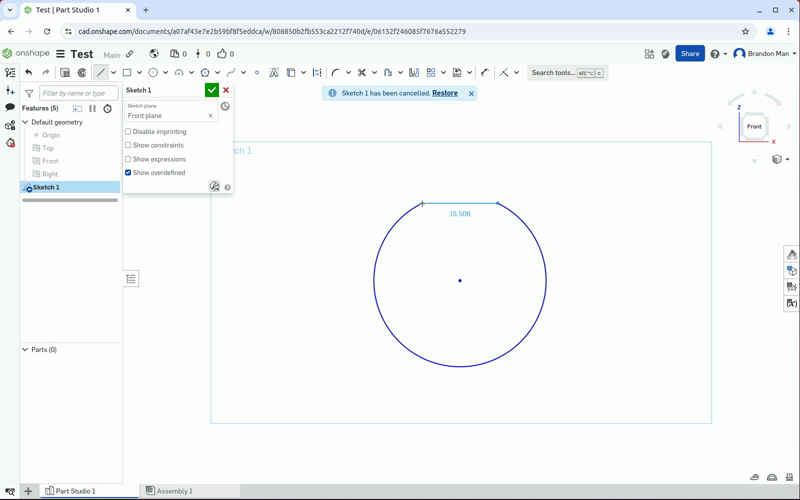
key_up(shift)
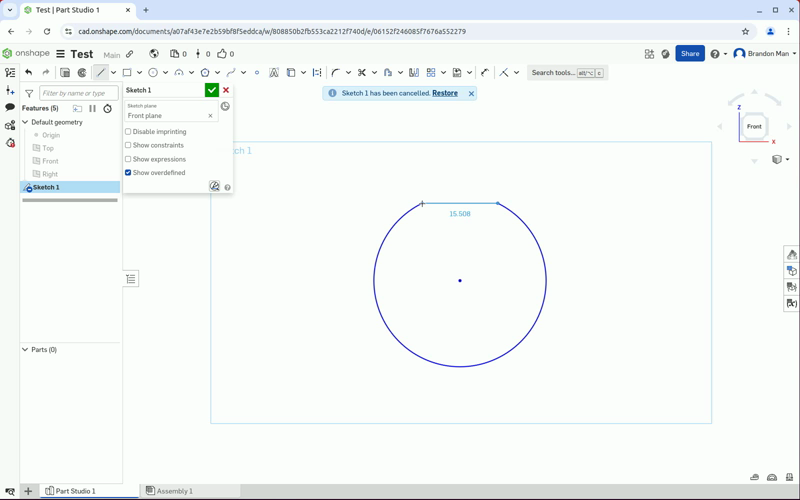
click(422, 203)
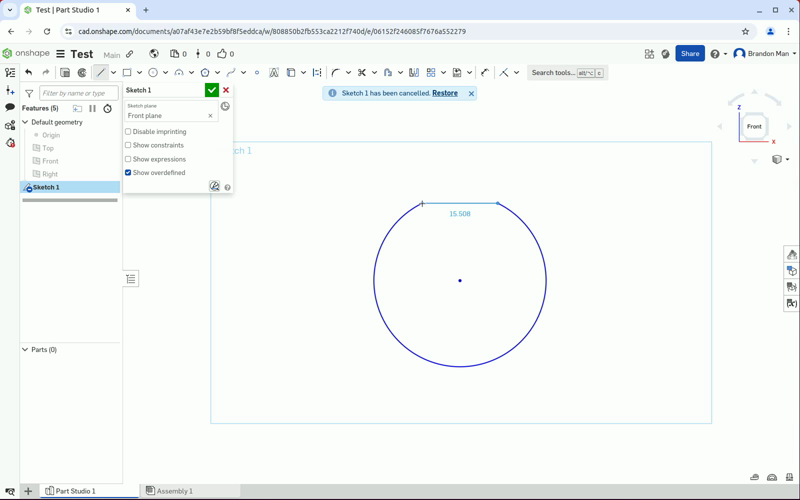
key(esc)
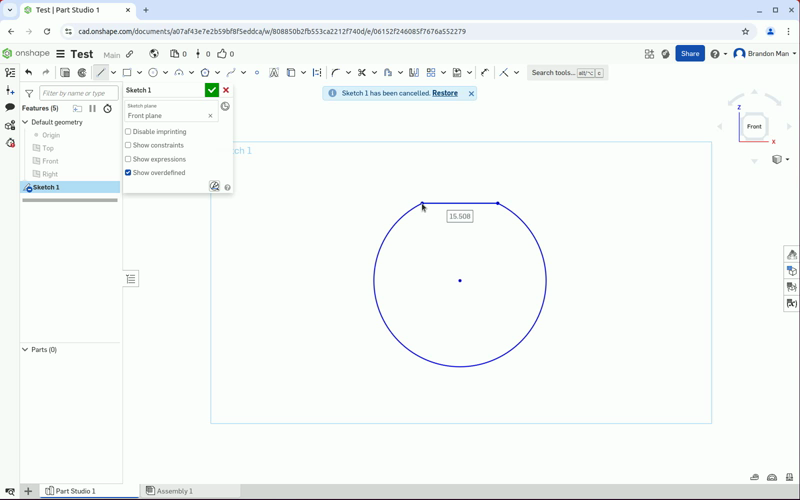
mouse_move(472, 249)
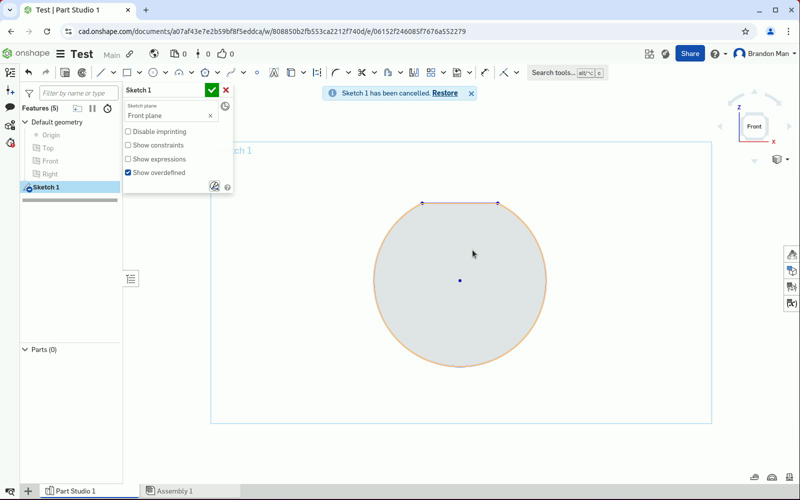
click(472, 249)
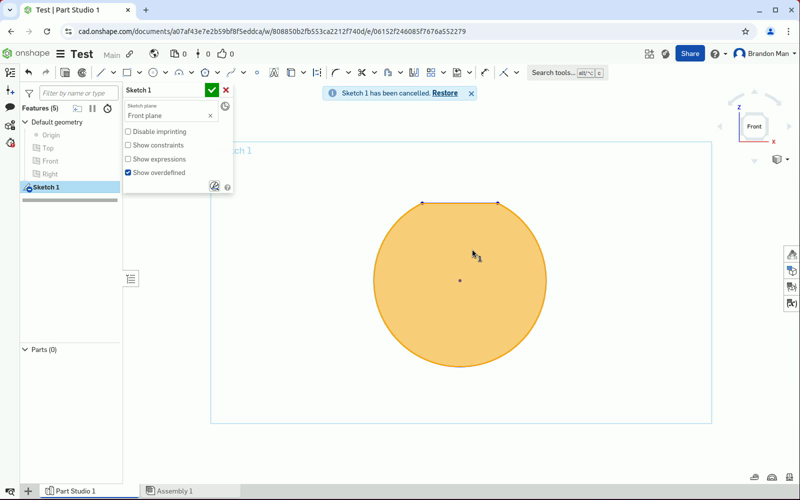
mouse_move(73, 352)
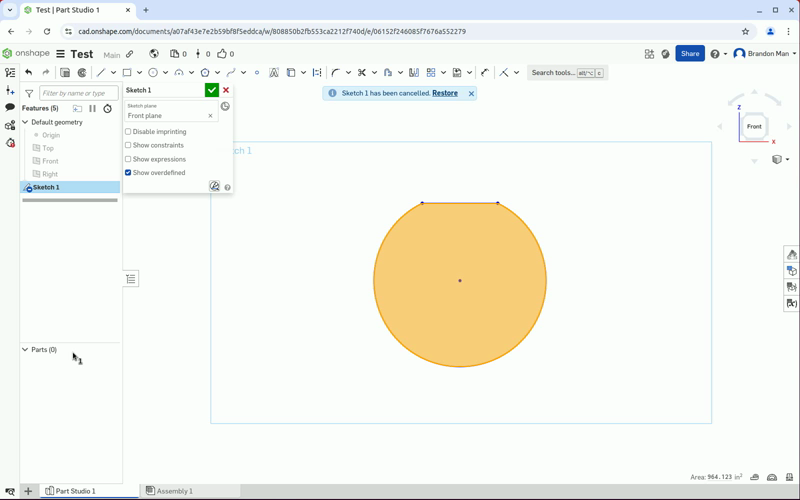
key(shift+y)
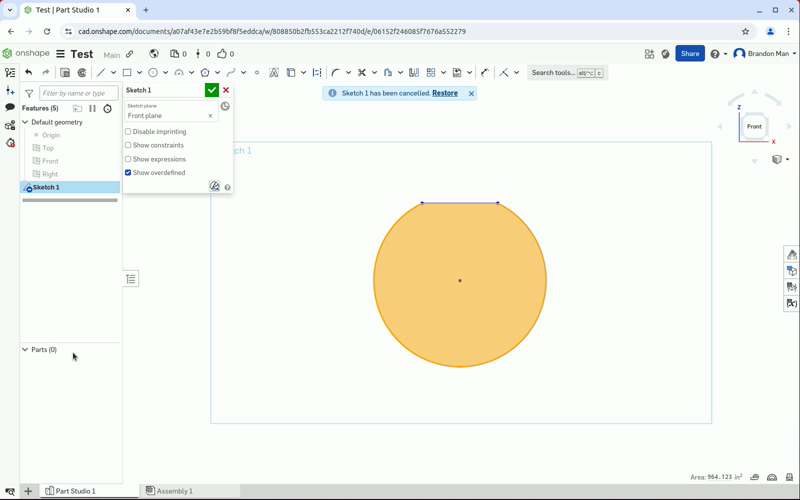
key(shift+e)
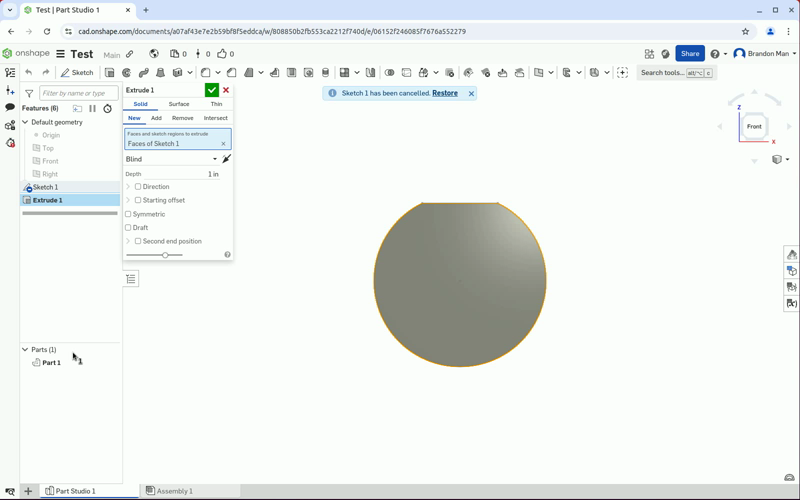
mouse_move(143, 106)
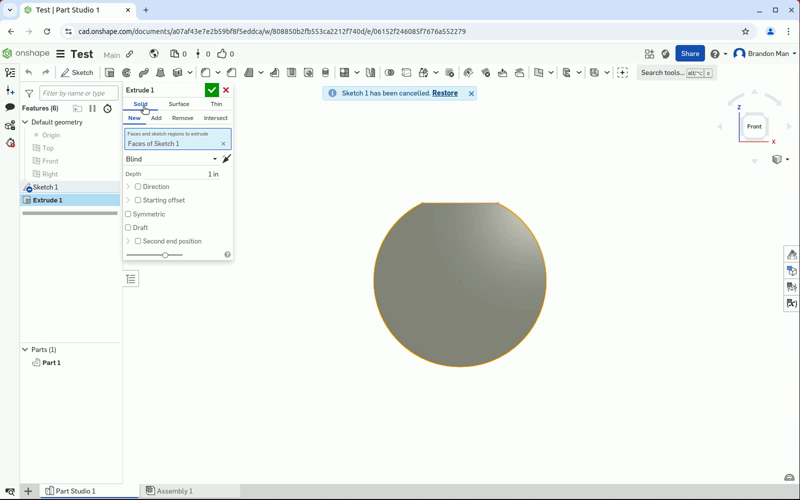
click(143, 106)
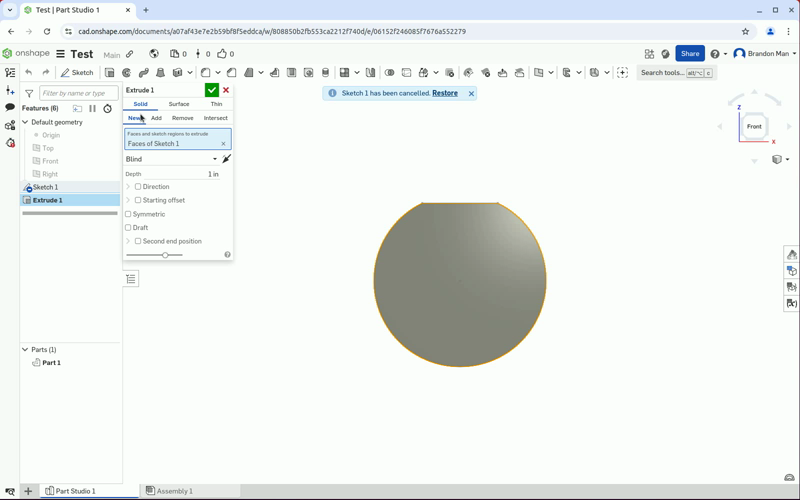
mouse_move(137, 120)
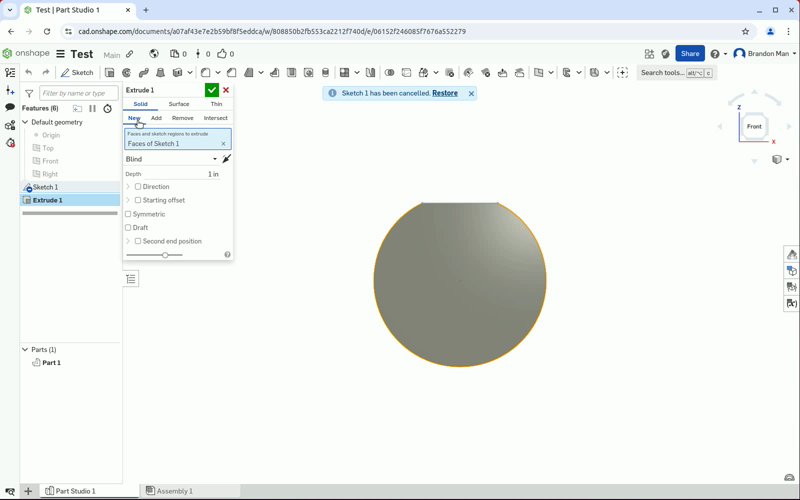
click(137, 120)
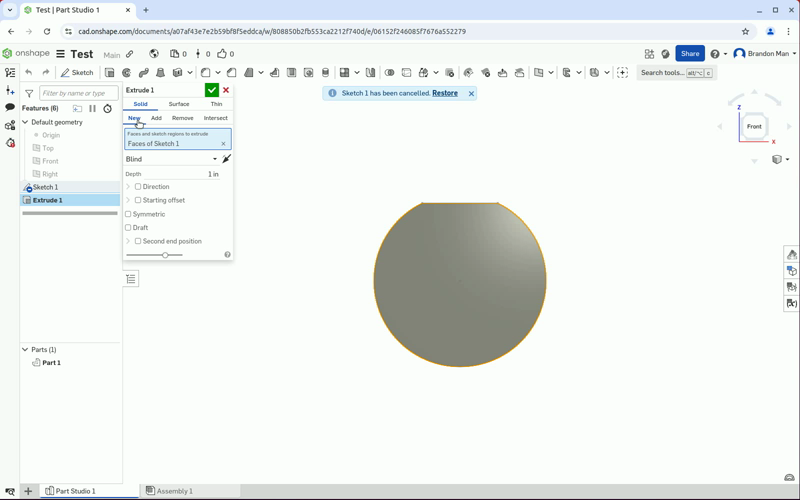
key(tab, 4)
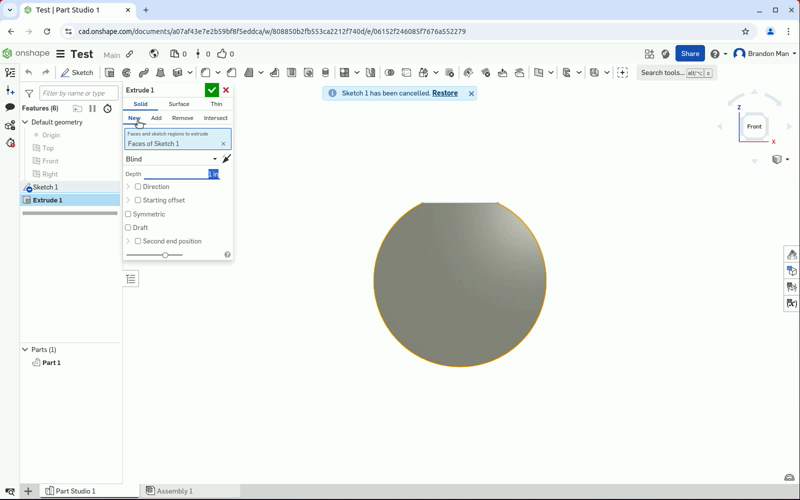
text(2.166)
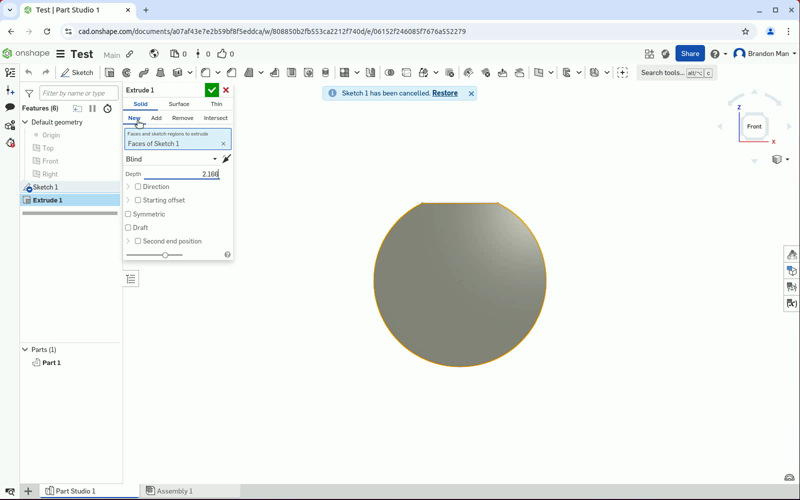
key(enter)
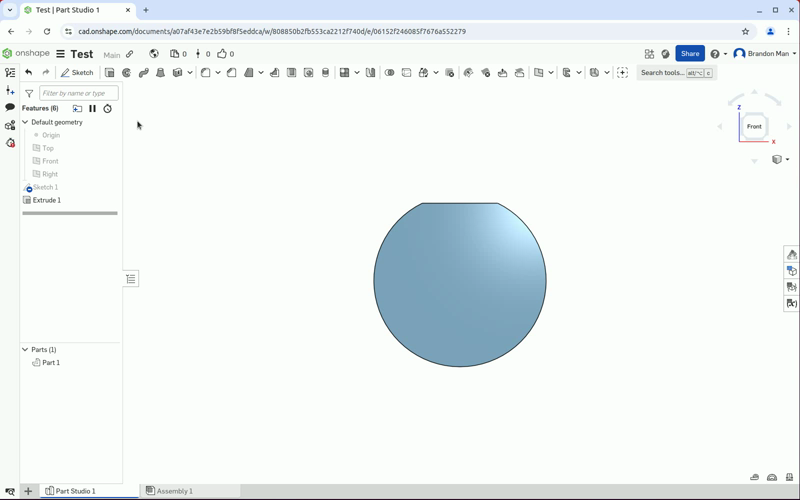
key(shift+h)
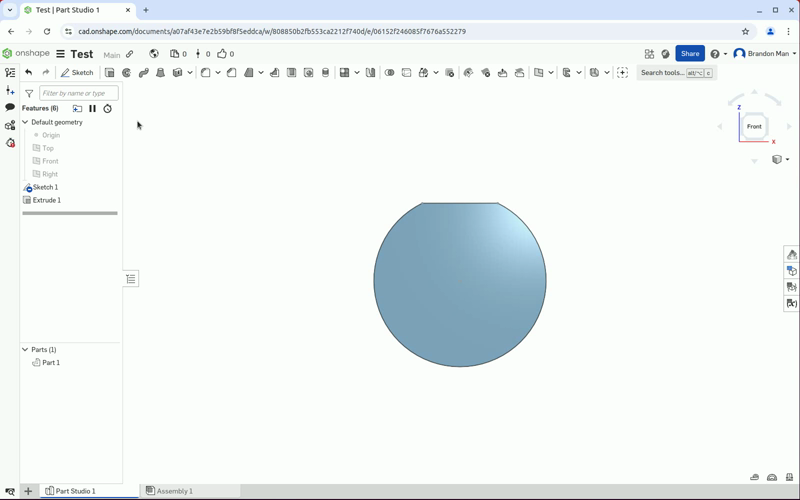
key(shift+h)
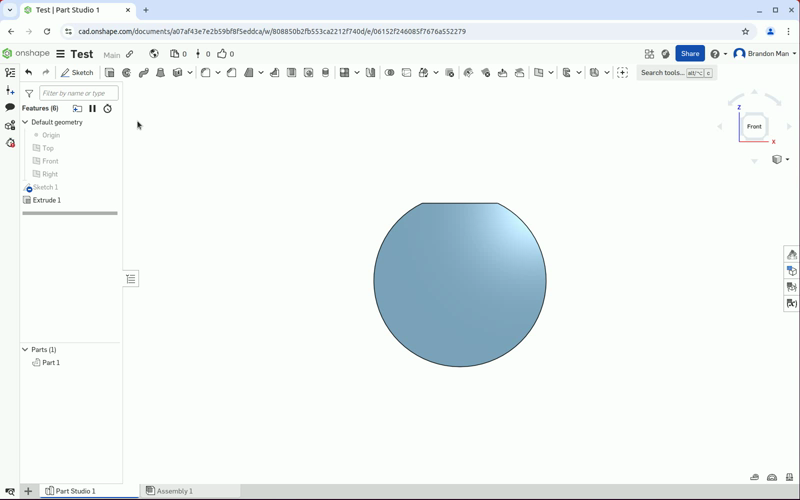
mouse_move(73, 189)
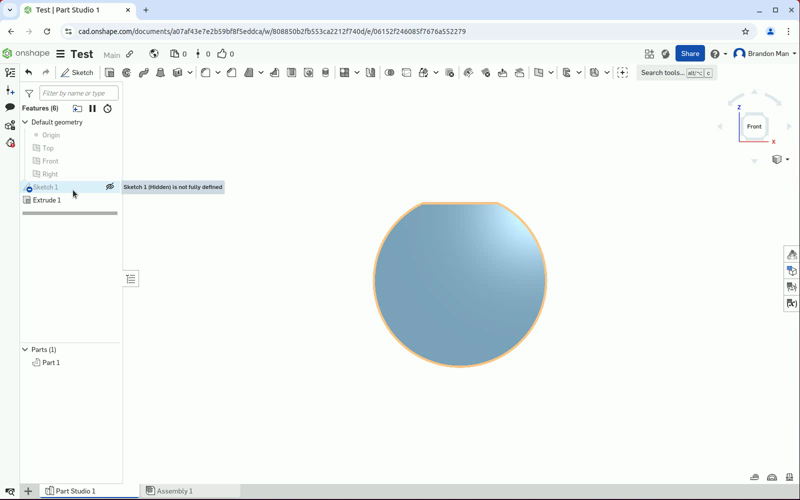
click(73, 189)
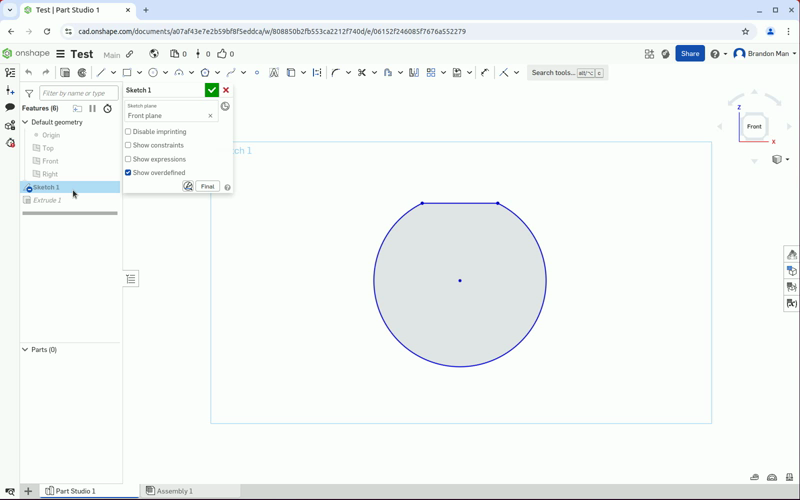
mouse_move(229, 92)
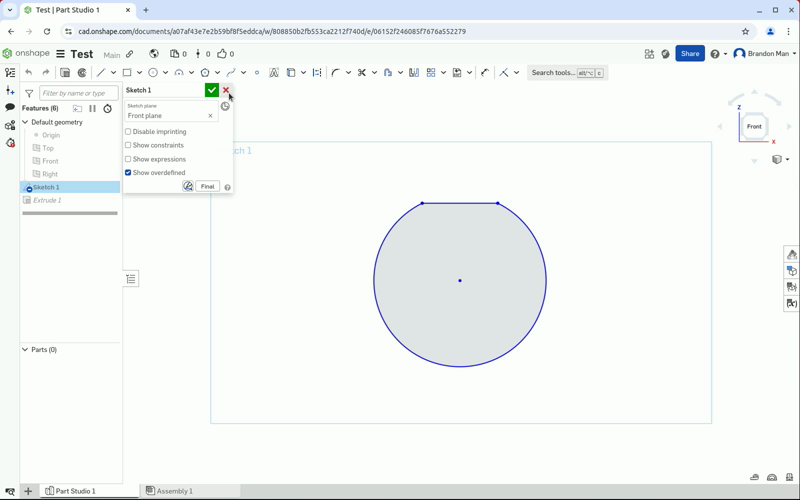
click(229, 92)
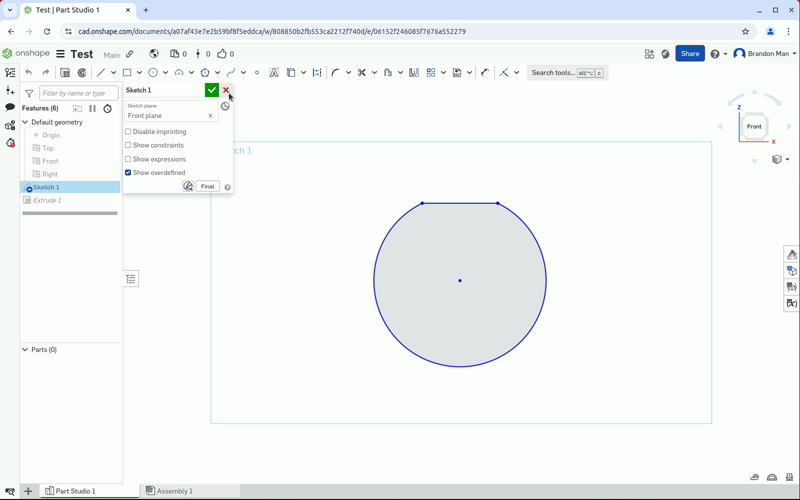
key(shift+s)
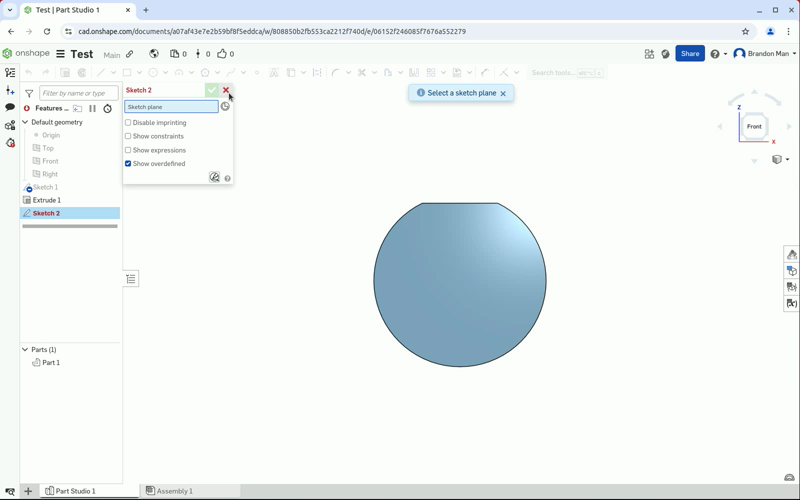
mouse_move(73, 163)
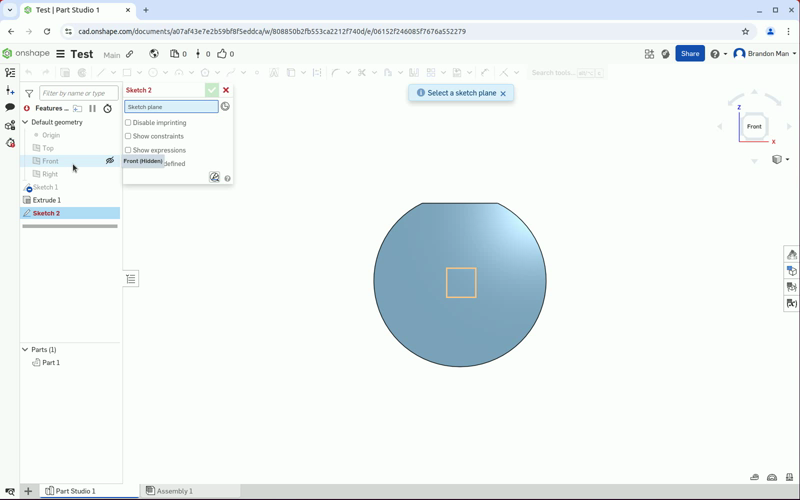
click(73, 163)
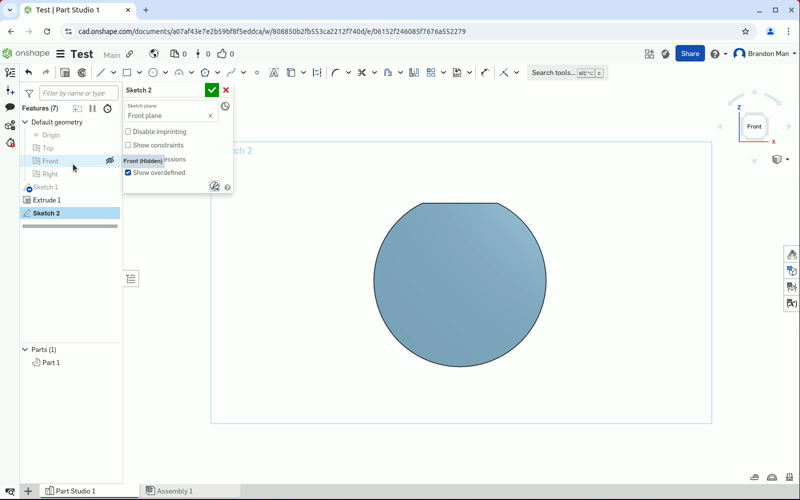
mouse_move(73, 352)
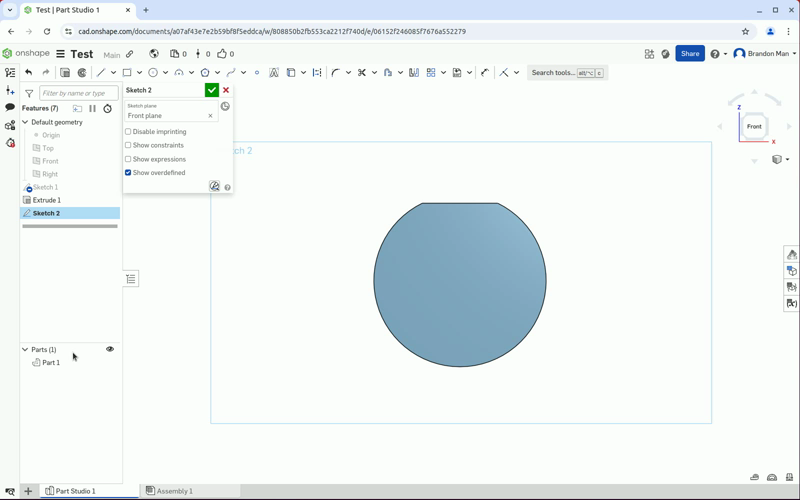
key(y)
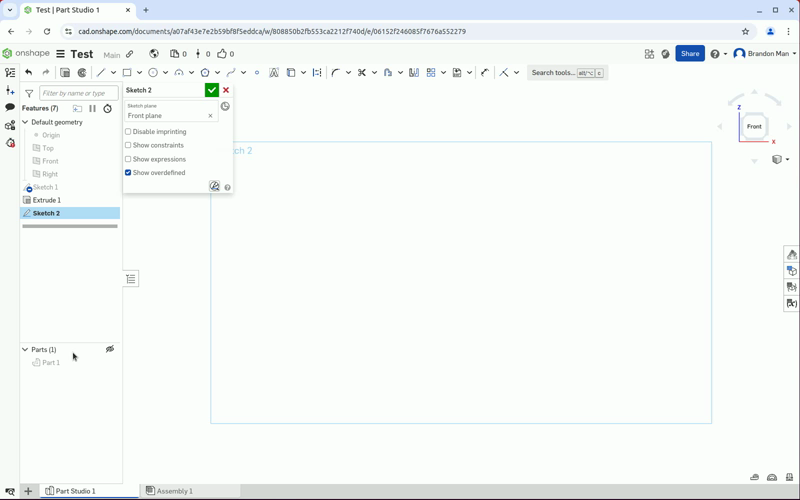
key(l)
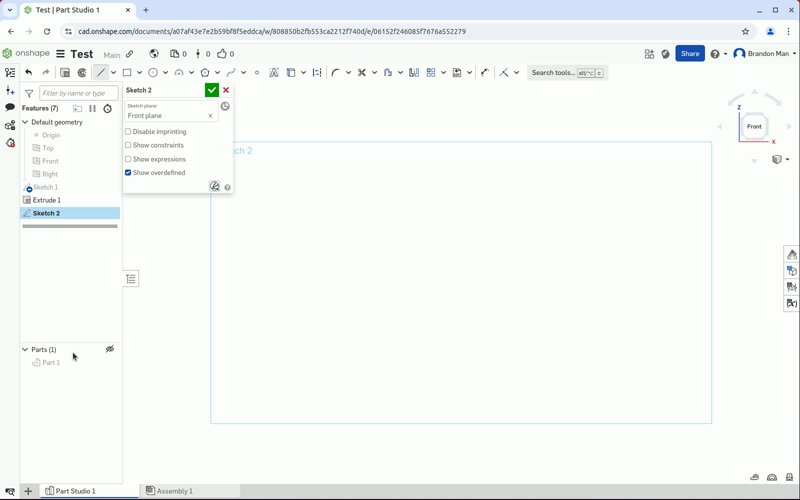
key_down(shift)
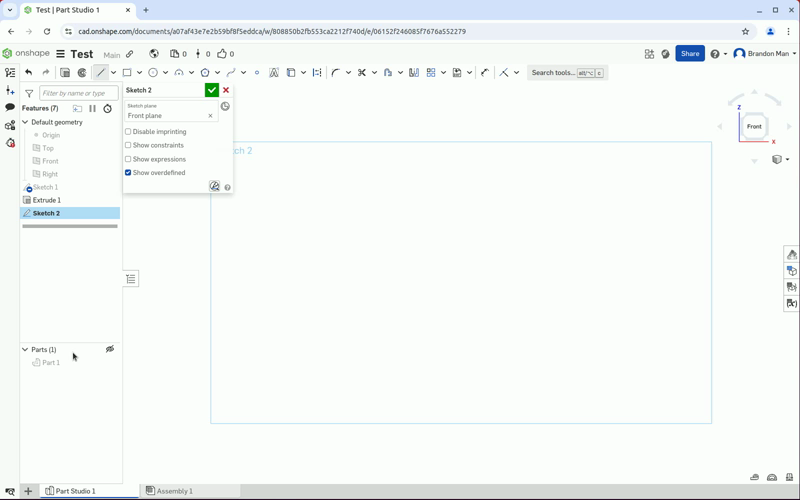
mouse_move(422, 203)
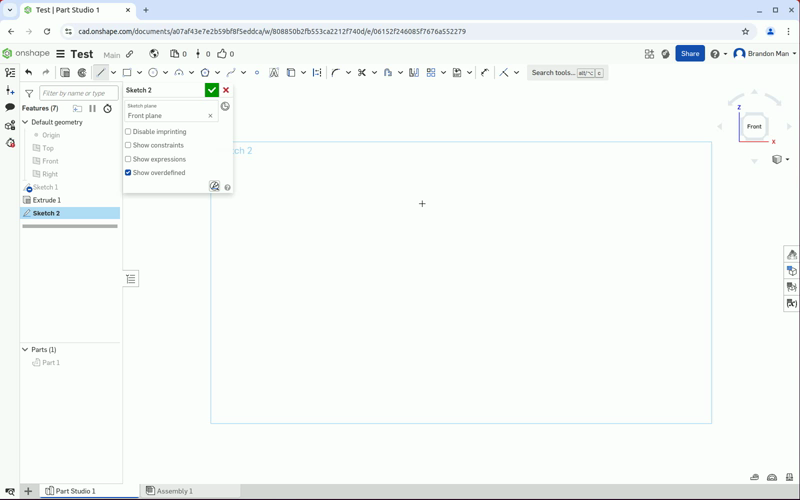
click(422, 203)
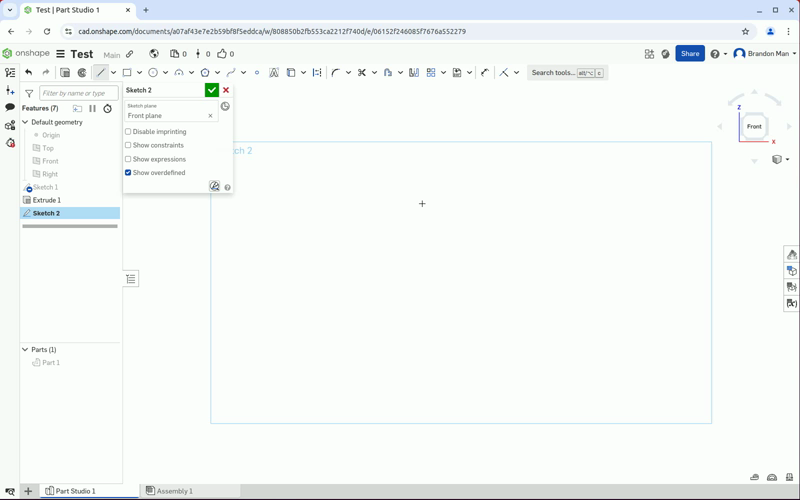
key_up(shift)
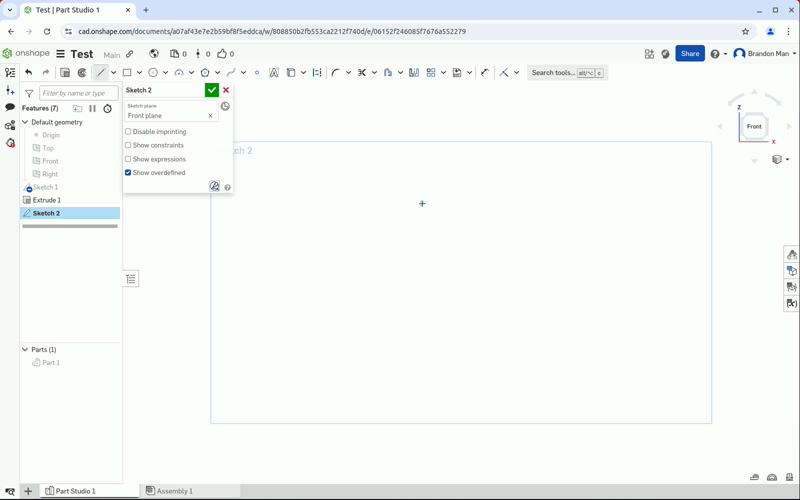
key_down(shift)
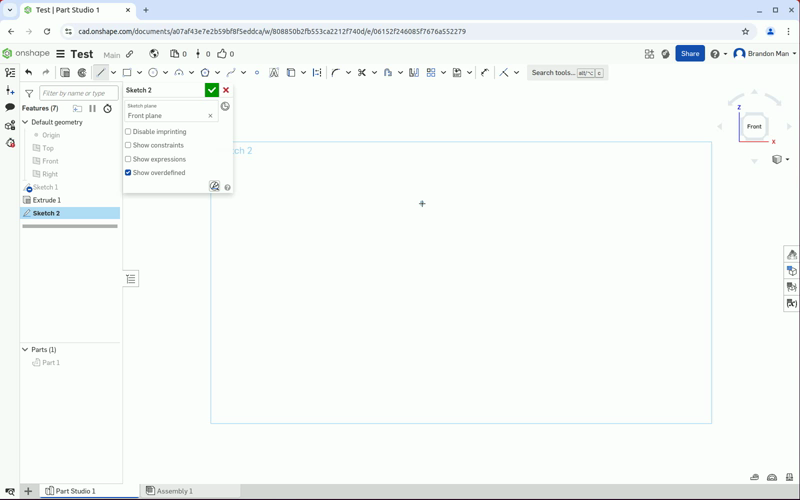
mouse_move(498, 203)
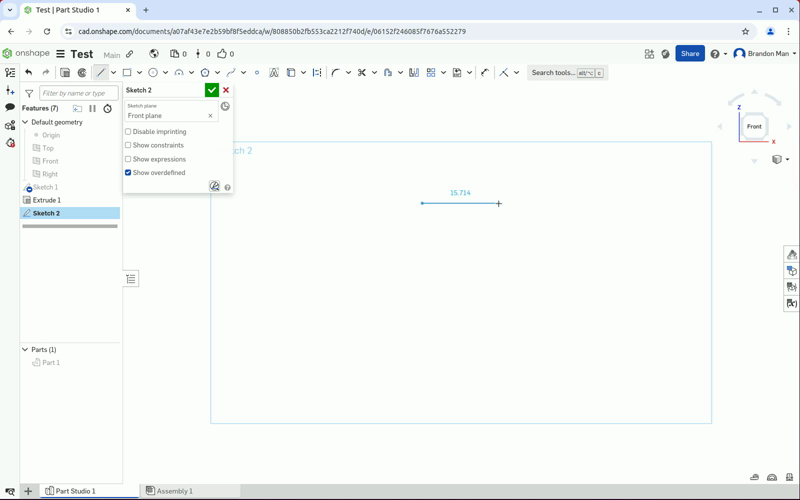
click(498, 203)
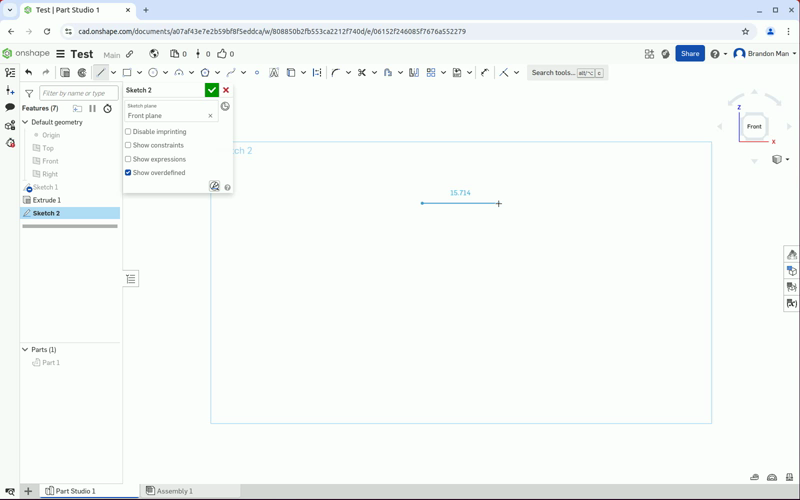
key_up(shift)
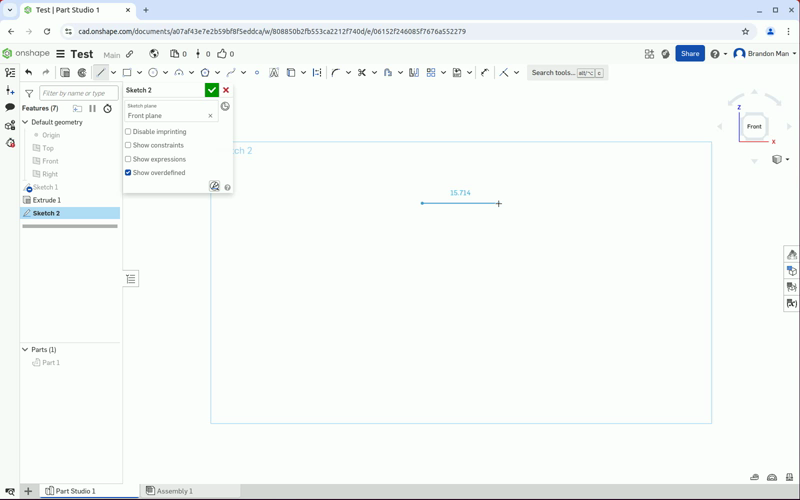
key(esc)
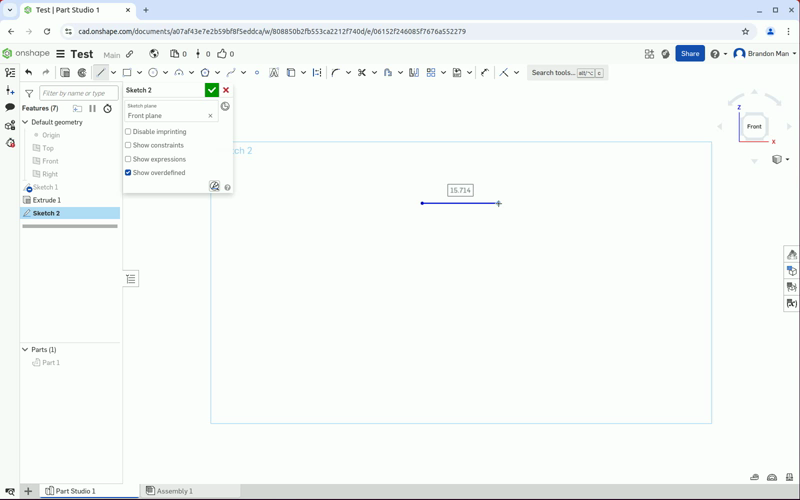
key(a)
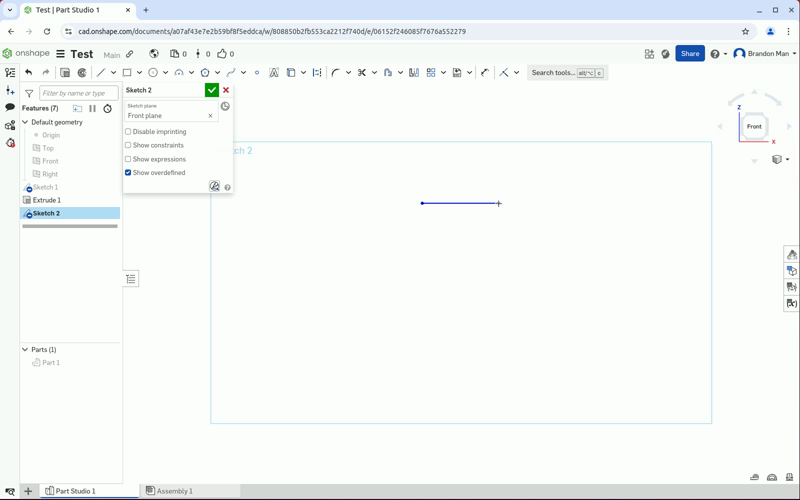
mouse_move(498, 203)
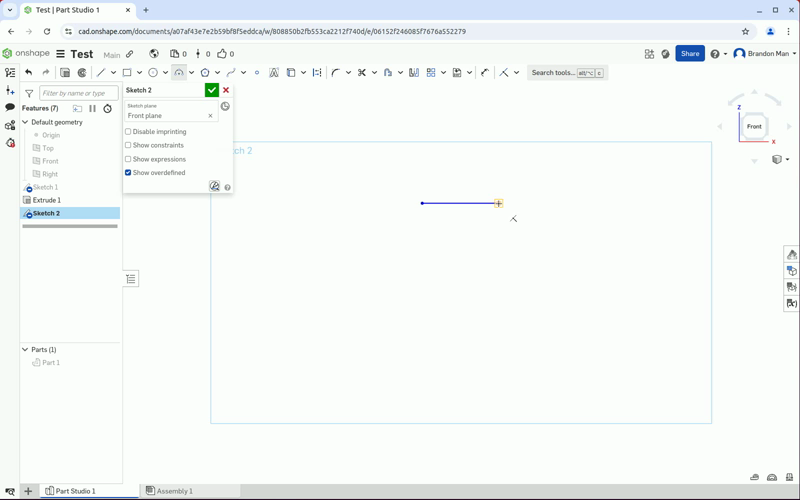
click(498, 203)
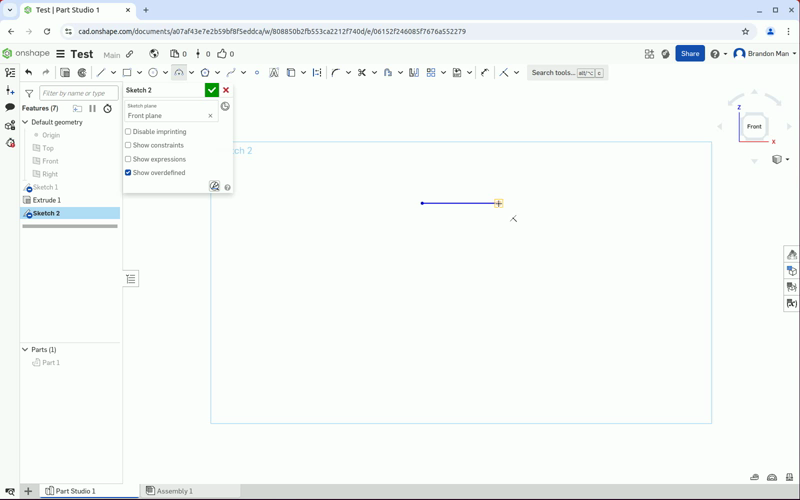
mouse_move(422, 203)
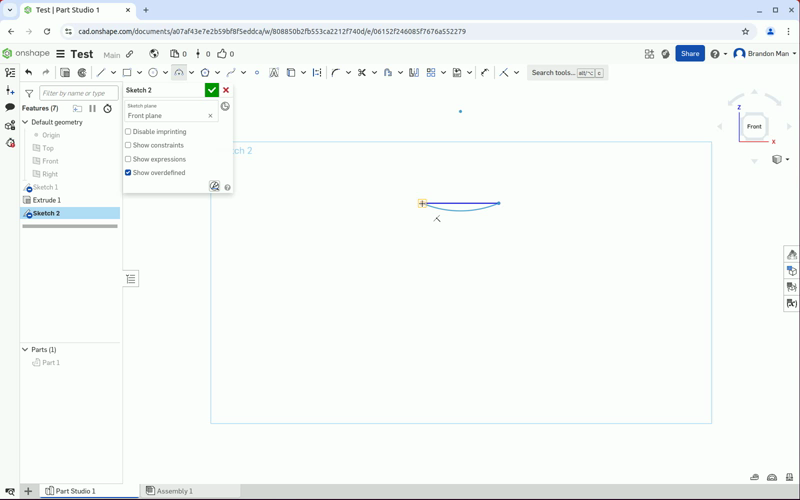
click(422, 203)
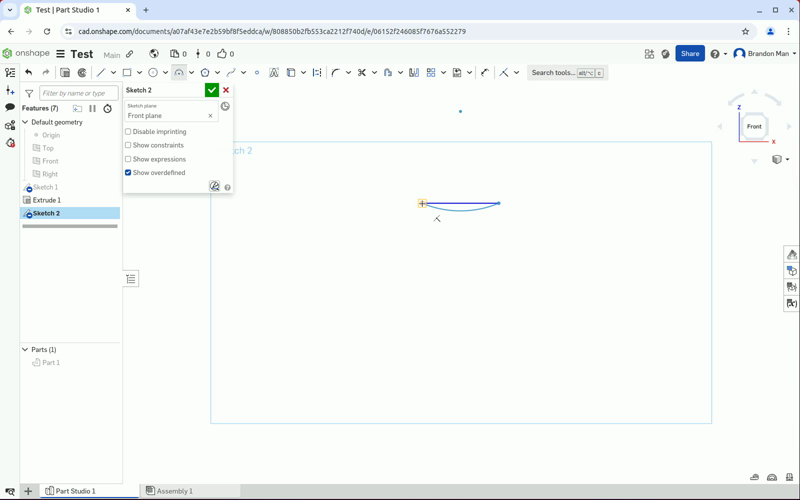
key_down(shift)
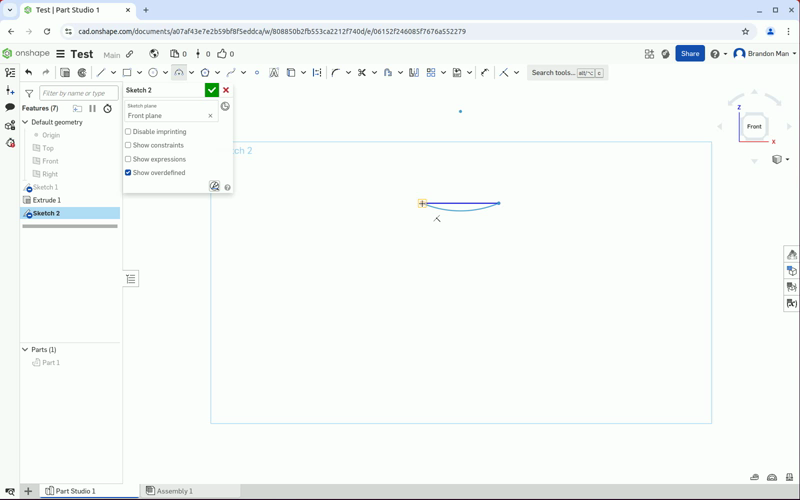
mouse_move(460, 194)
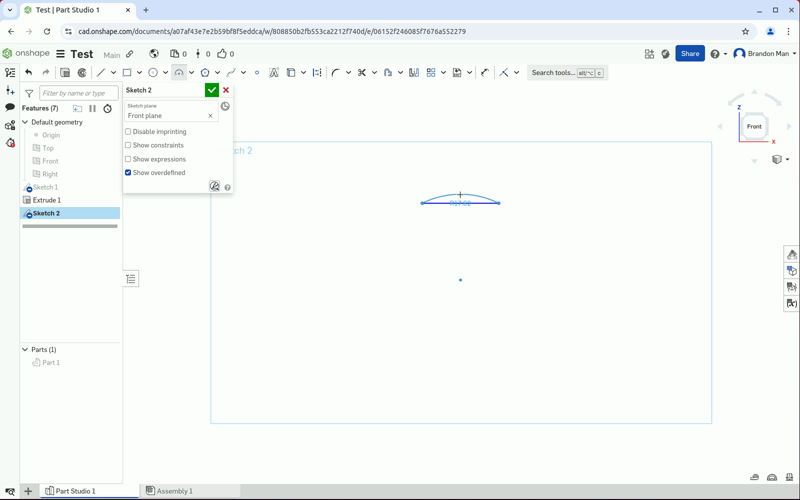
click(460, 194)
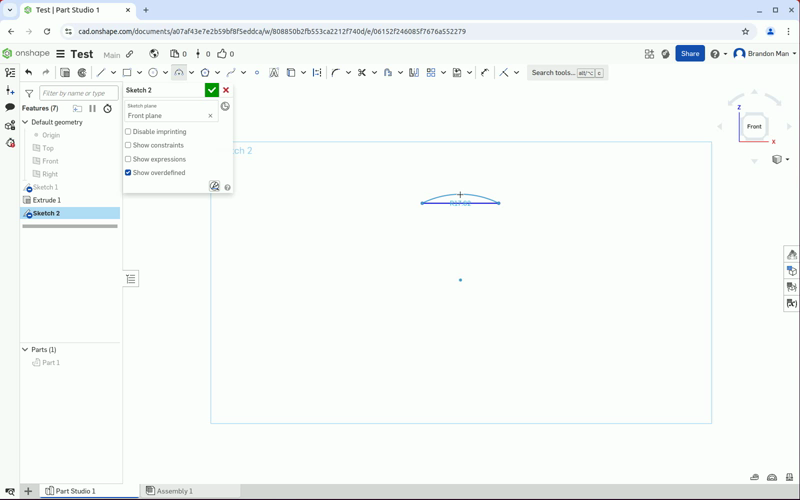
key_up(shift)
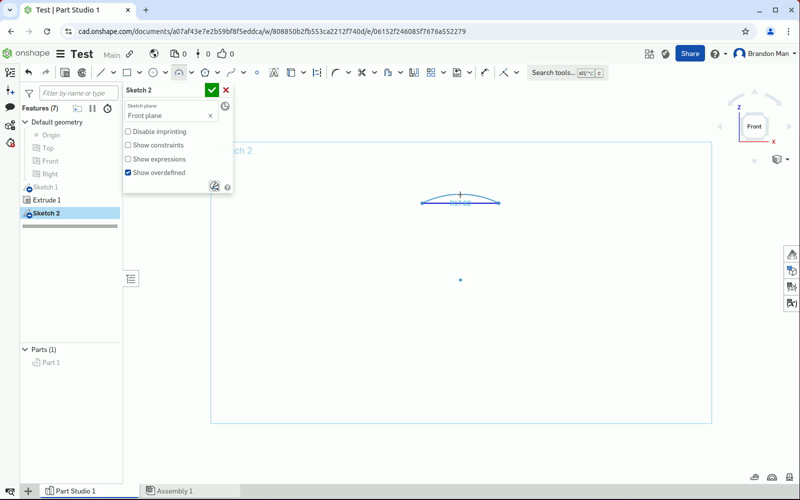
key(esc)
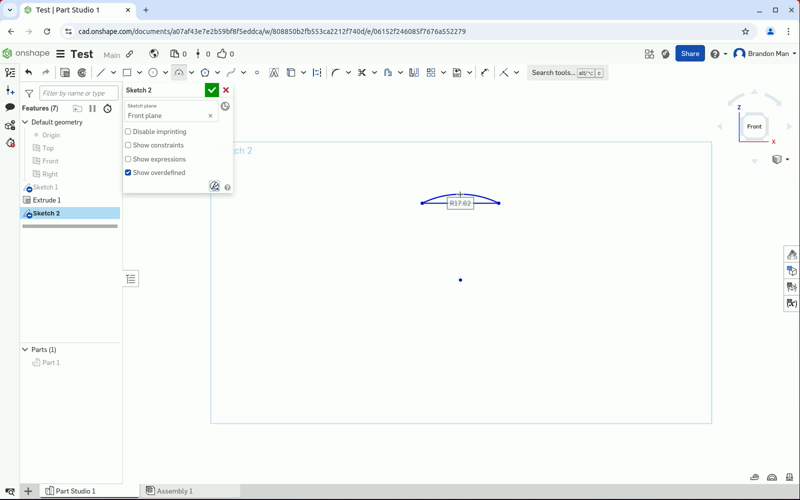
mouse_move(449, 201)
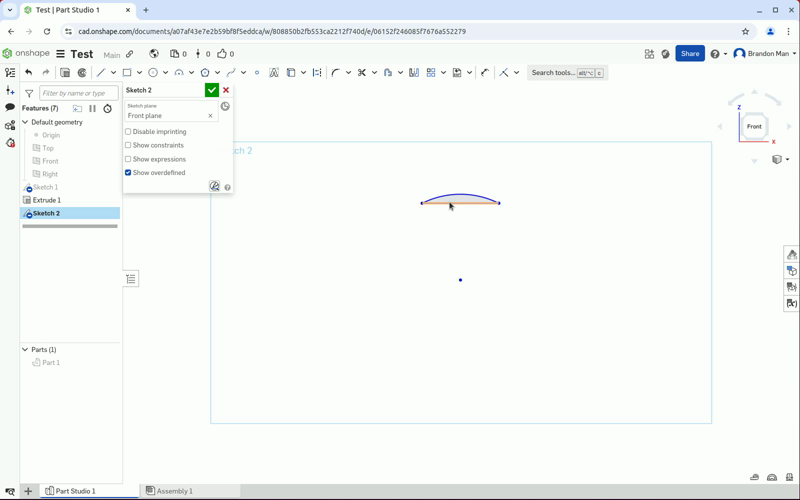
scroll(6)
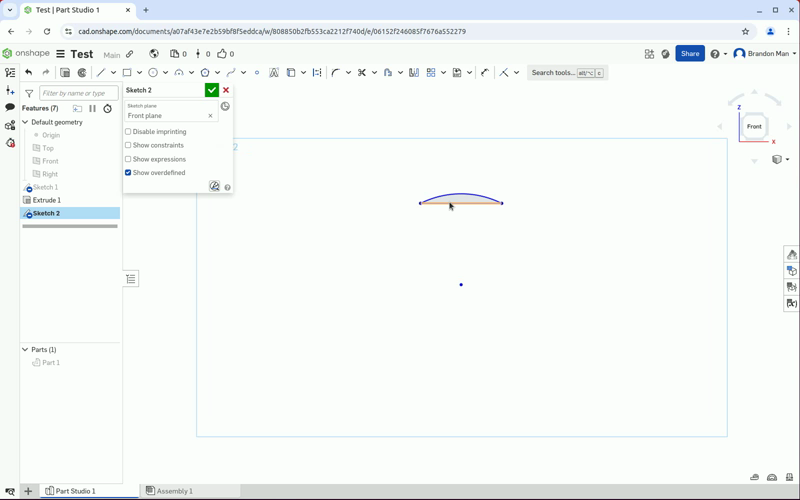
scroll(6)
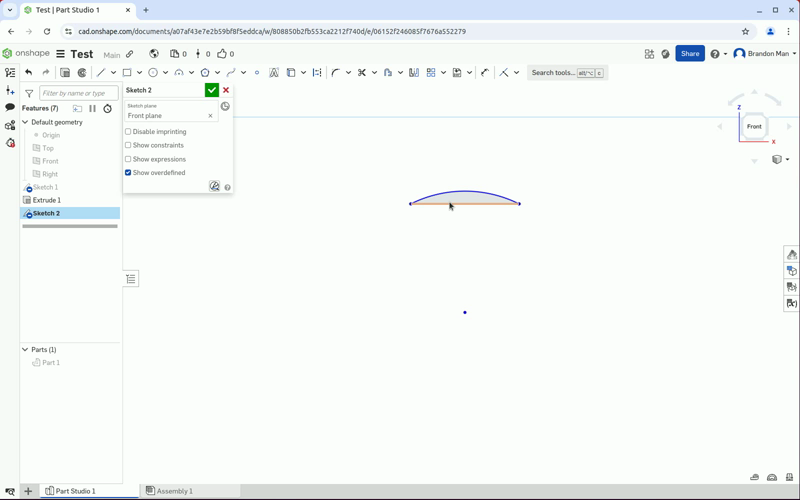
scroll(6)
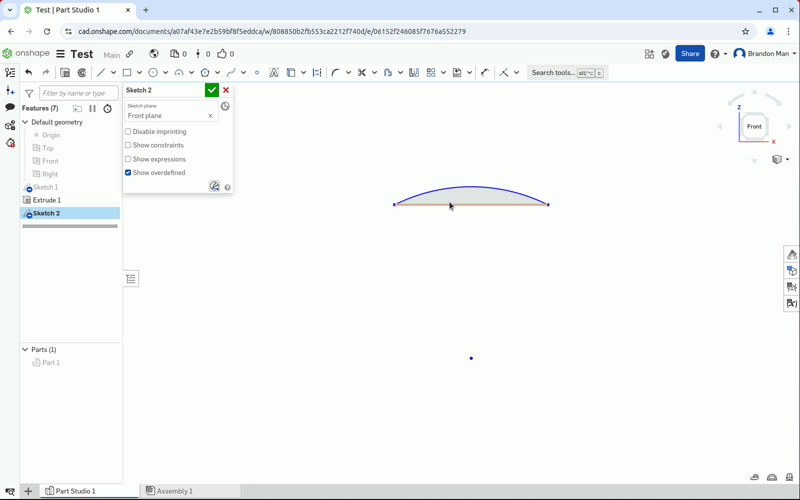
scroll(6)
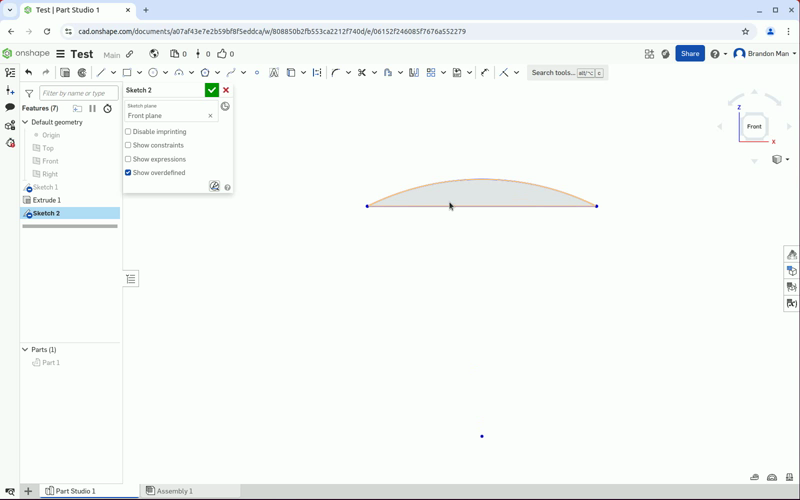
scroll(6)
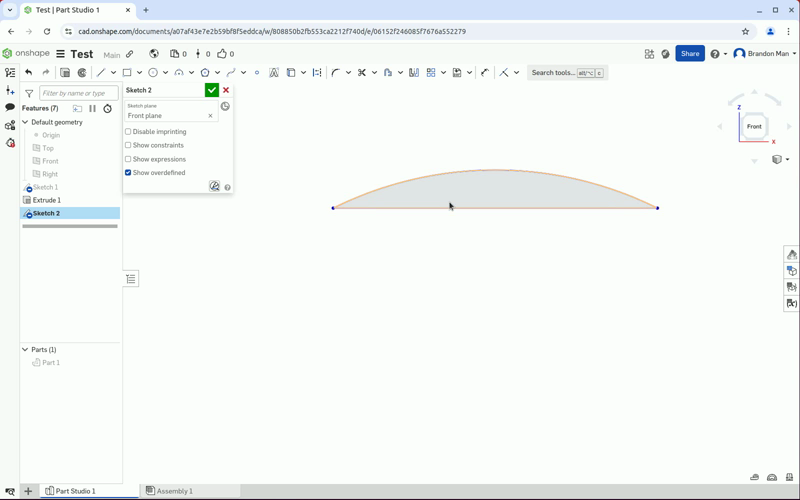
scroll(6)
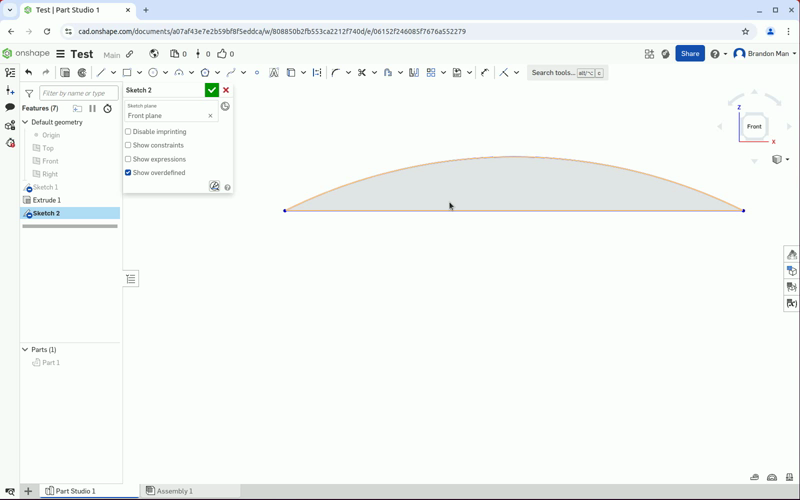
scroll(6)
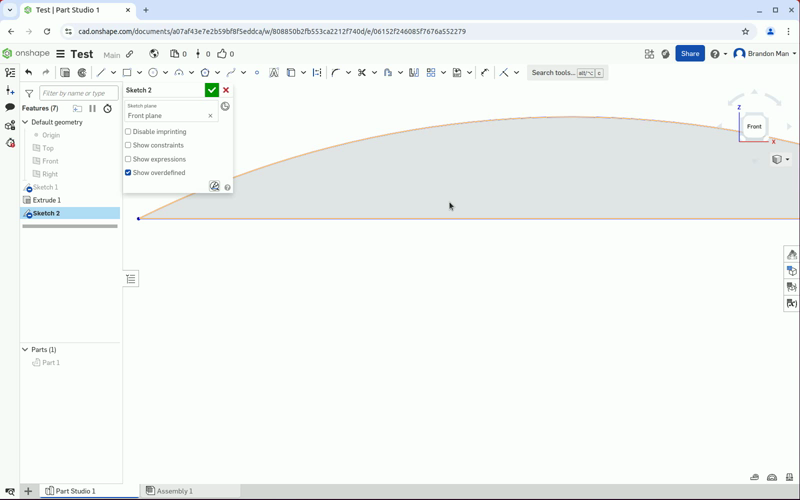
click(449, 201)
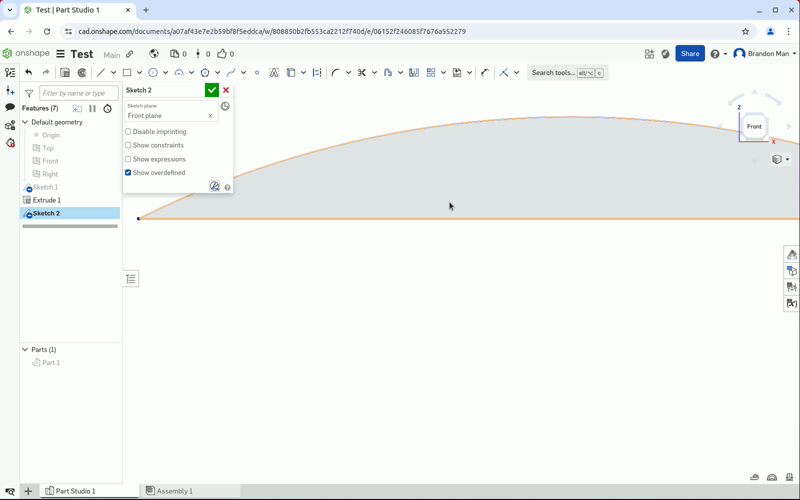
scroll(-6)
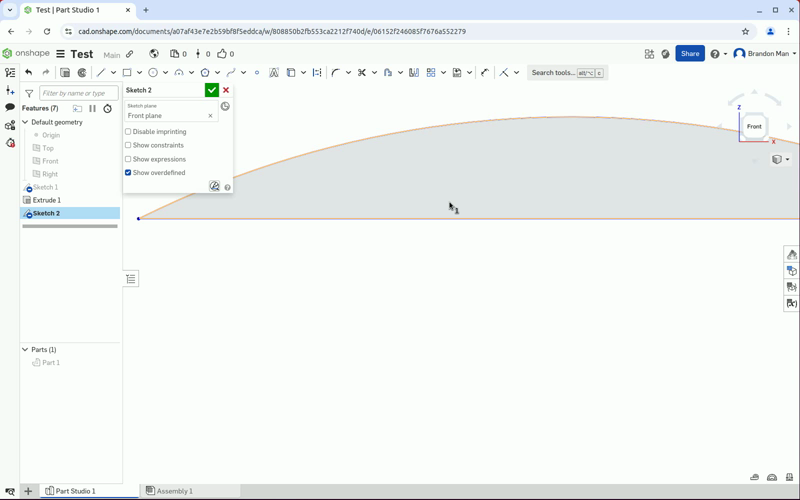
scroll(-6)
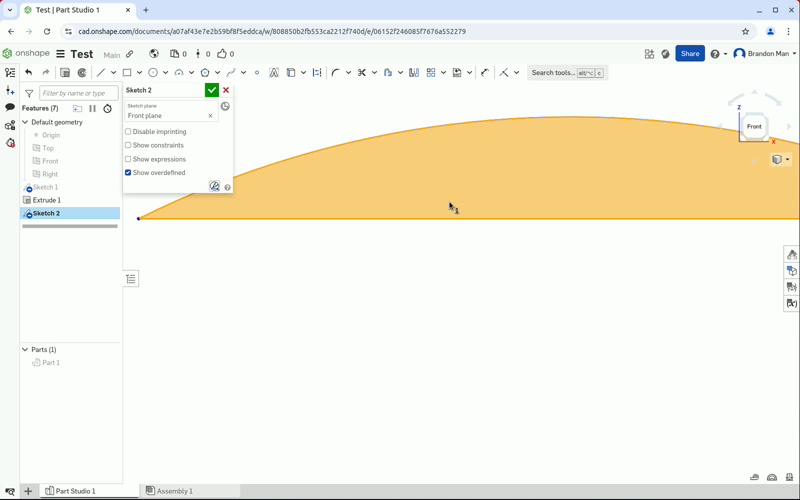
scroll(-6)
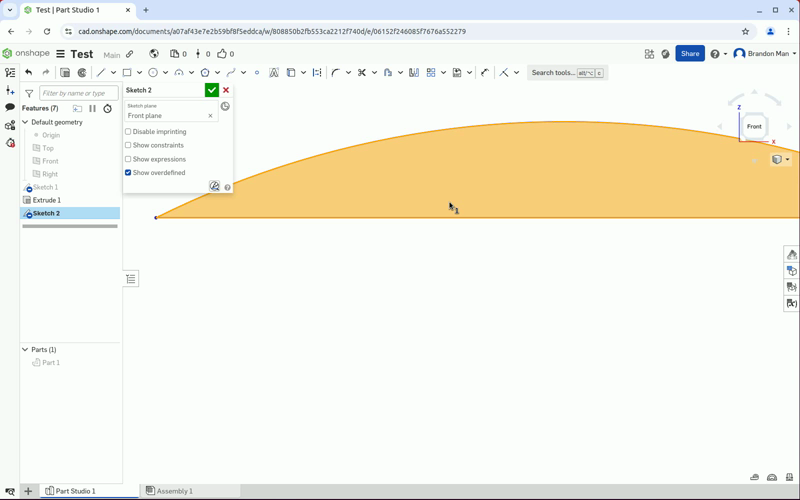
scroll(-6)
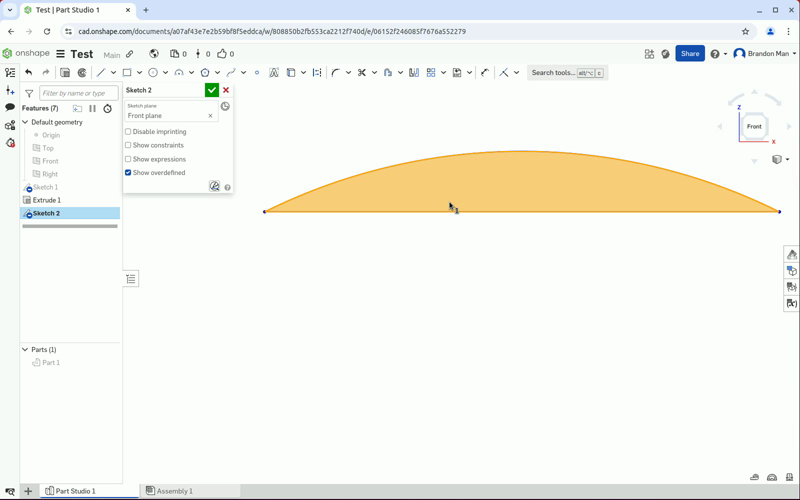
scroll(-6)
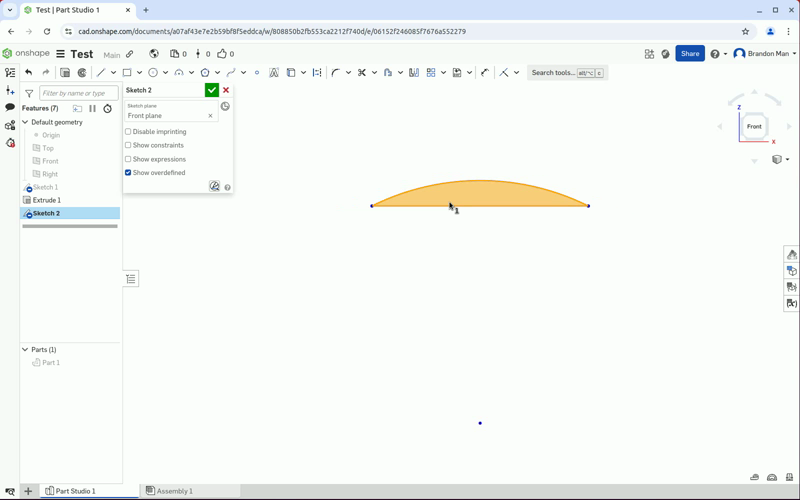
scroll(-6)
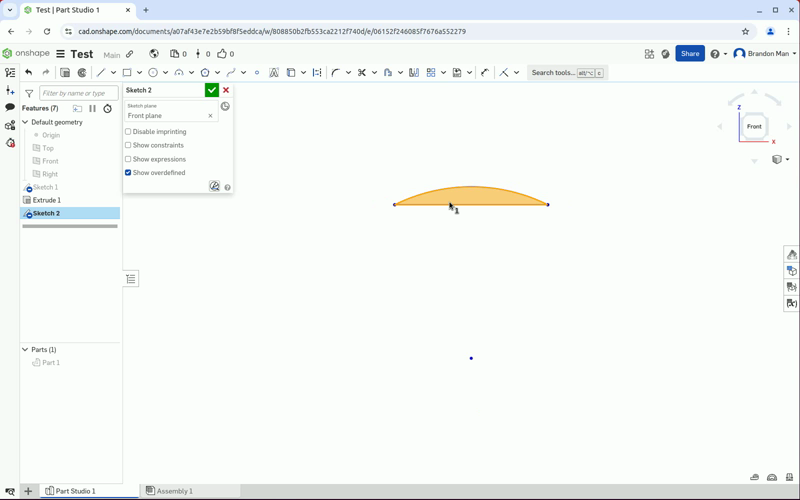
scroll(-6)
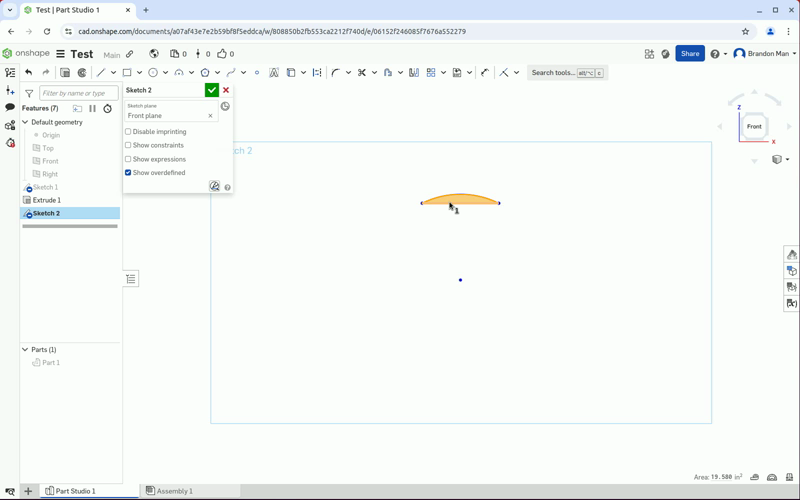
mouse_move(73, 352)
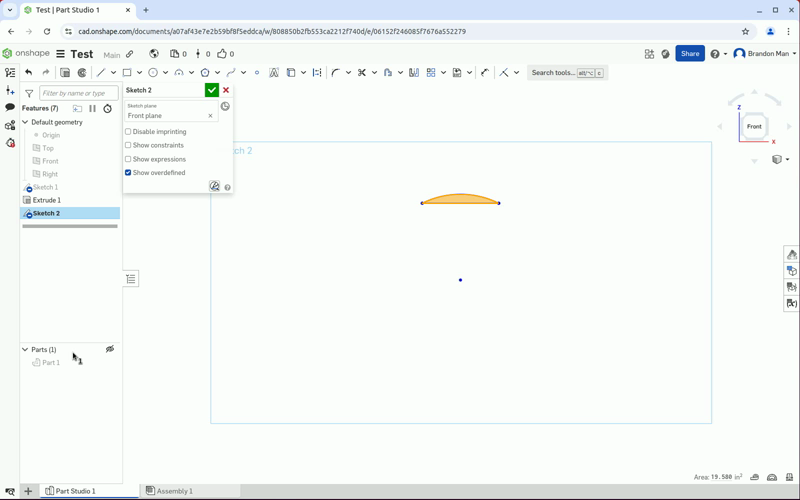
key(shift+y)
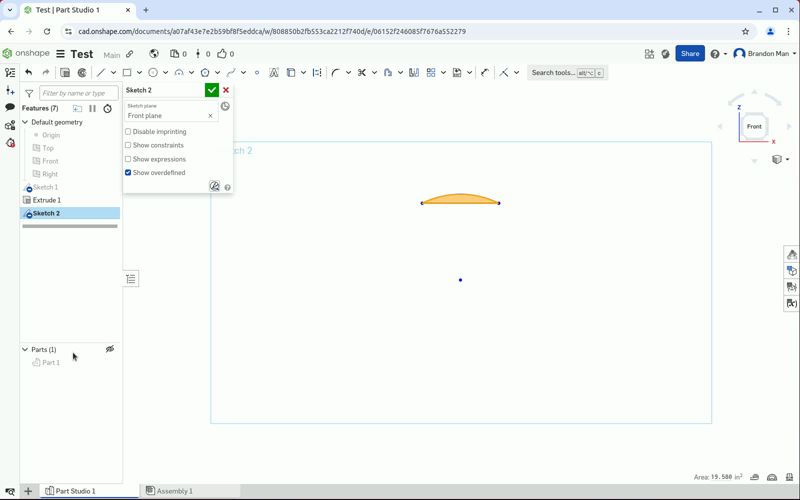
key(shift+e)
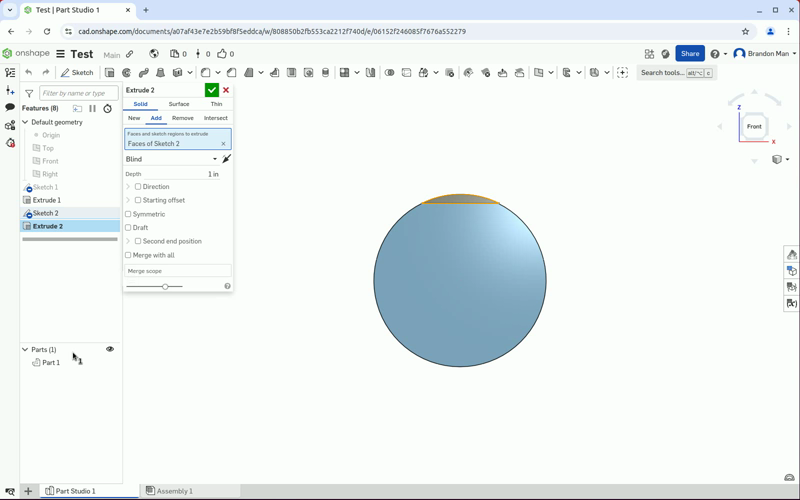
mouse_move(143, 106)
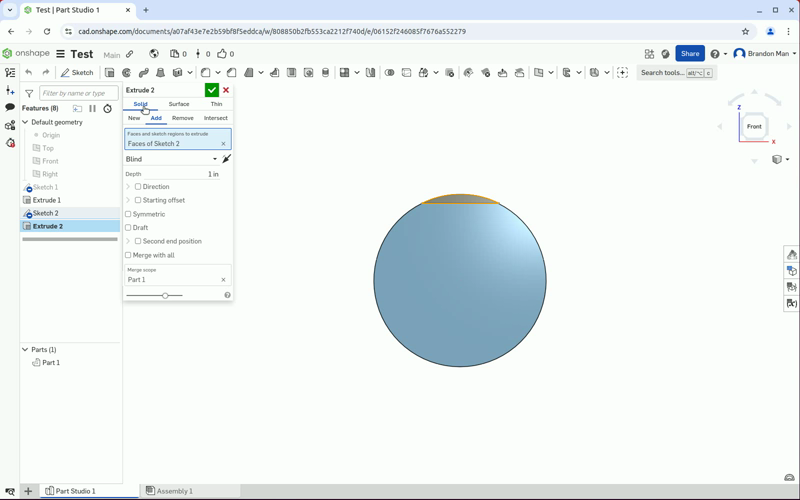
click(143, 106)
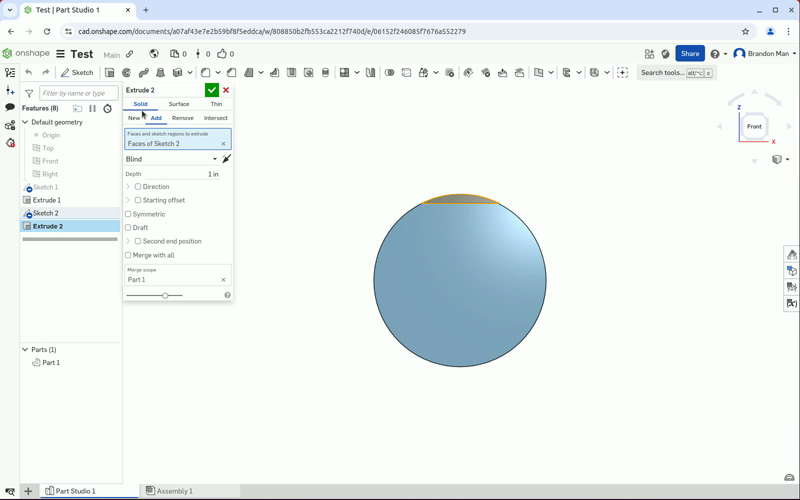
mouse_move(137, 120)
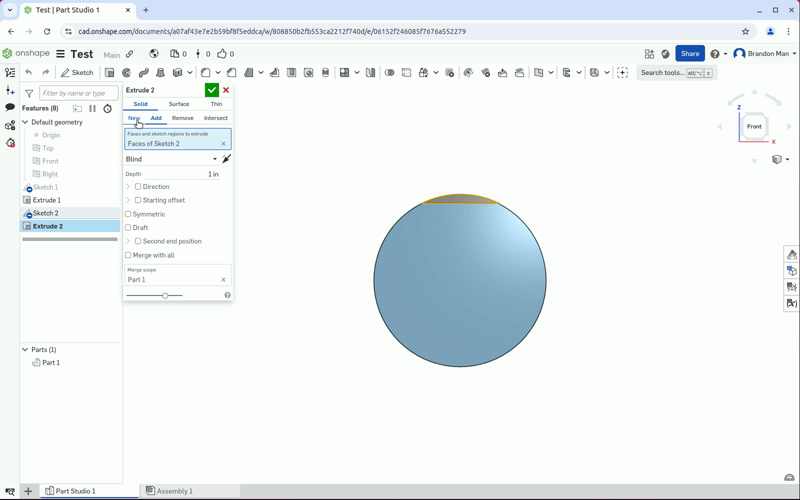
click(137, 120)
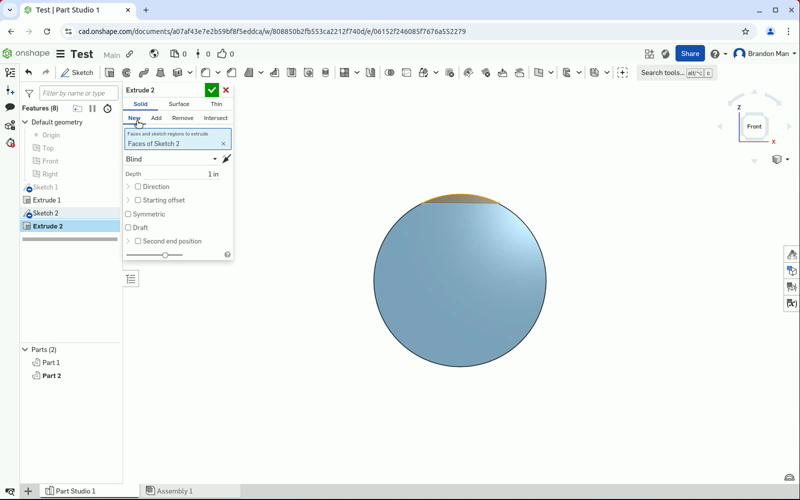
key(tab, 4)
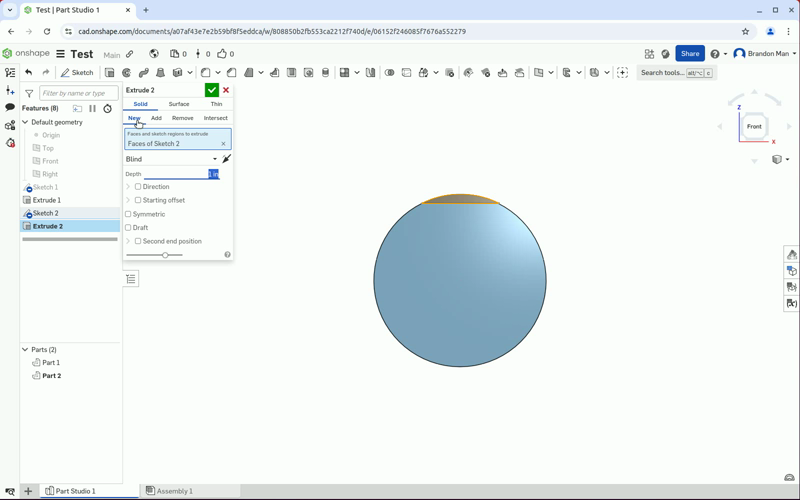
text(2.166)
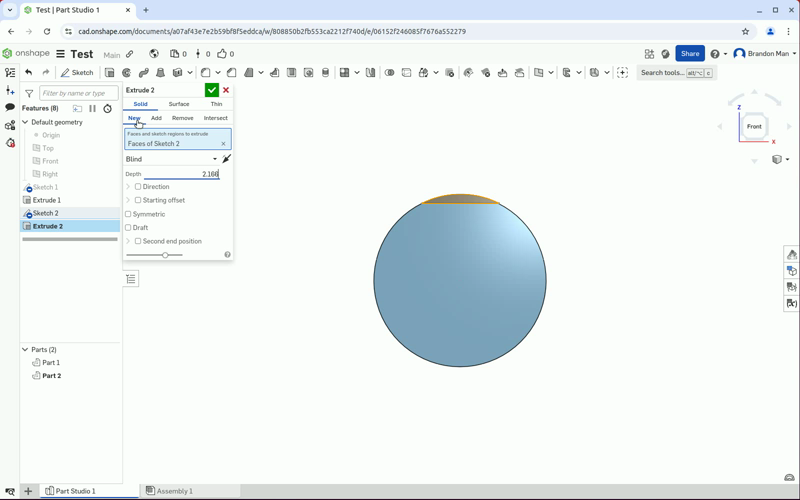
key(enter)
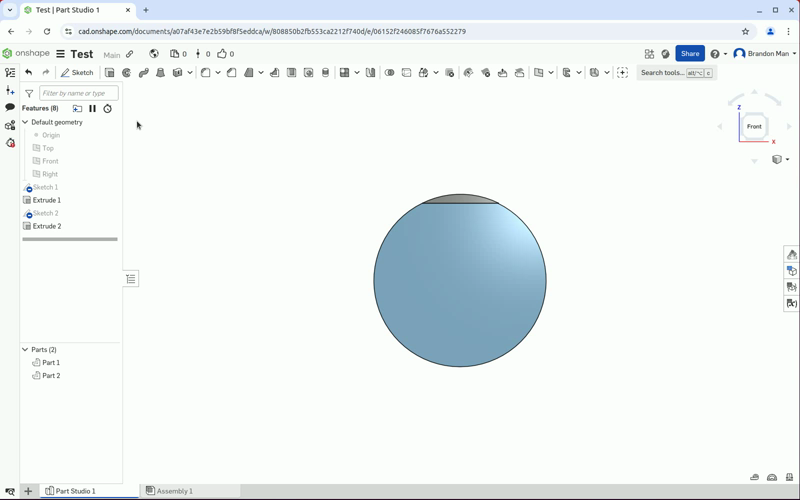
key(shift+h)
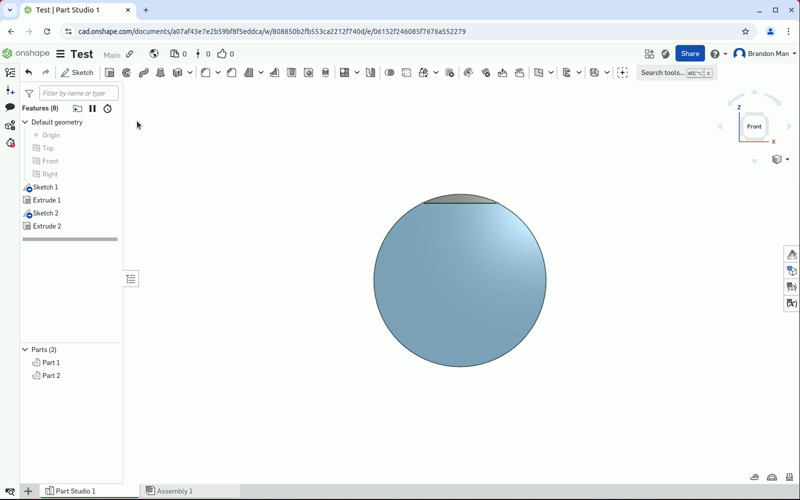
key(shift+h)
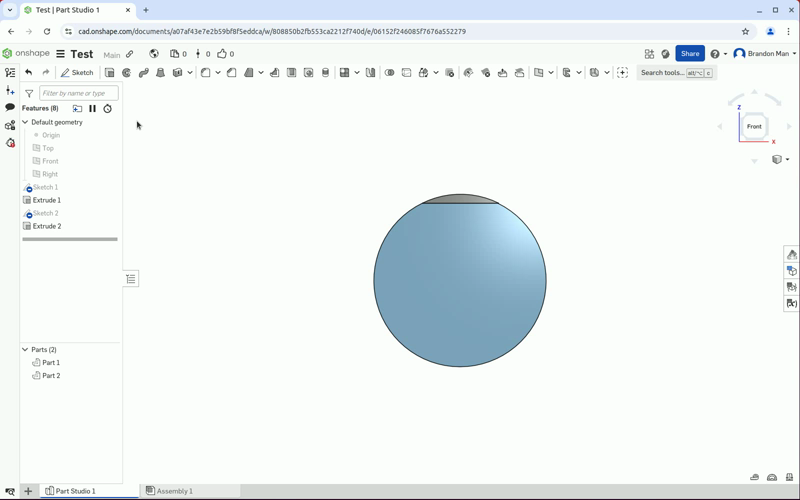
mouse_move(73, 189)
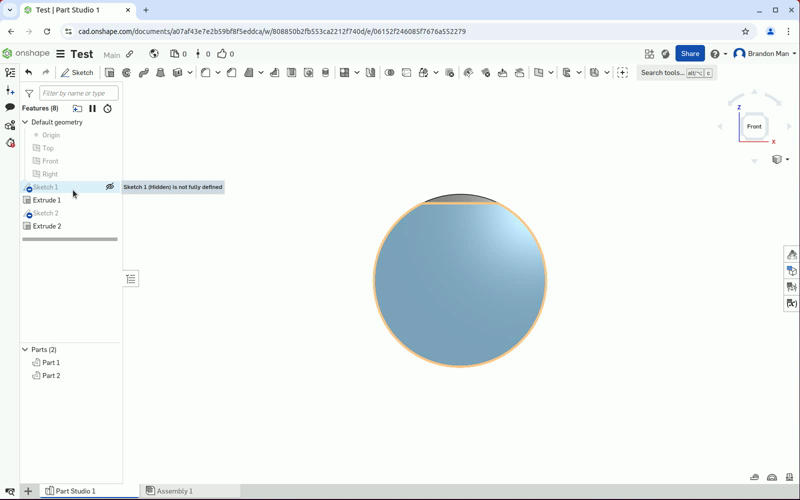
click(73, 189)
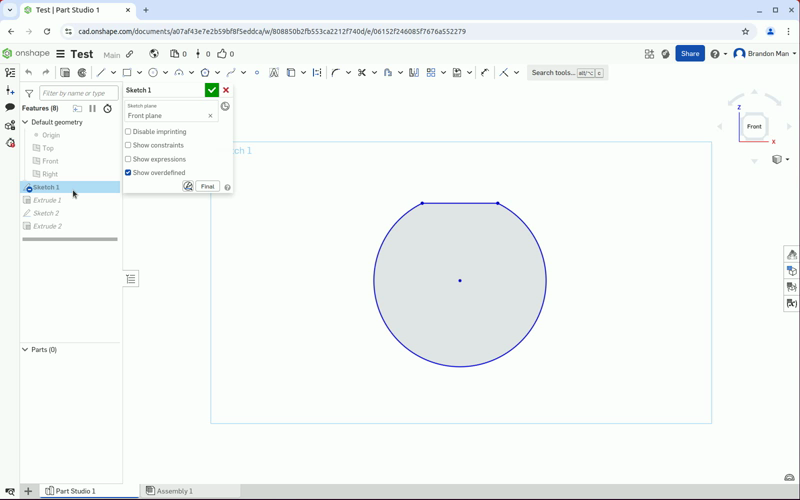
mouse_move(229, 92)
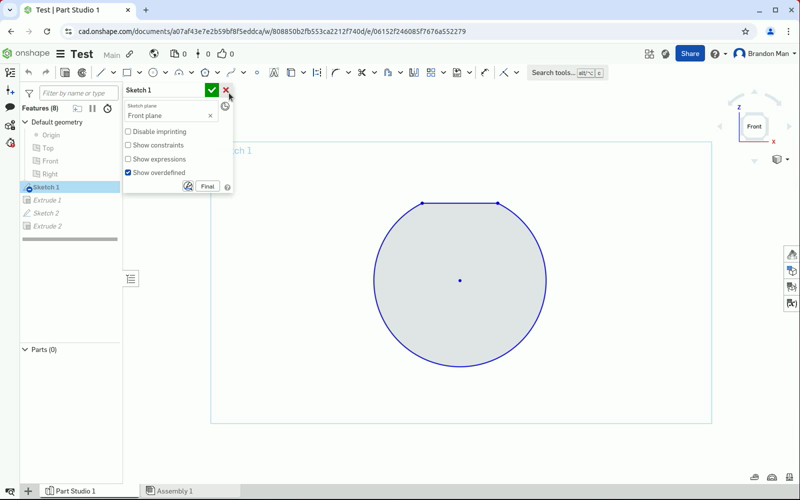
click(229, 92)
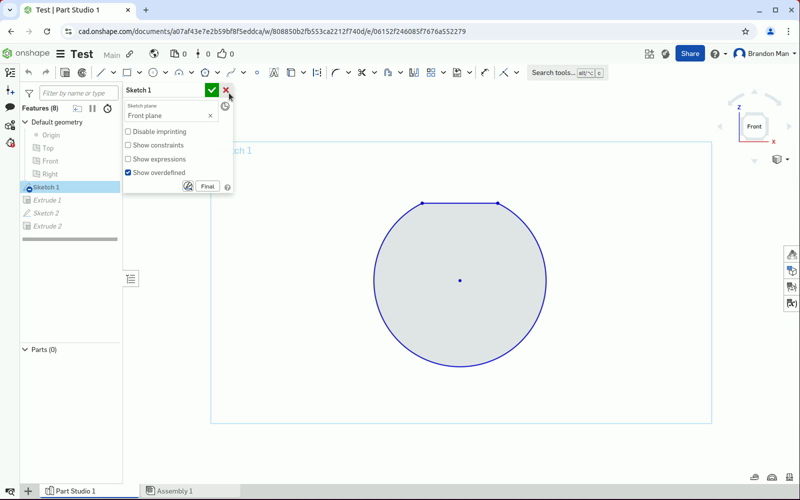
key(shift+s)
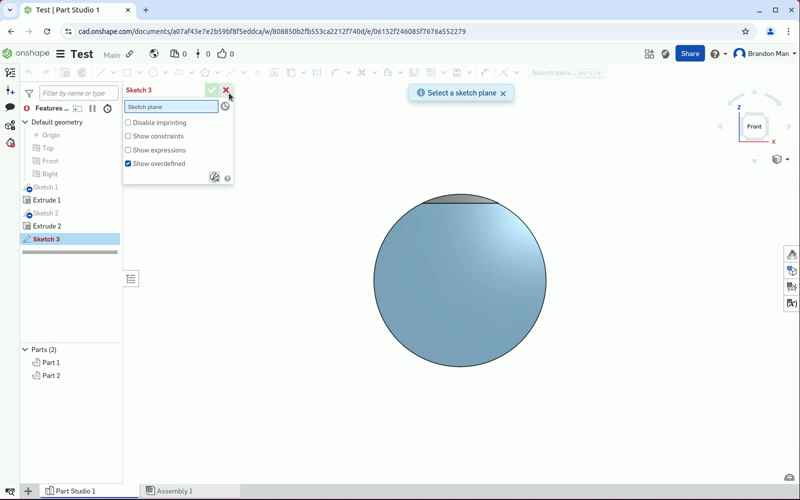
mouse_move(73, 163)
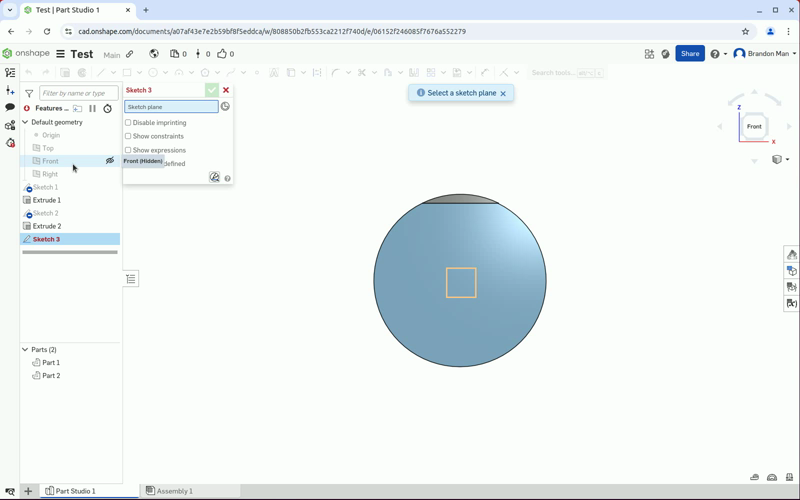
click(73, 163)
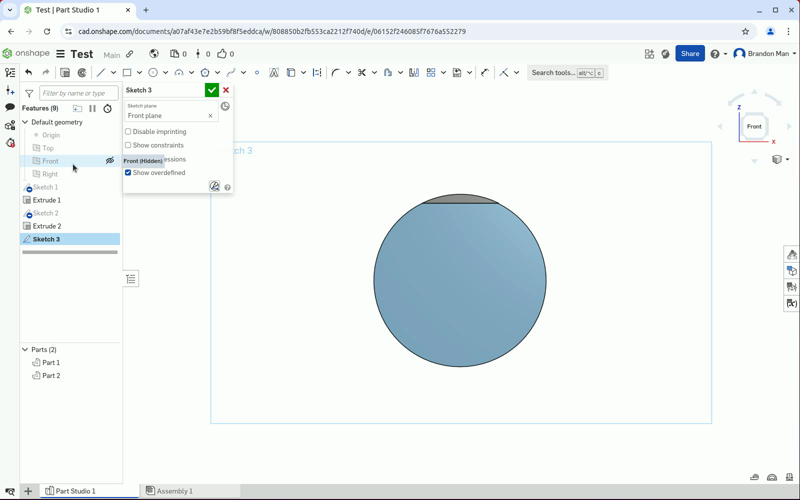
mouse_move(73, 352)
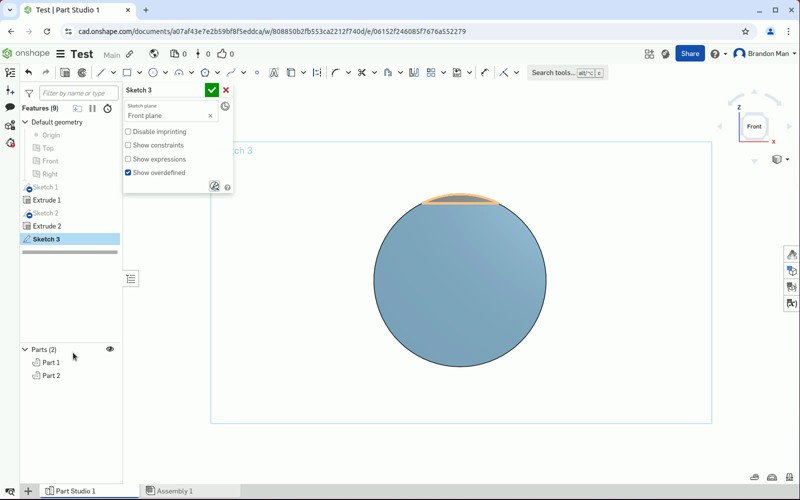
key(y)
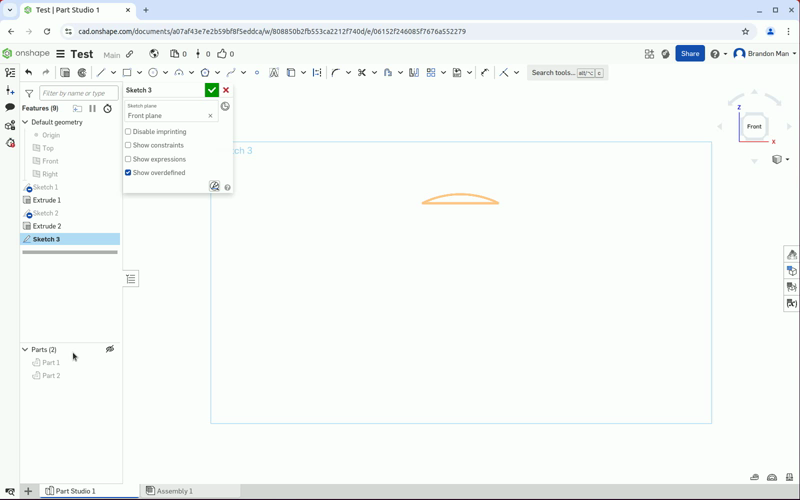
key(a)
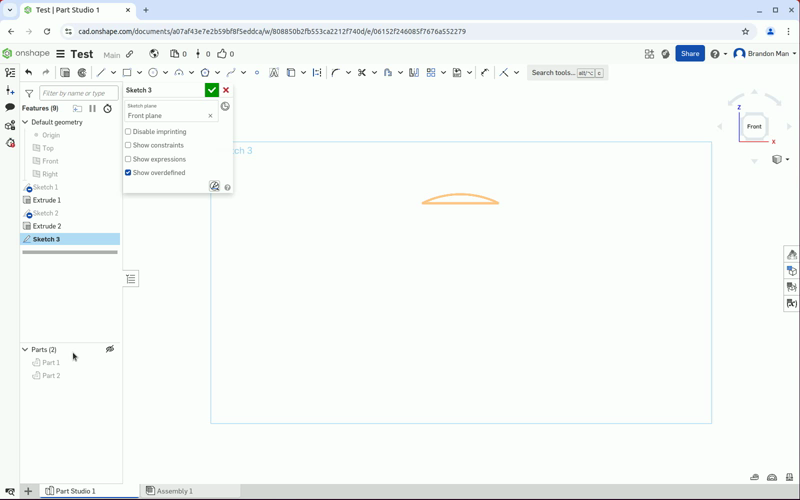
key_down(shift)
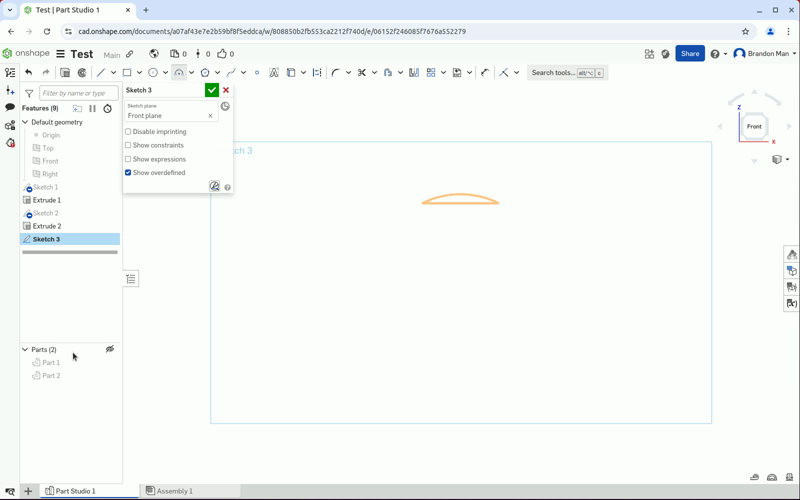
mouse_move(422, 203)
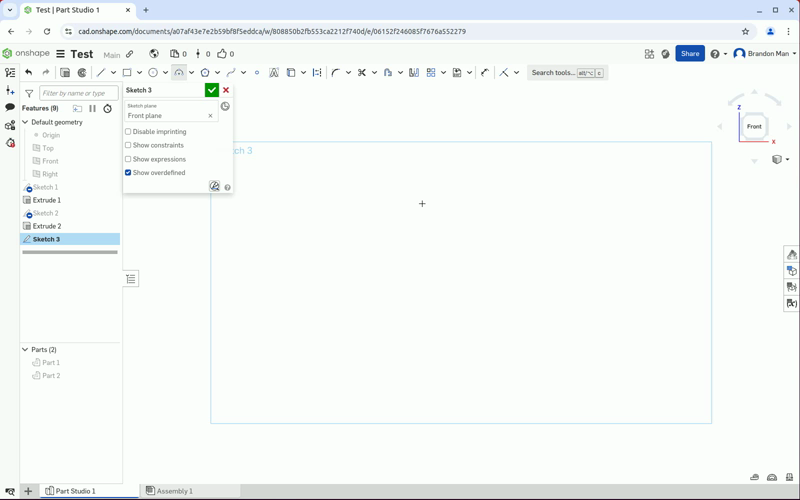
click(422, 203)
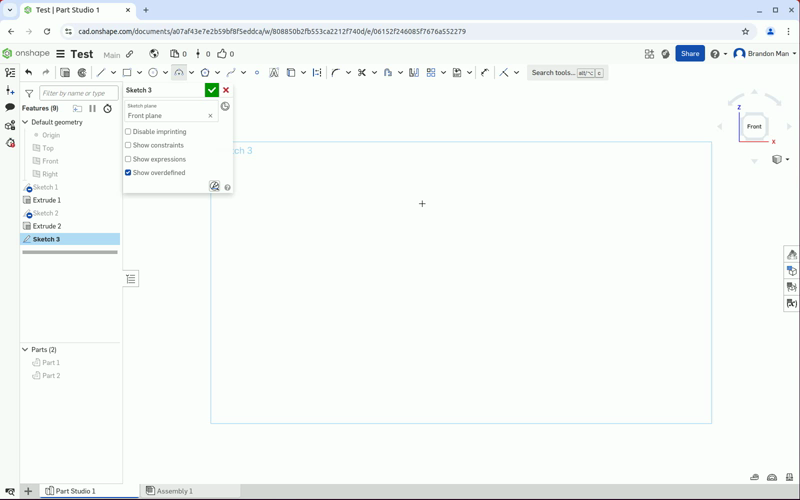
key_up(shift)
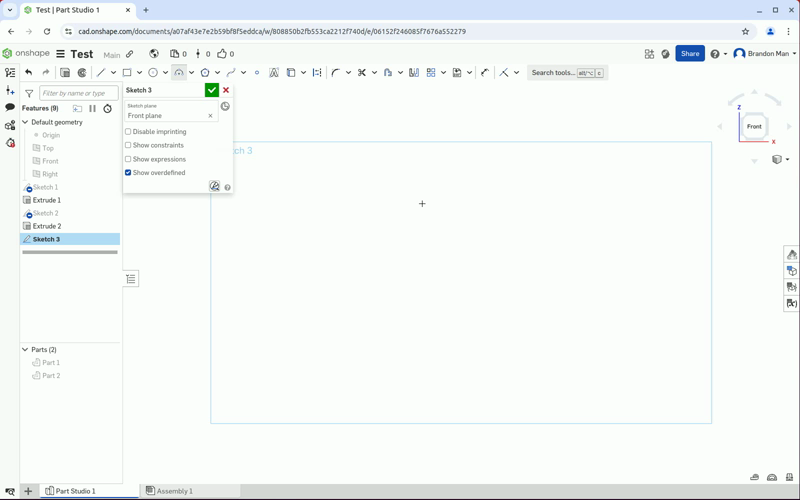
key_down(shift)
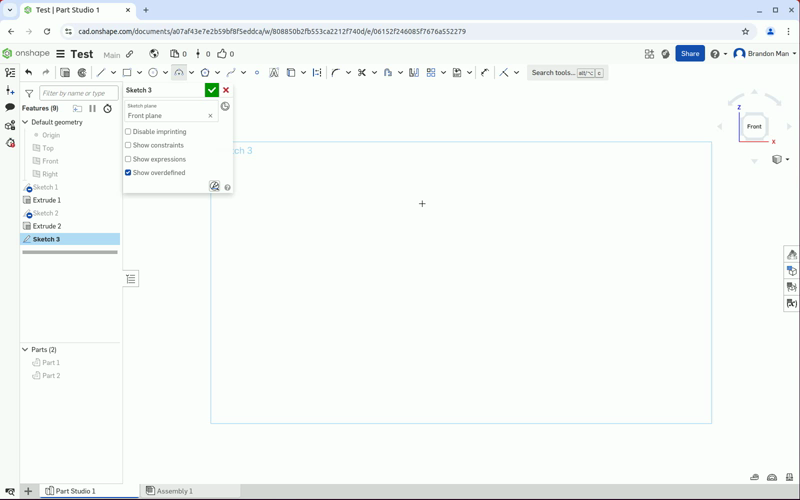
mouse_move(499, 203)
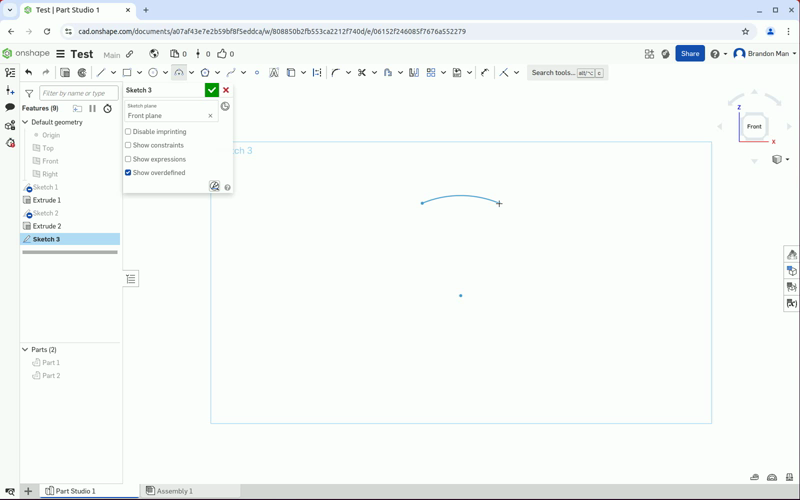
click(499, 203)
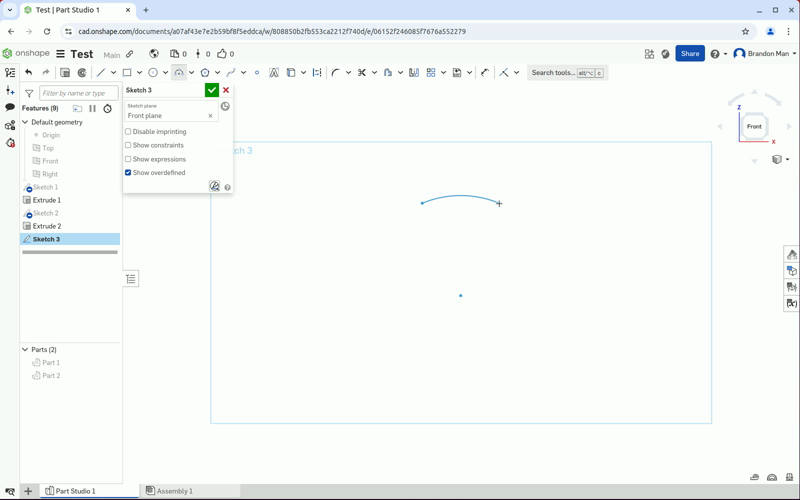
mouse_move(460, 194)
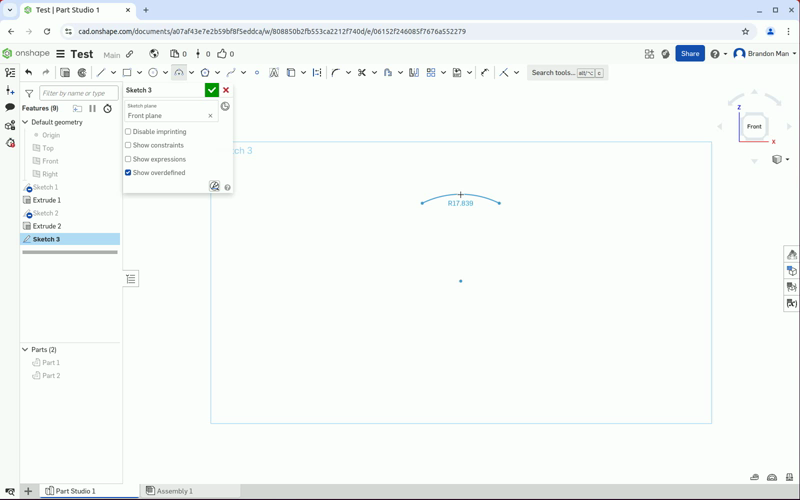
click(460, 194)
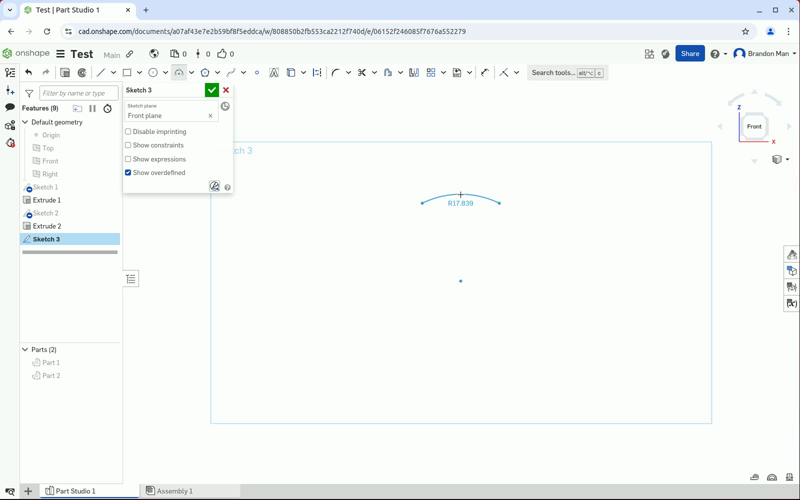
key_up(shift)
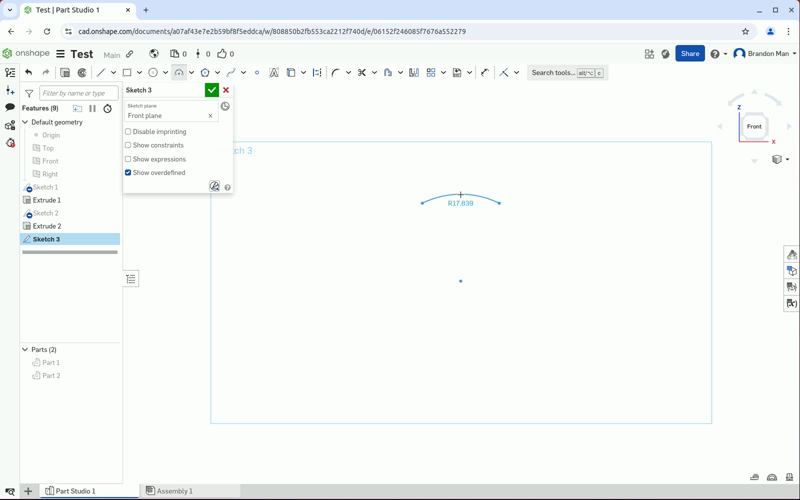
key(esc)
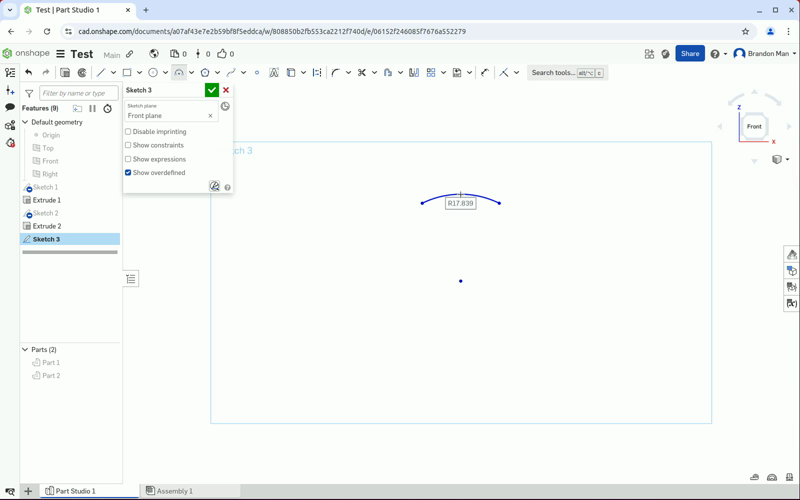
key(l)
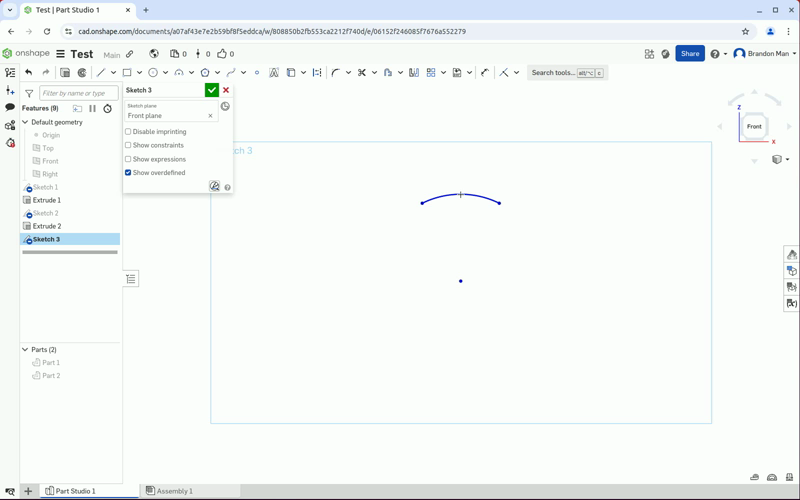
mouse_move(499, 203)
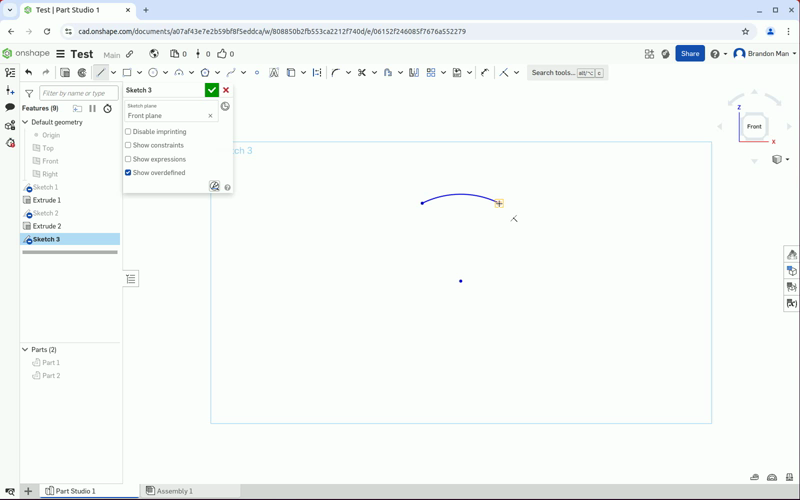
click(499, 203)
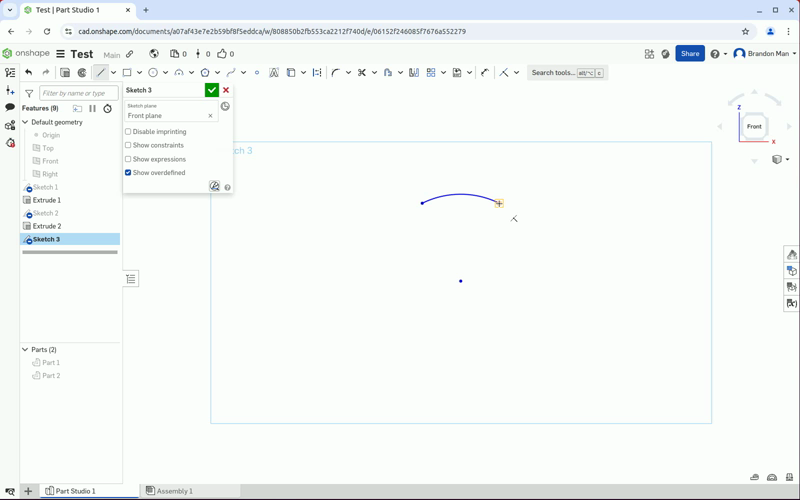
key_down(shift)
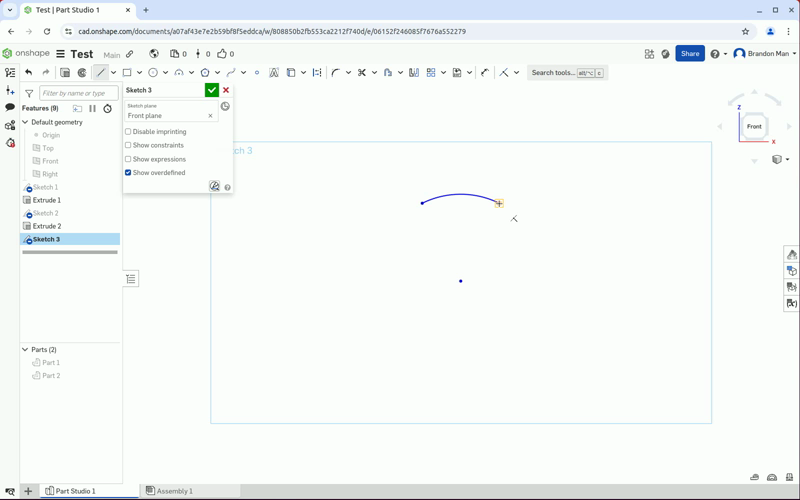
mouse_move(529, 203)
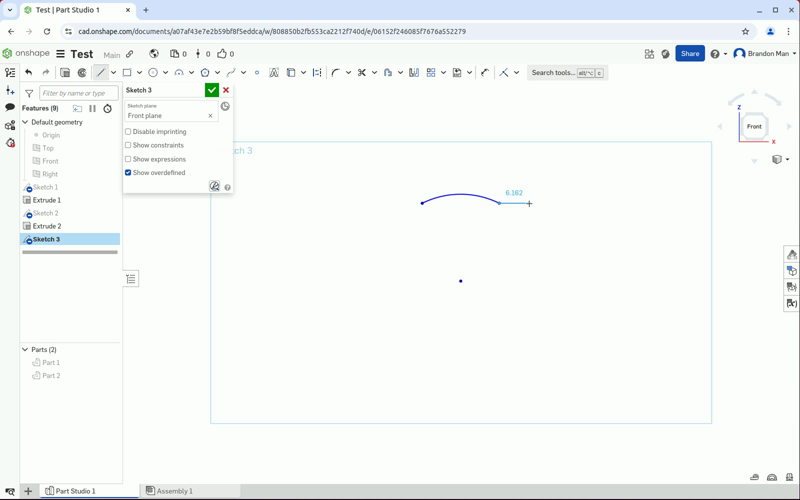
mouse_move(501, 203)
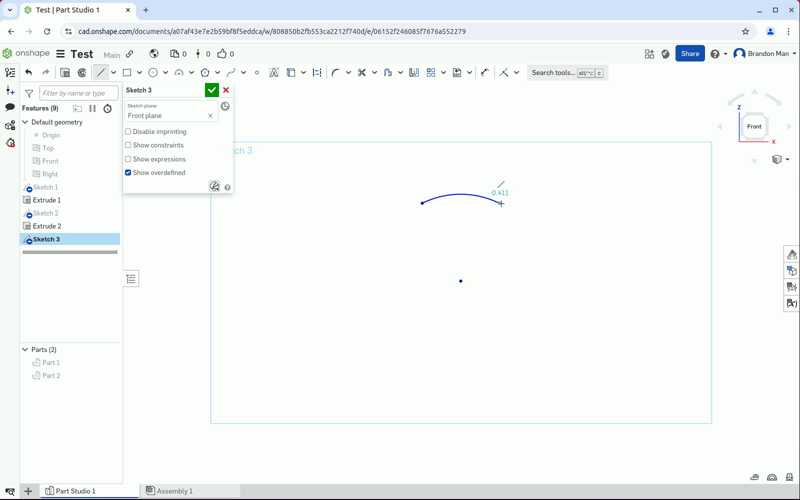
scroll(6)
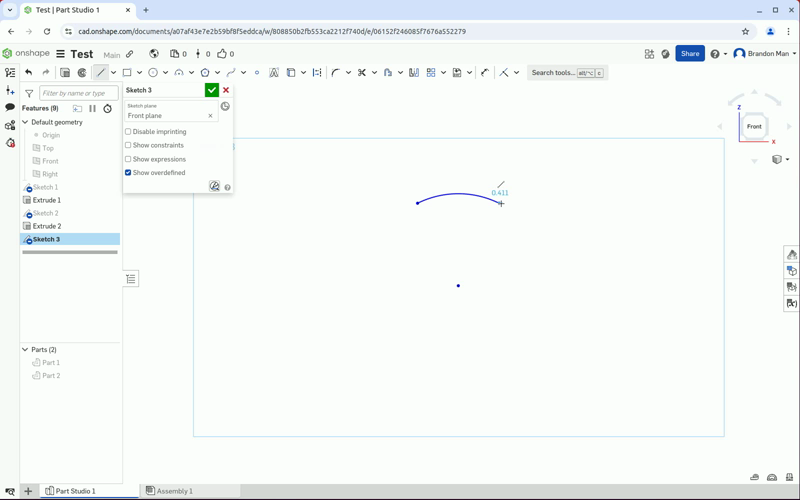
scroll(6)
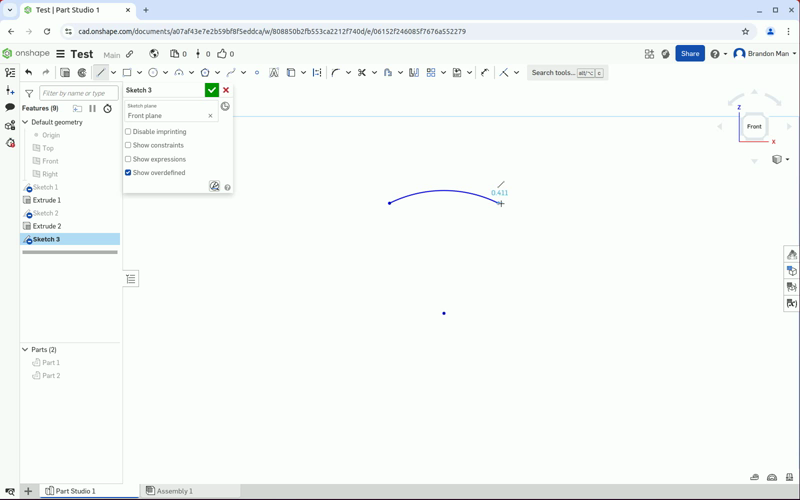
scroll(6)
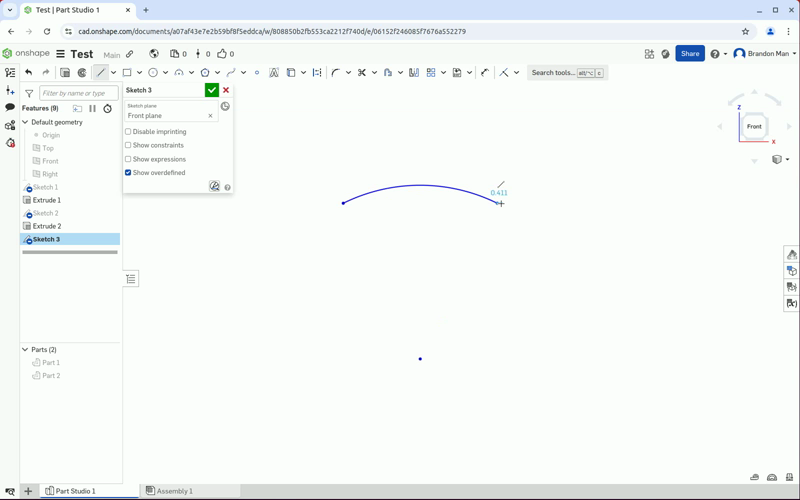
scroll(6)
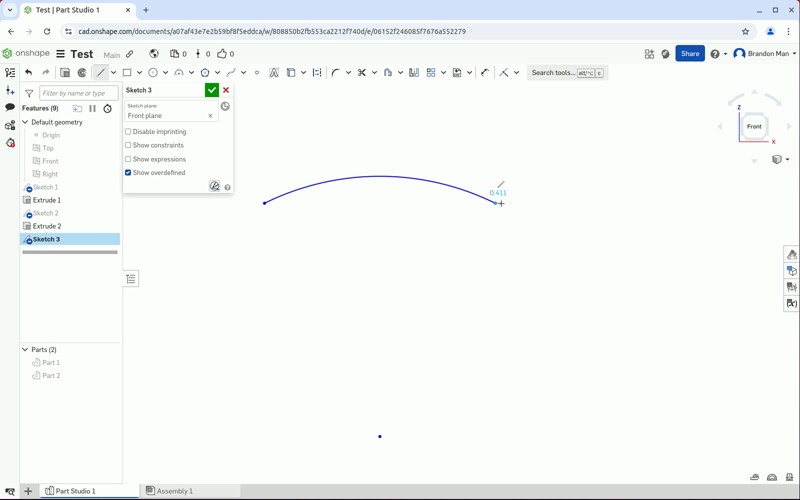
scroll(6)
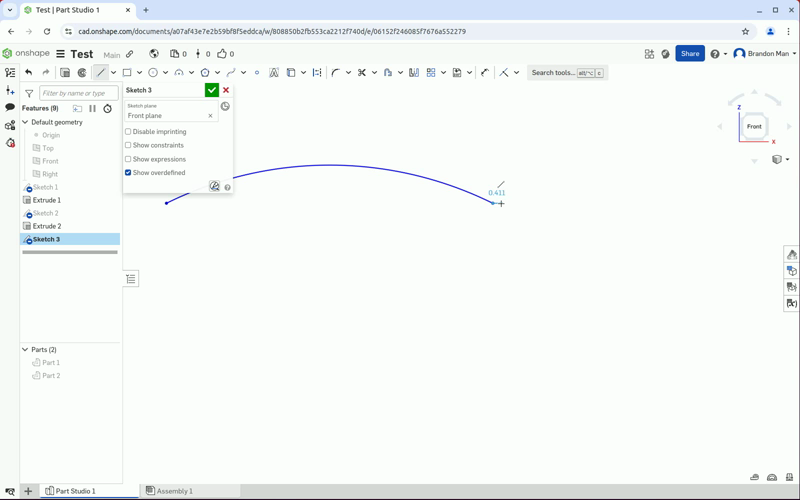
scroll(6)
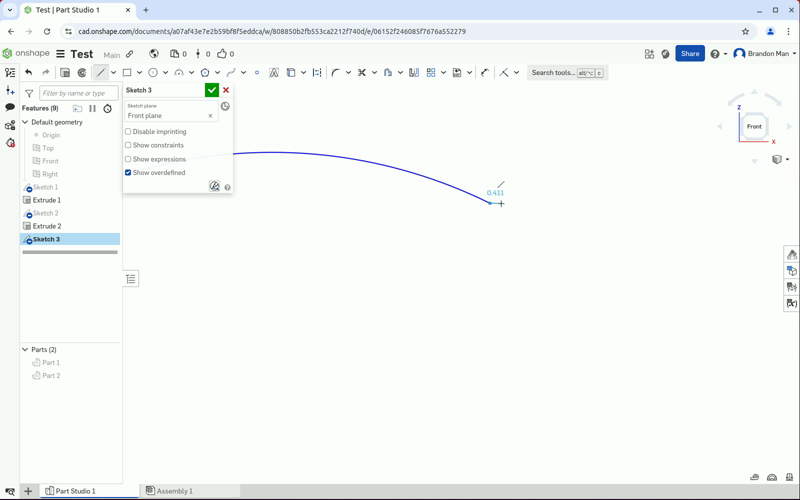
scroll(6)
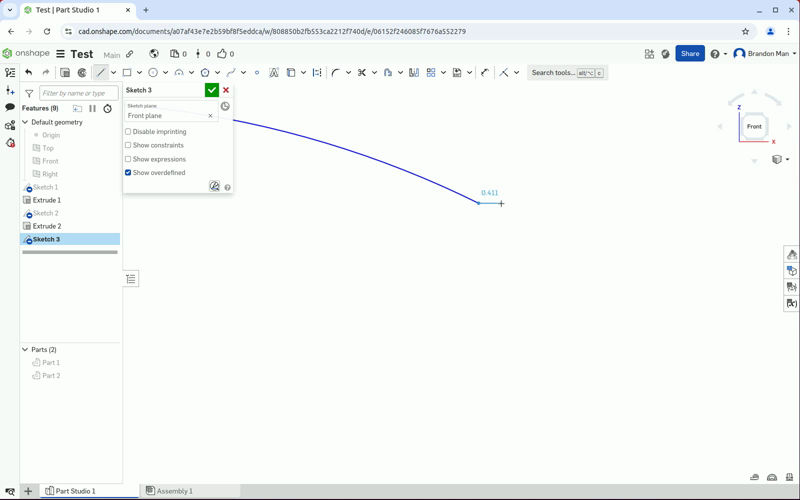
click(501, 203)
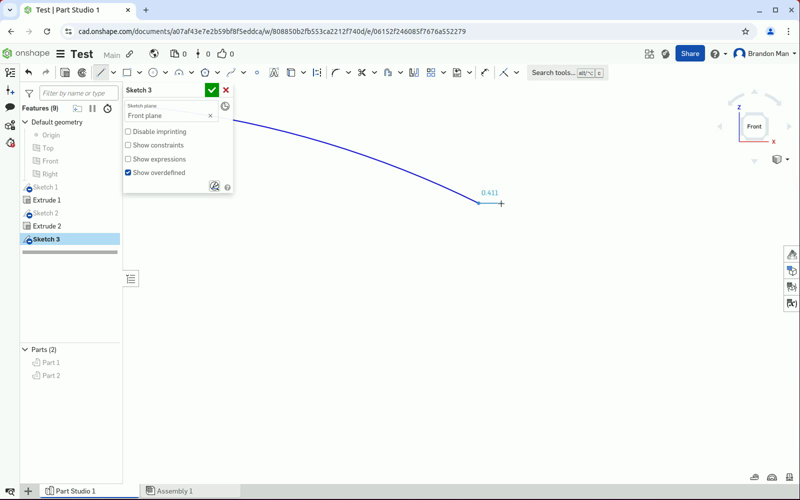
scroll(-6)
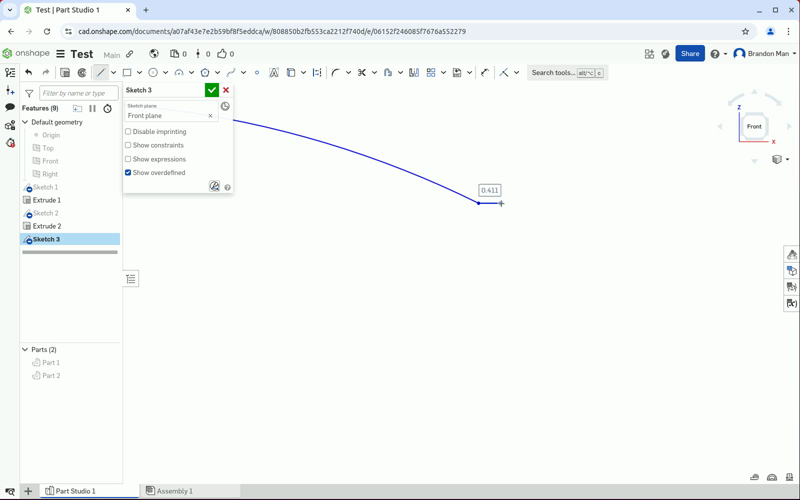
scroll(-6)
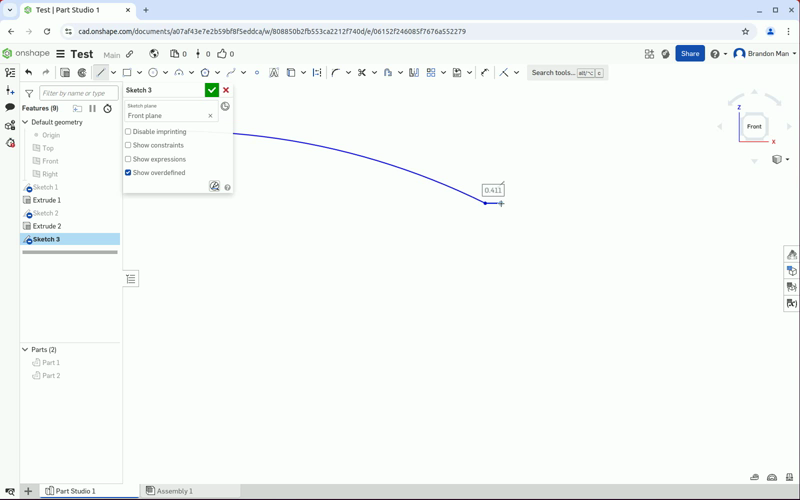
scroll(-6)
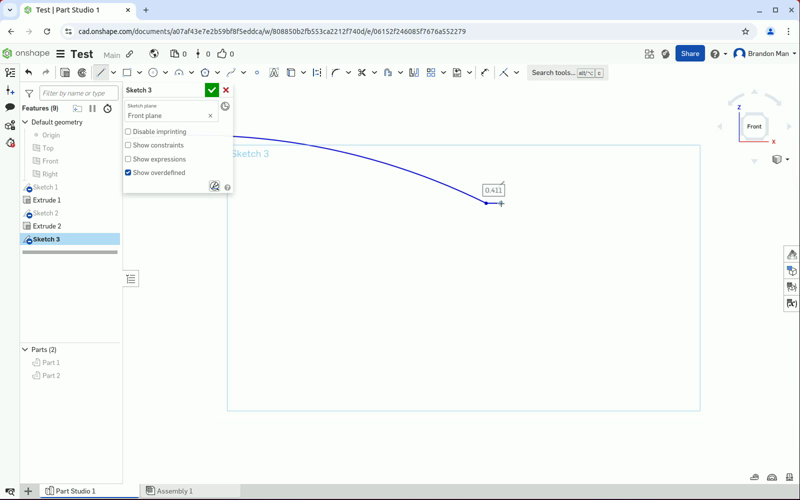
scroll(-6)
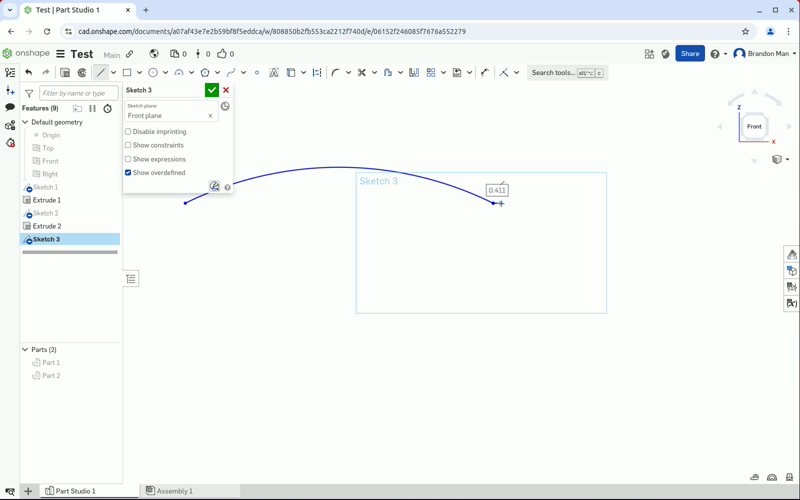
scroll(-6)
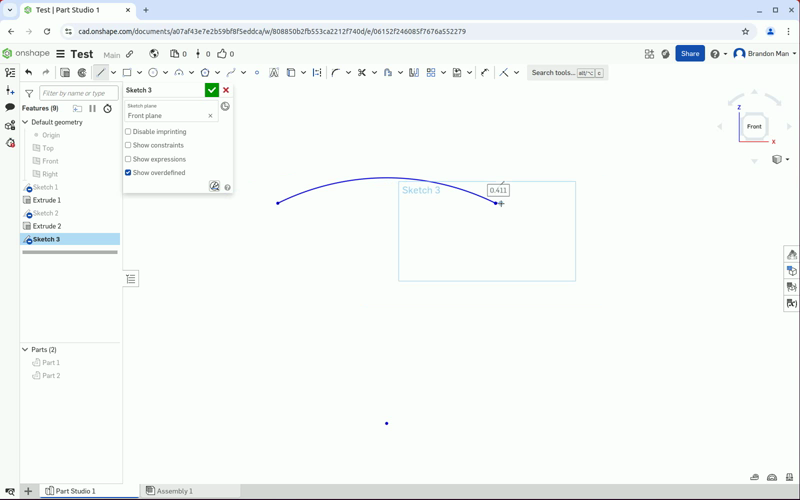
scroll(-6)
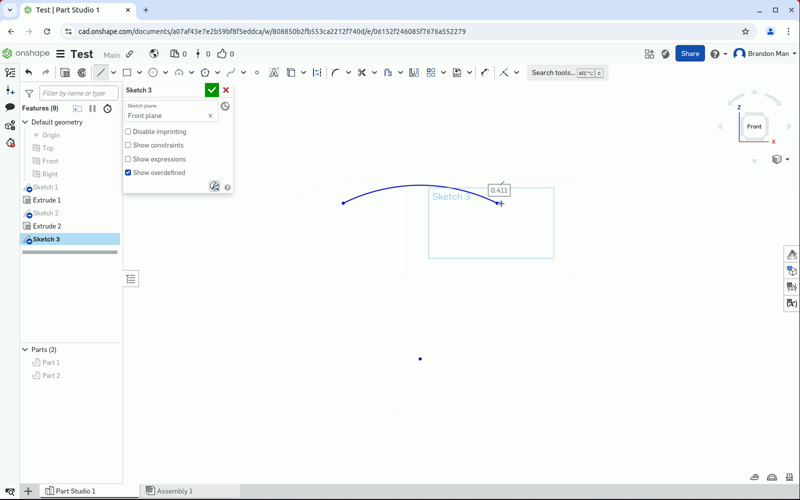
scroll(-6)
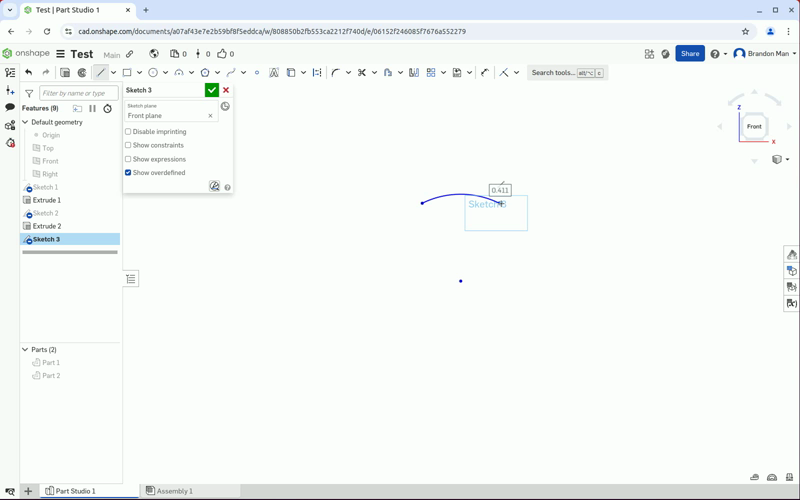
key_up(shift)
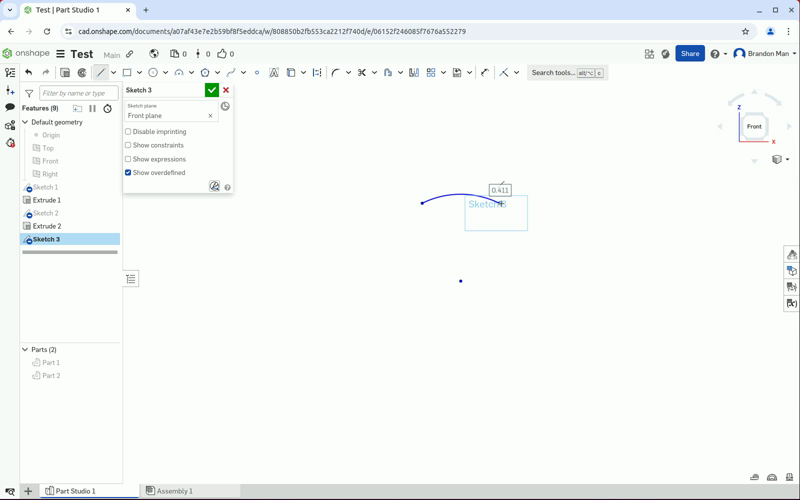
key_down(shift)
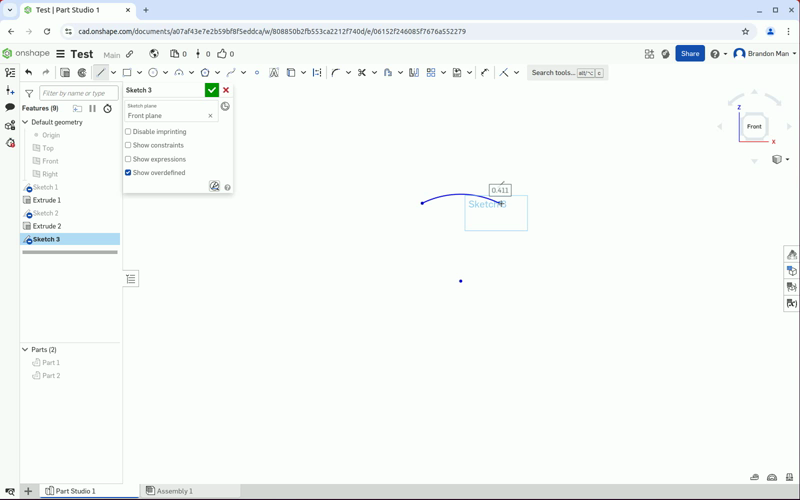
mouse_move(531, 203)
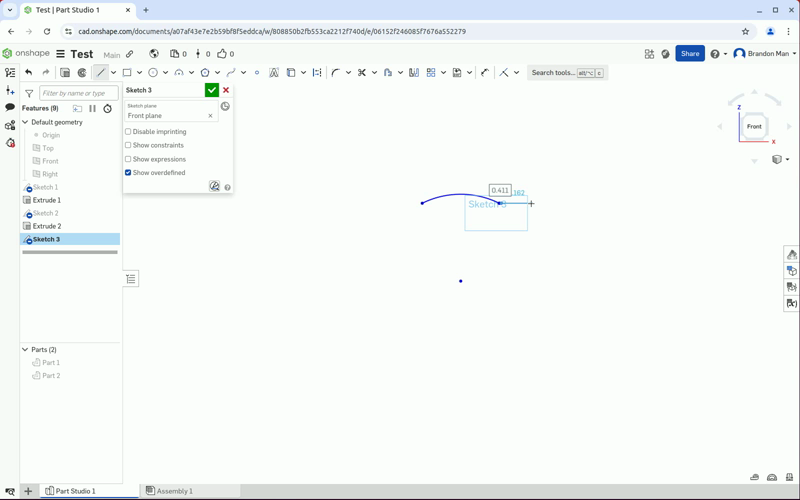
mouse_move(501, 170)
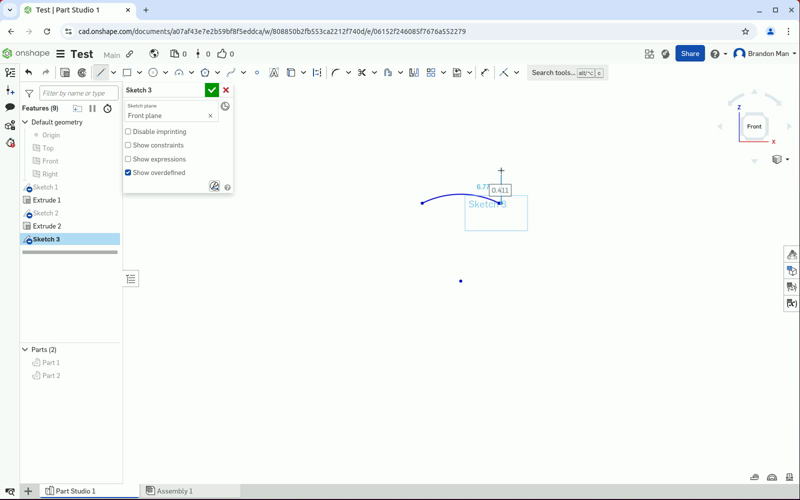
click(501, 170)
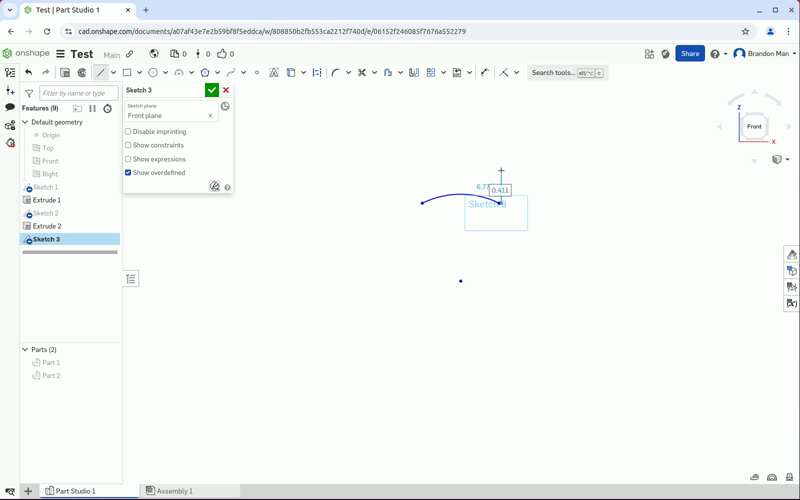
key_up(shift)
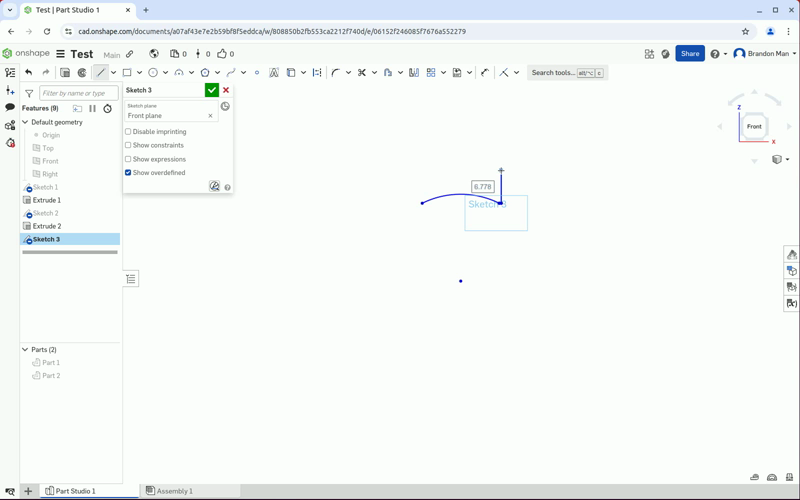
key_down(shift)
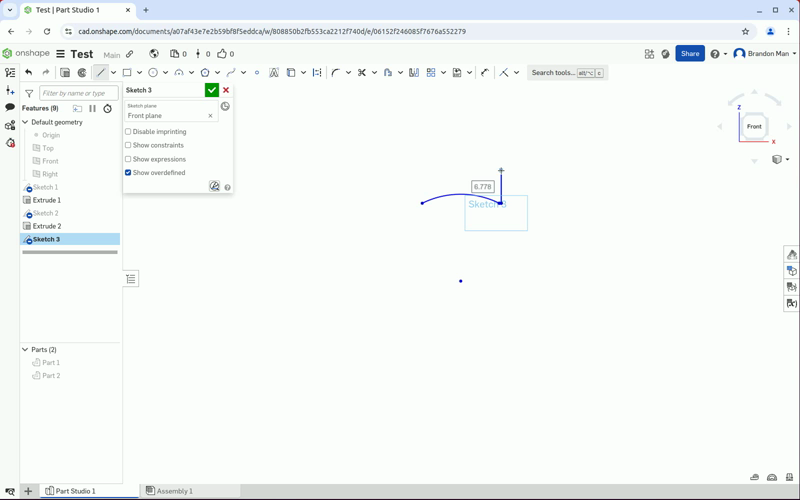
mouse_move(422, 170)
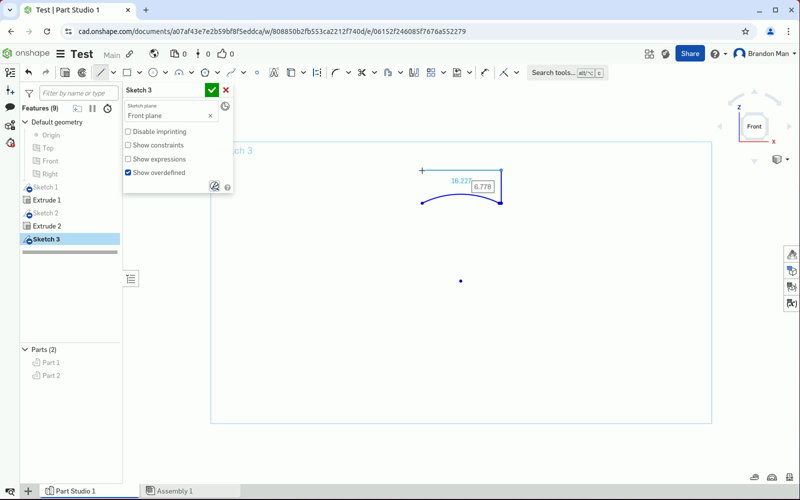
click(422, 170)
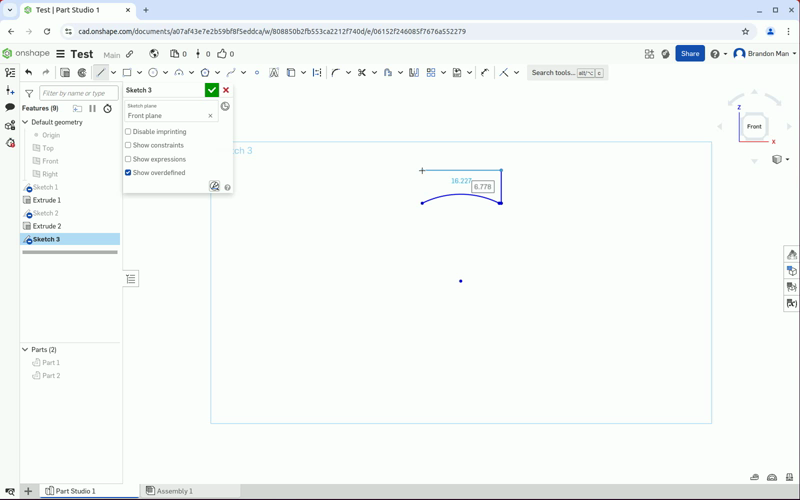
key_up(shift)
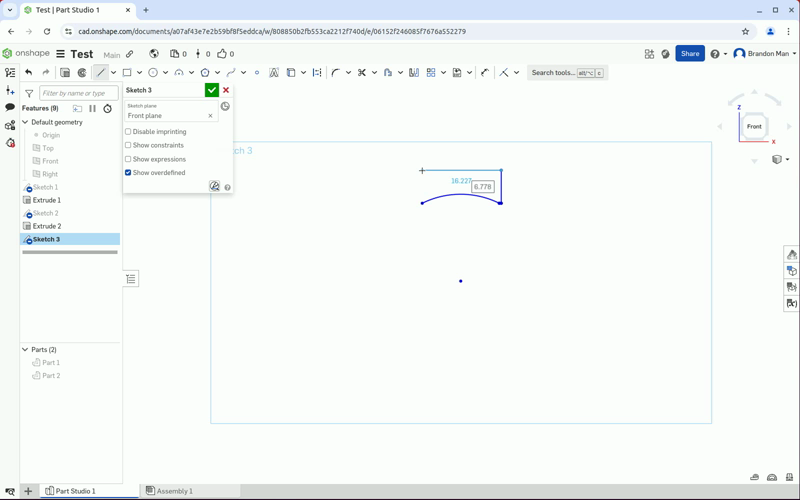
mouse_move(452, 170)
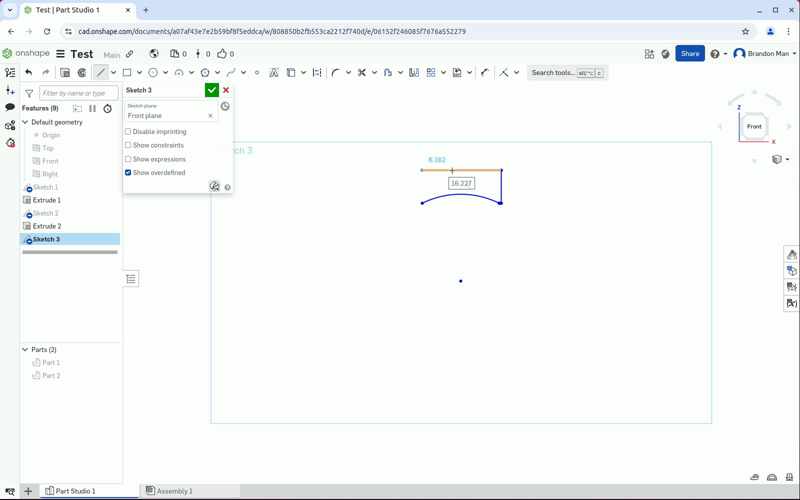
key_down(shift)
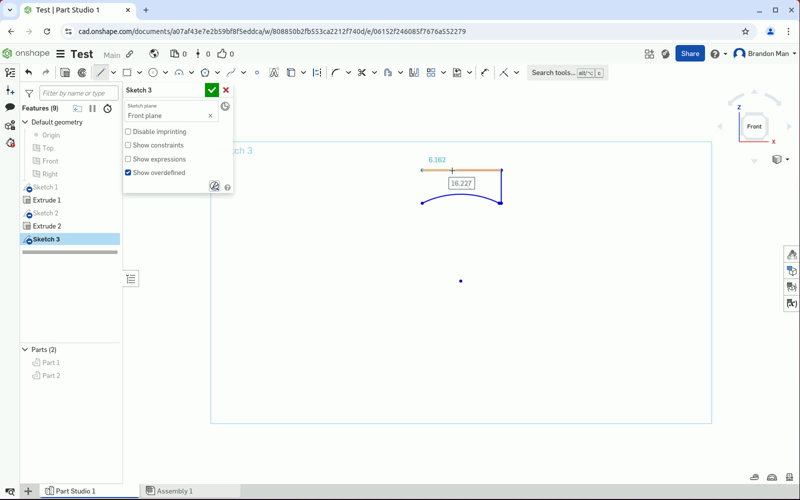
mouse_move(422, 203)
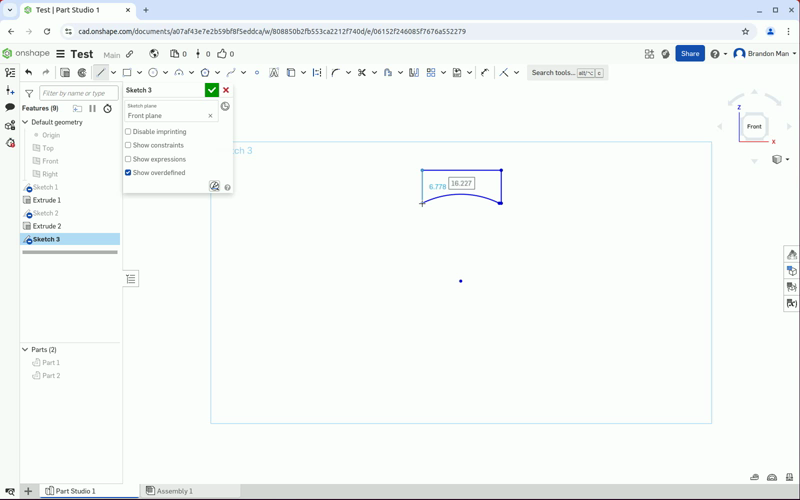
key_up(shift)
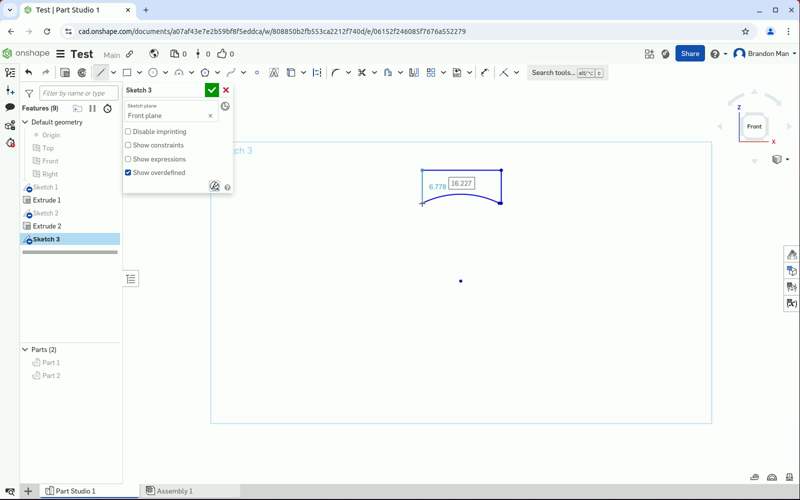
click(422, 203)
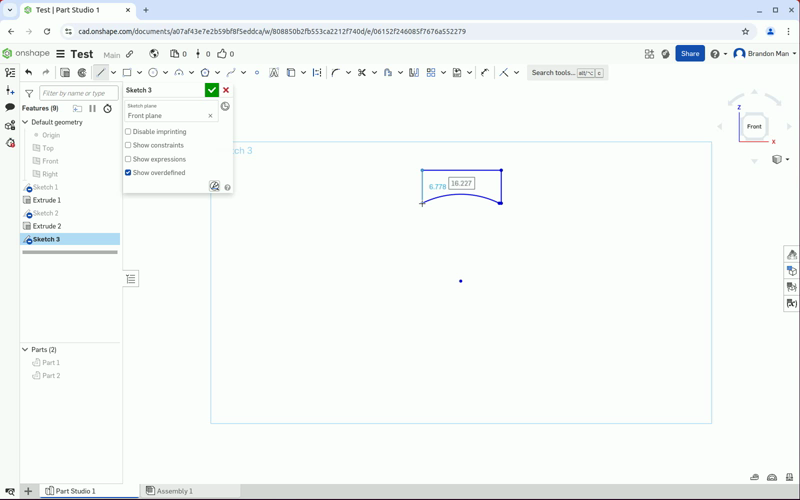
key(esc)
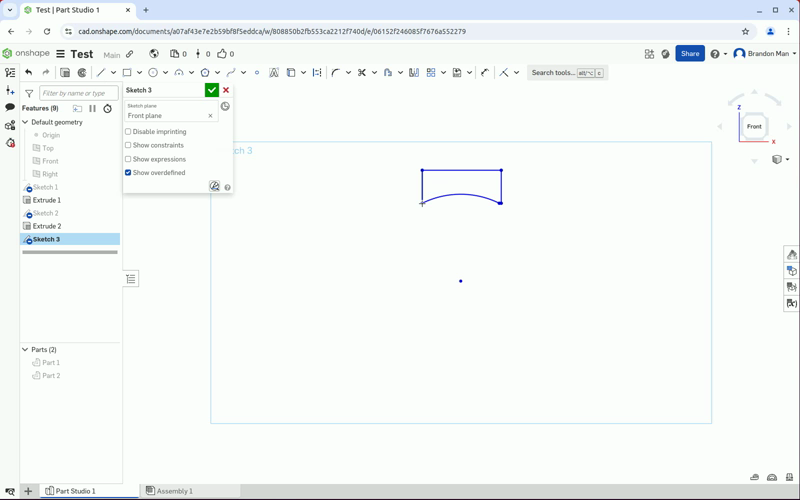
mouse_move(493, 192)
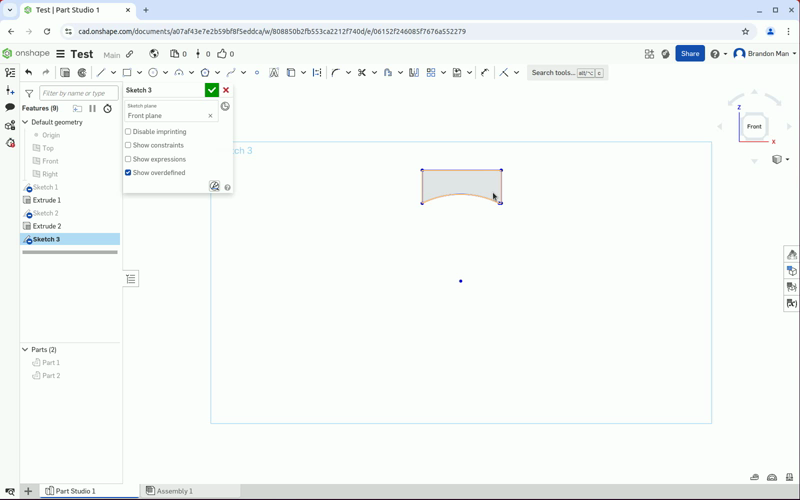
click(493, 192)
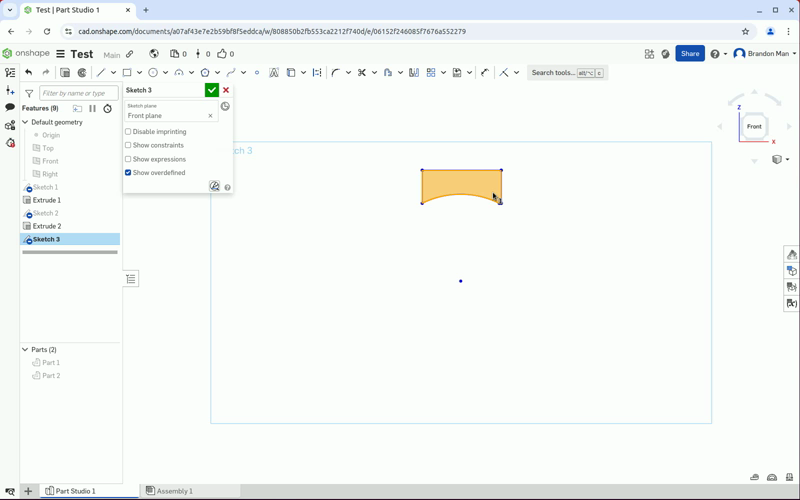
mouse_move(73, 352)
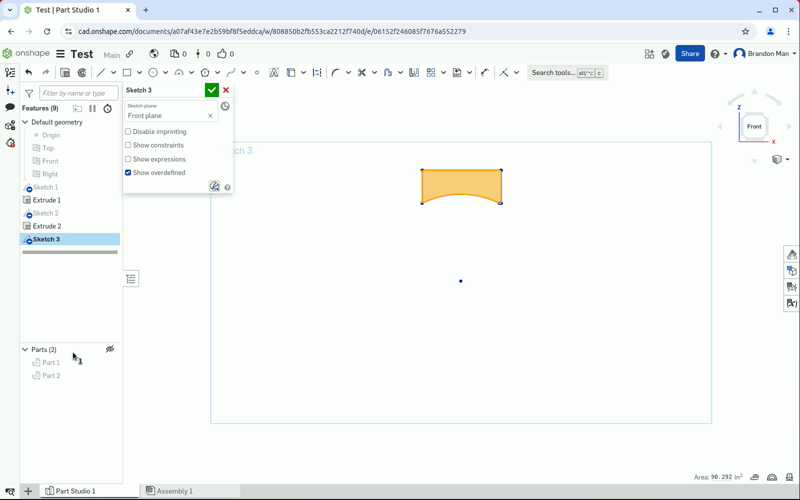
key(shift+y)
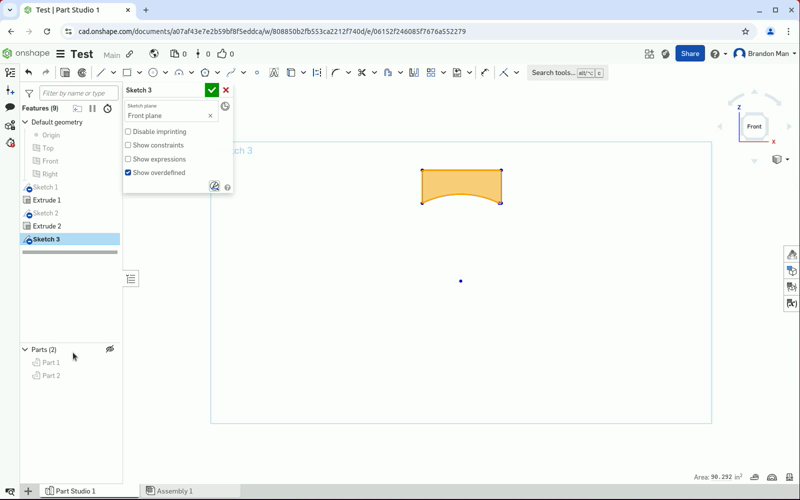
key(shift+e)
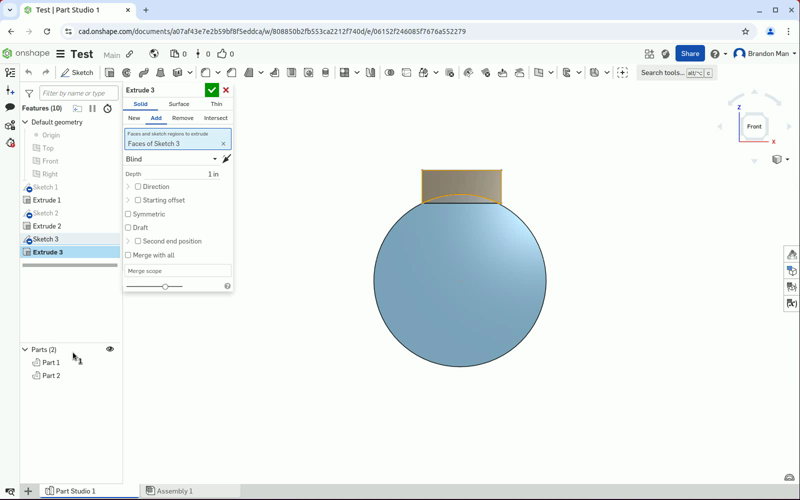
mouse_move(143, 106)
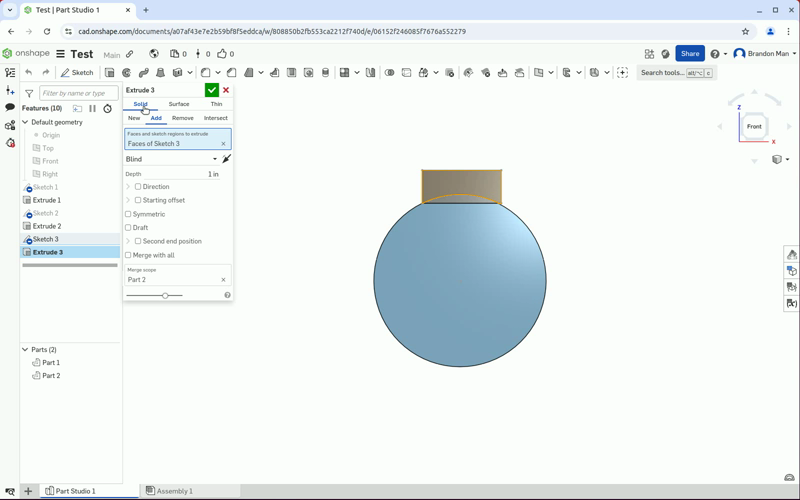
click(143, 106)
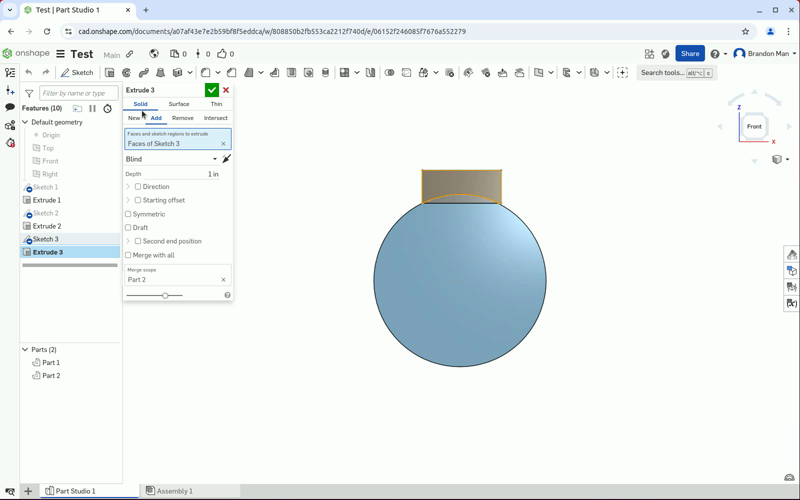
mouse_move(137, 120)
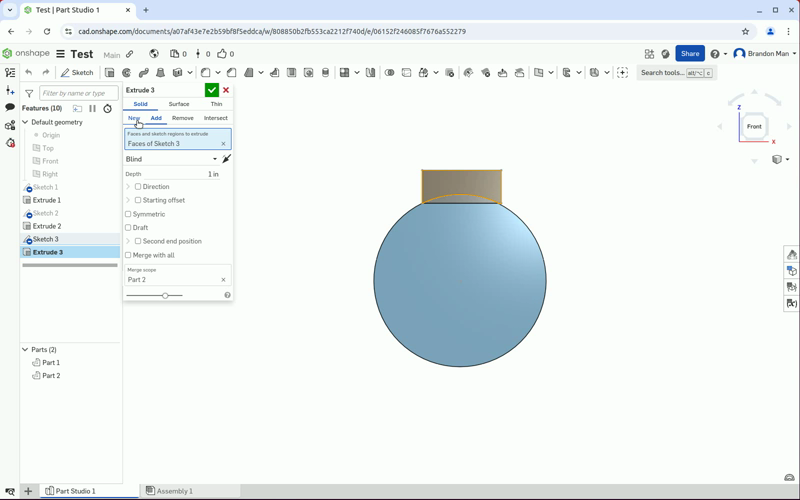
click(137, 120)
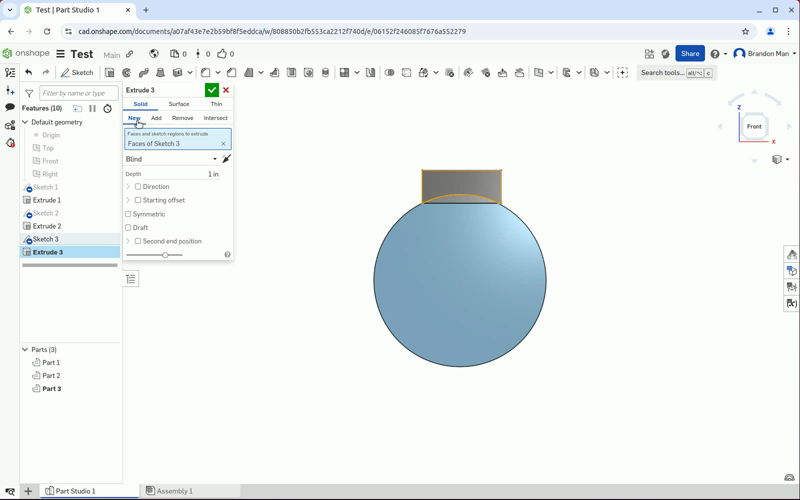
key(tab, 4)
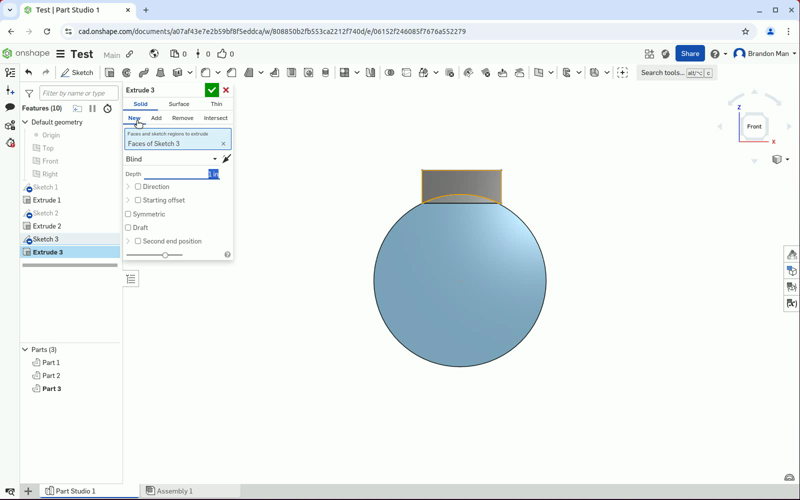
text(2.166)
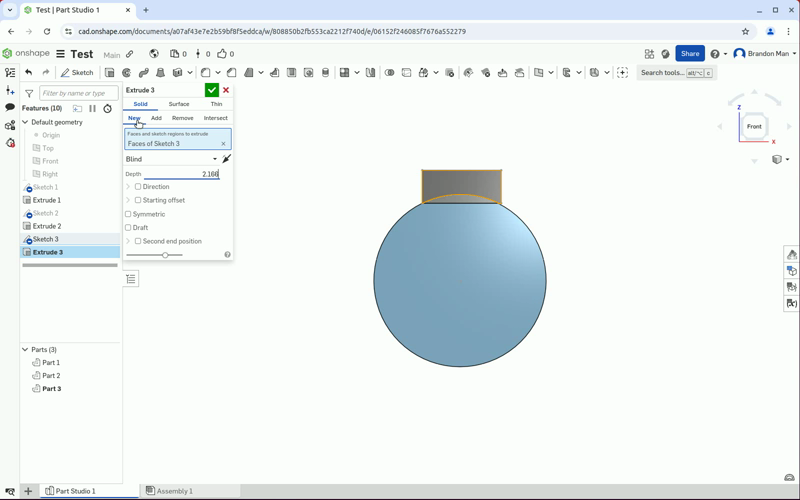
key(enter)
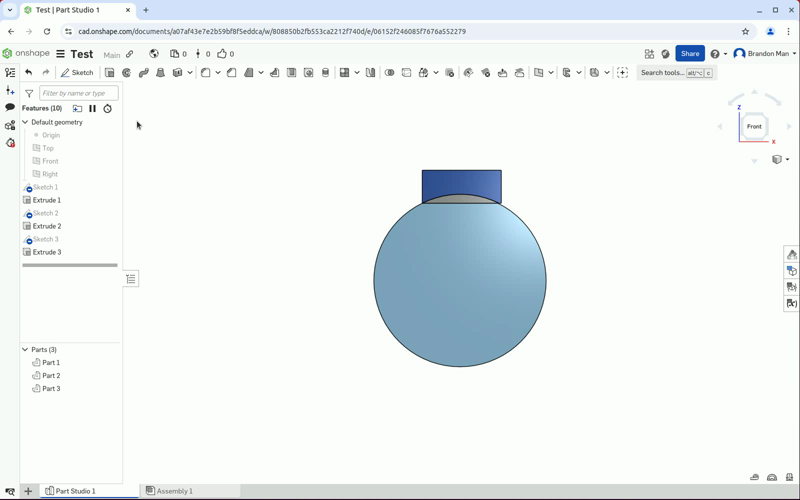
key(shift+h)
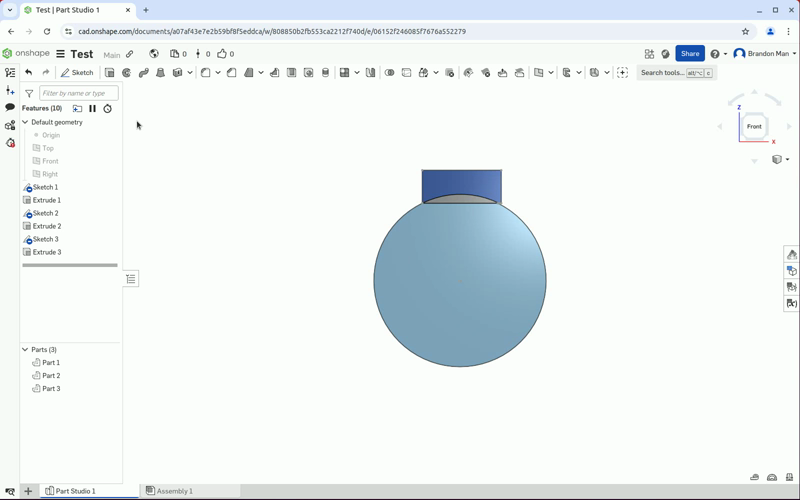
key(shift+h)
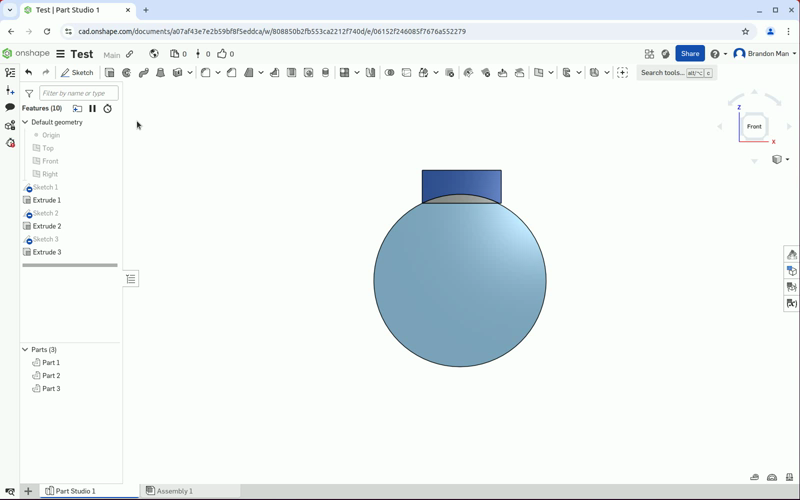
mouse_move(73, 189)
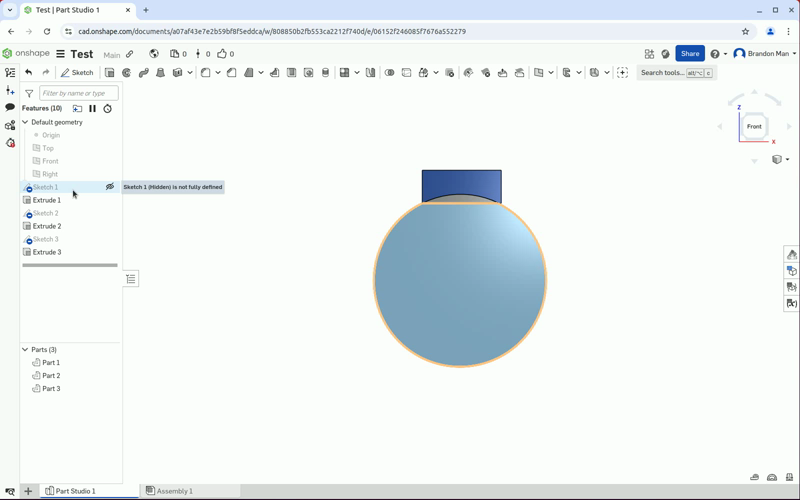
click(73, 189)
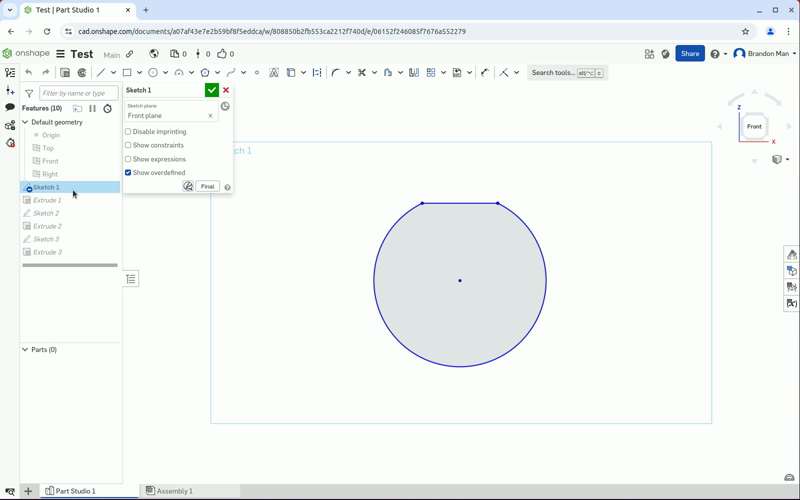
mouse_move(229, 92)
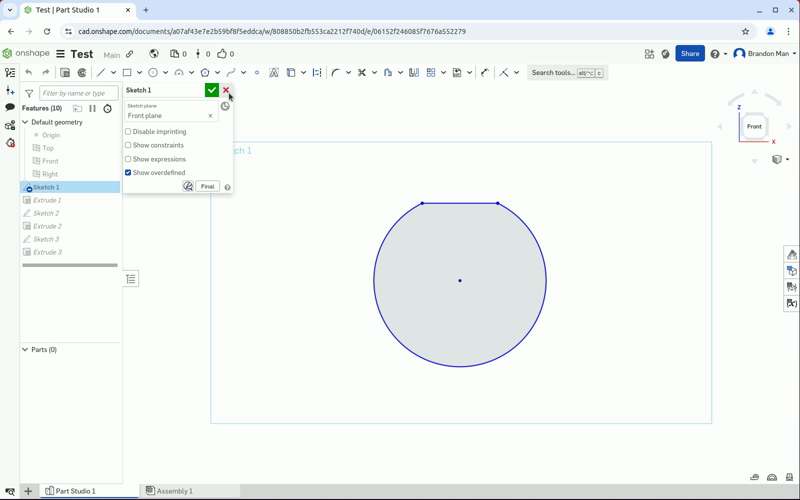
click(229, 92)
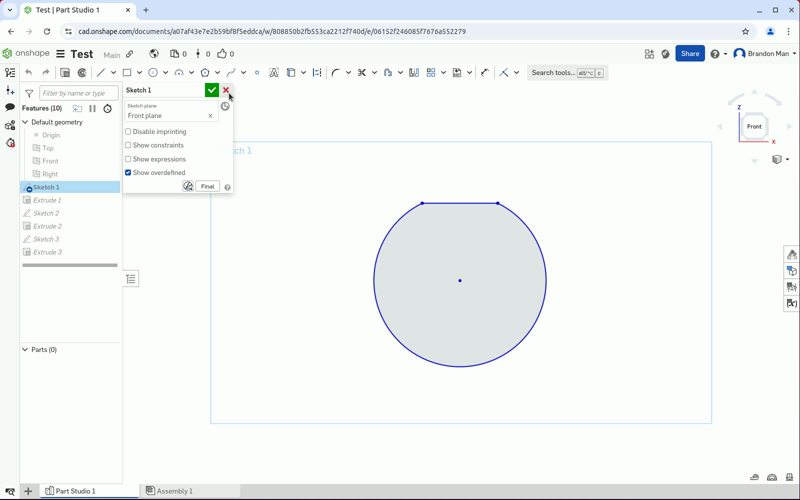
key(shift+s)
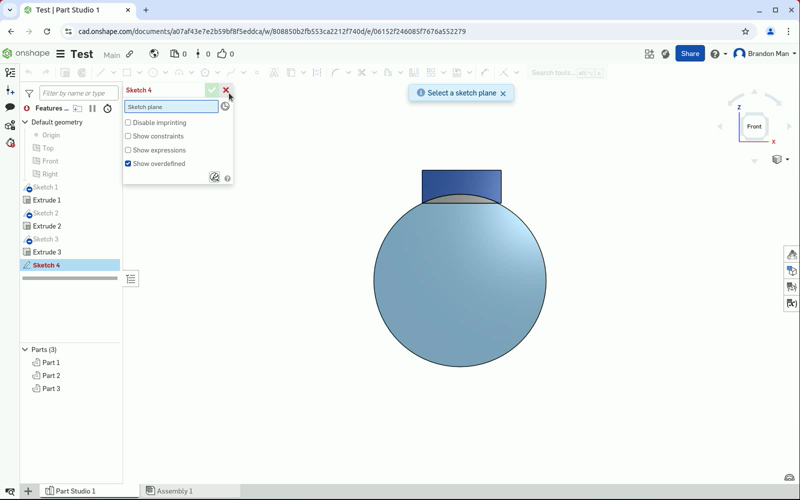
mouse_move(73, 163)
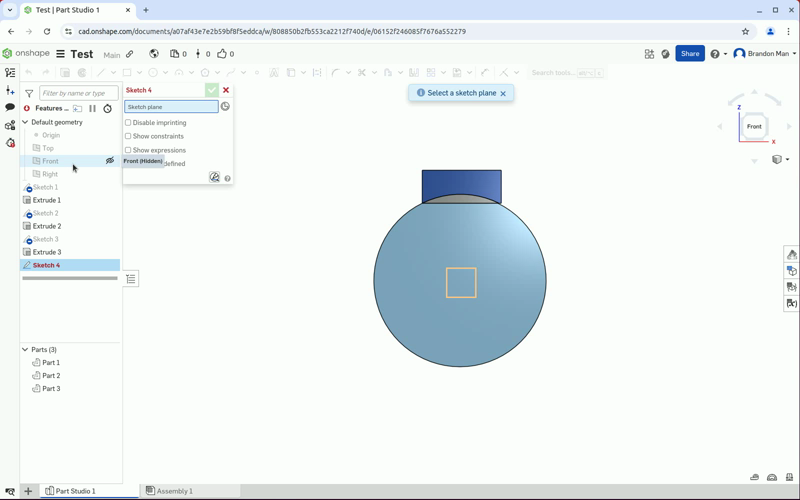
click(73, 163)
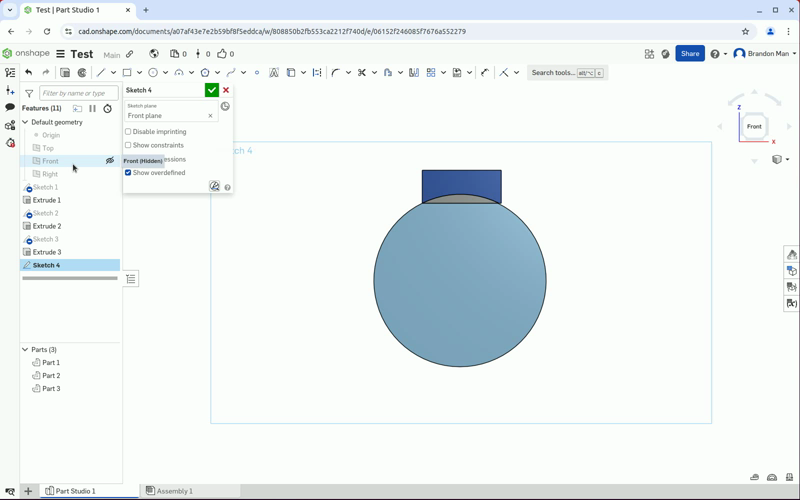
mouse_move(73, 352)
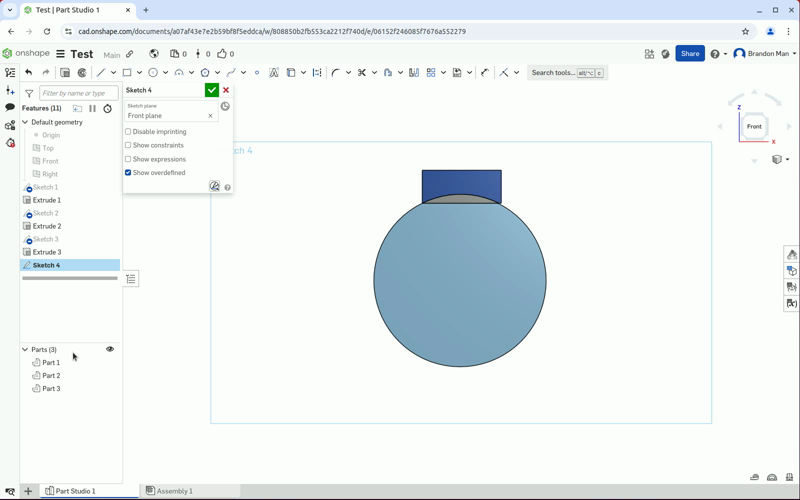
key(y)
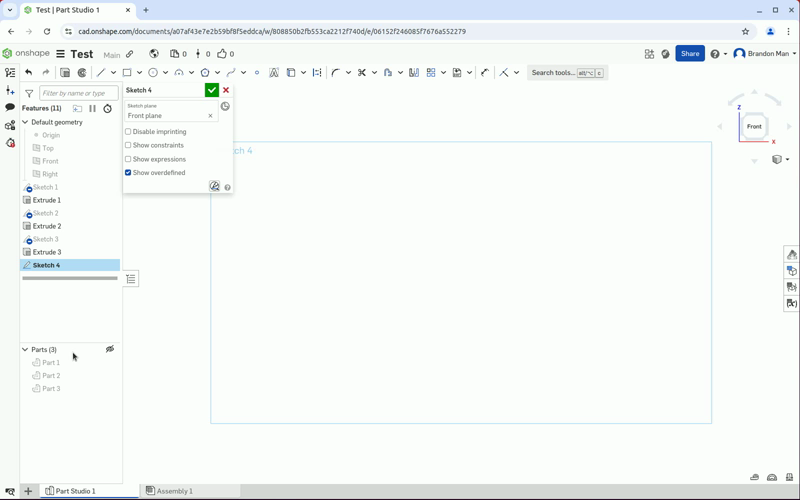
key(a)
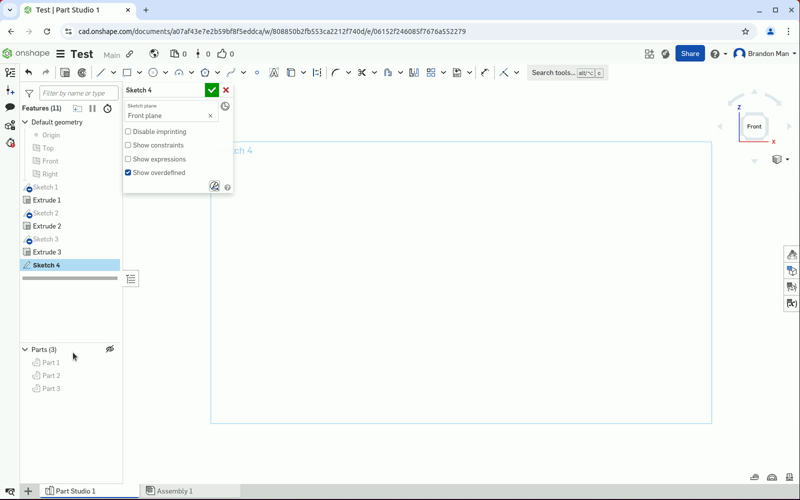
key_down(shift)
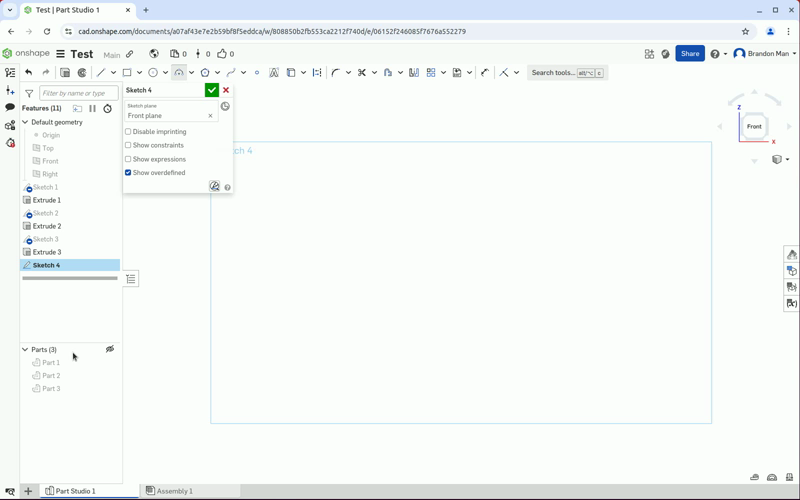
mouse_move(422, 203)
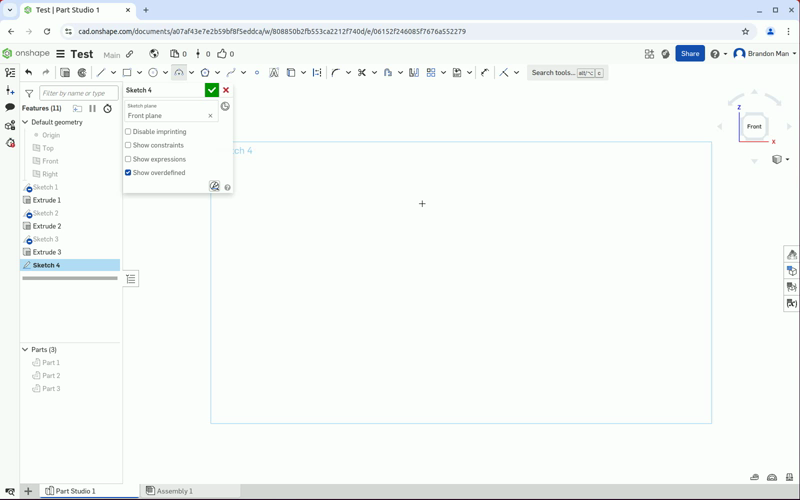
click(422, 203)
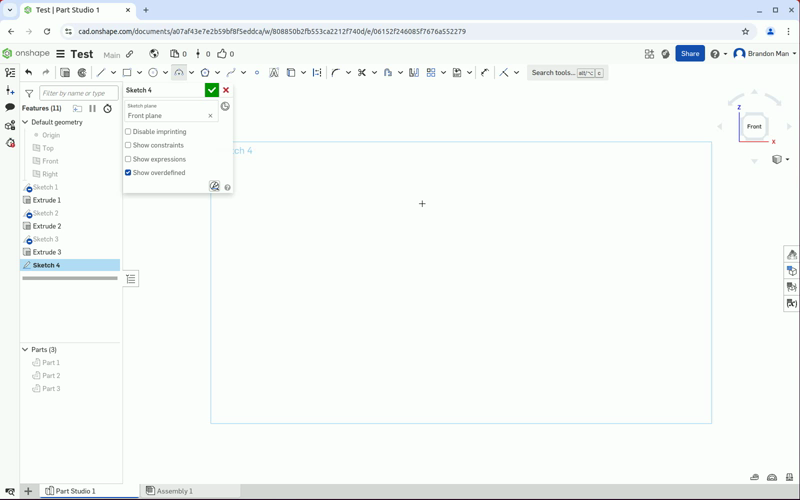
key_up(shift)
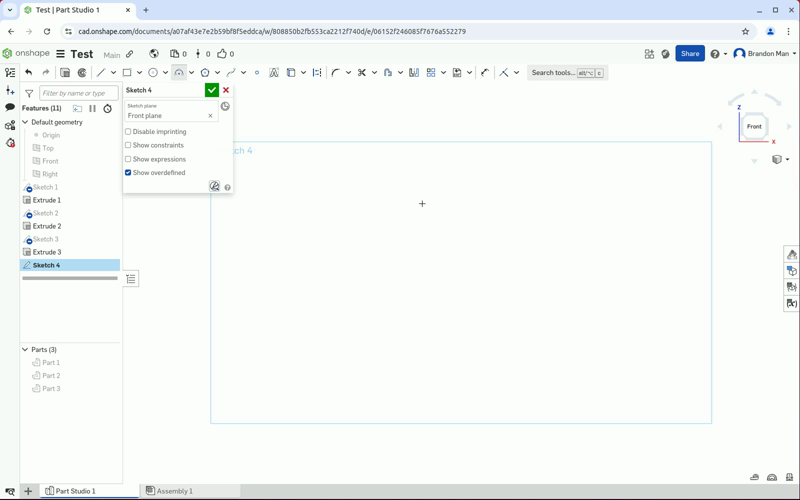
key_down(shift)
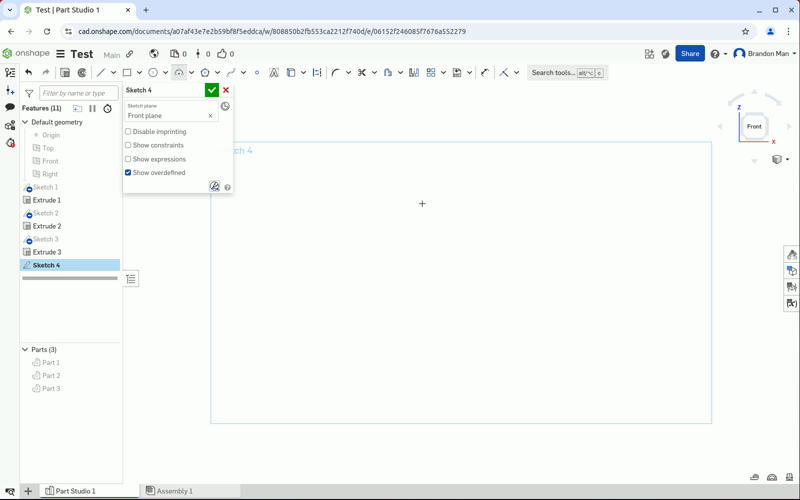
mouse_move(497, 203)
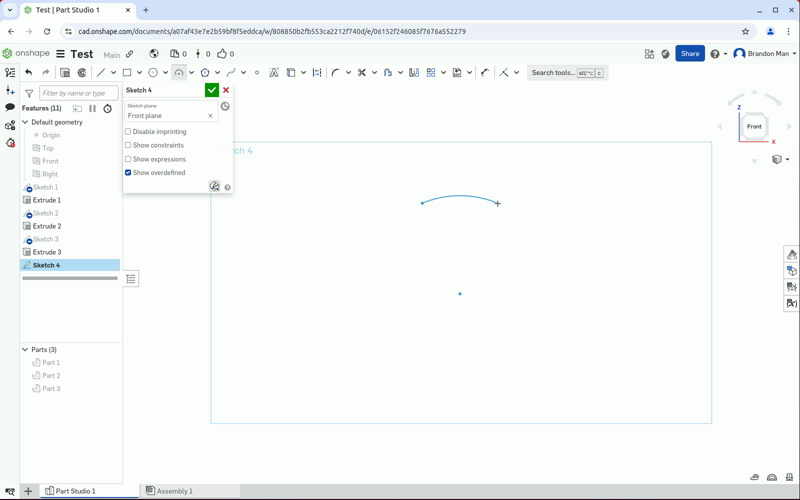
click(497, 203)
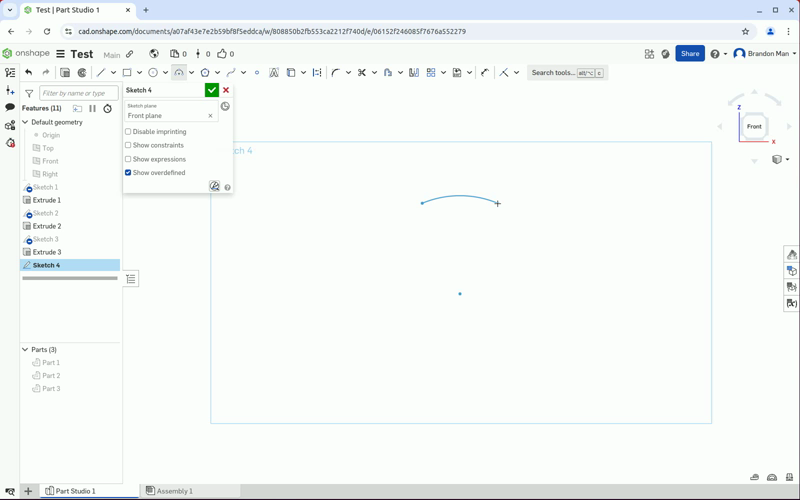
mouse_move(459, 366)
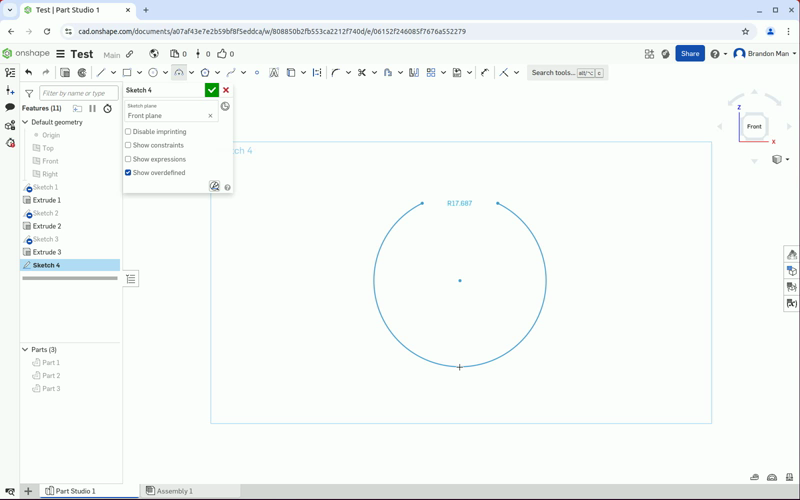
click(459, 366)
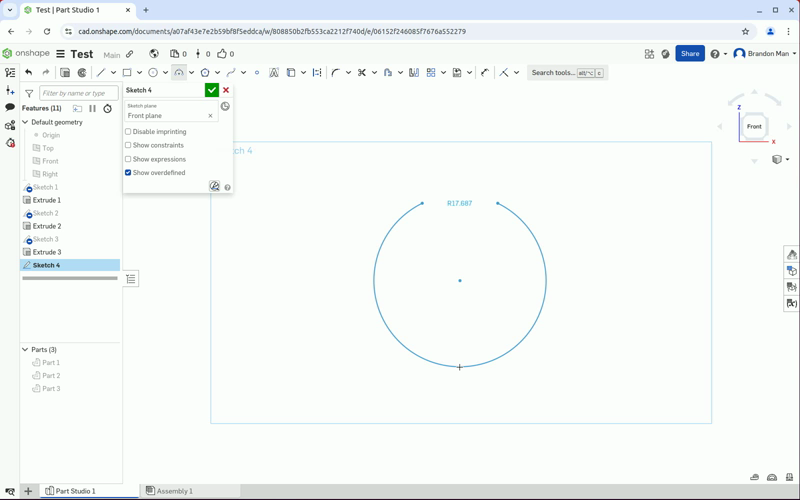
key_up(shift)
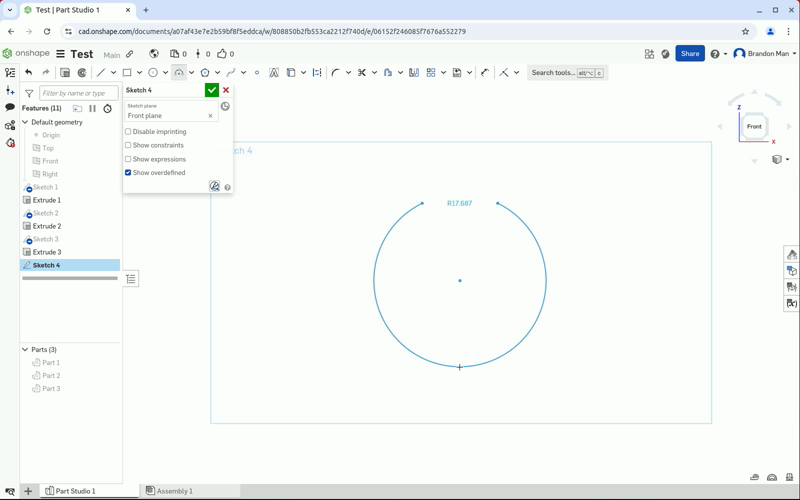
key(esc)
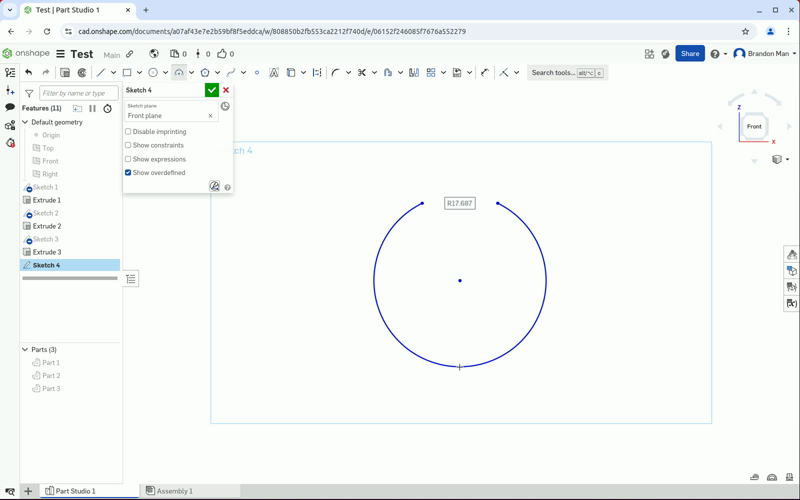
key(l)
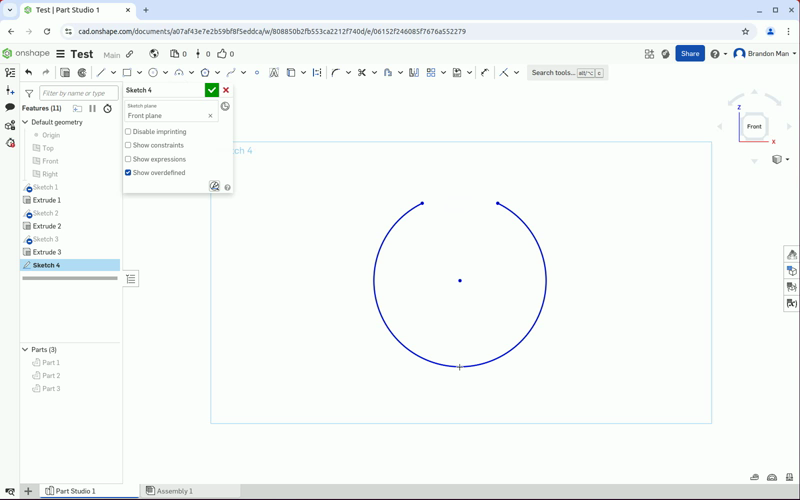
mouse_move(497, 203)
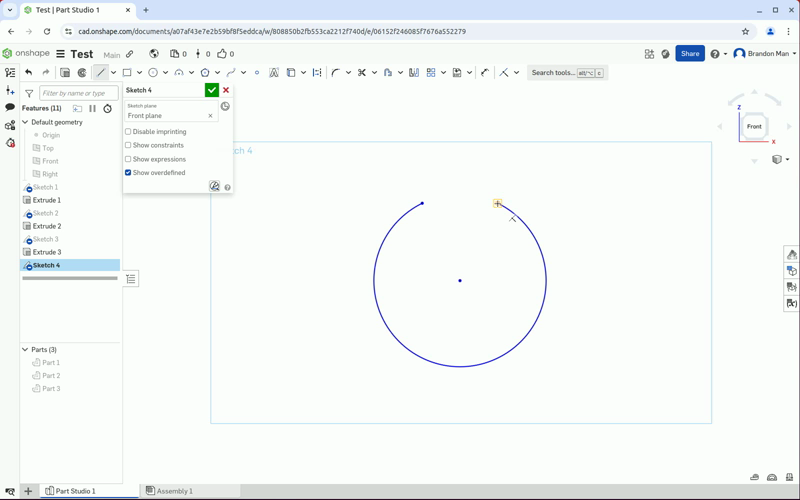
click(497, 203)
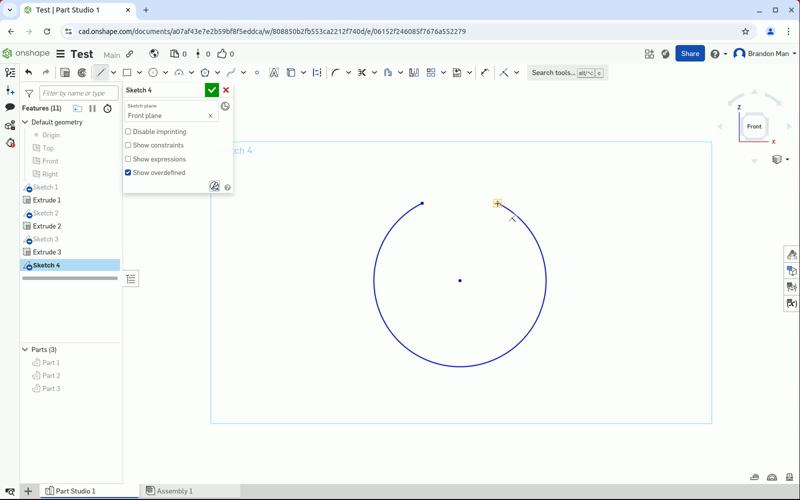
key_down(shift)
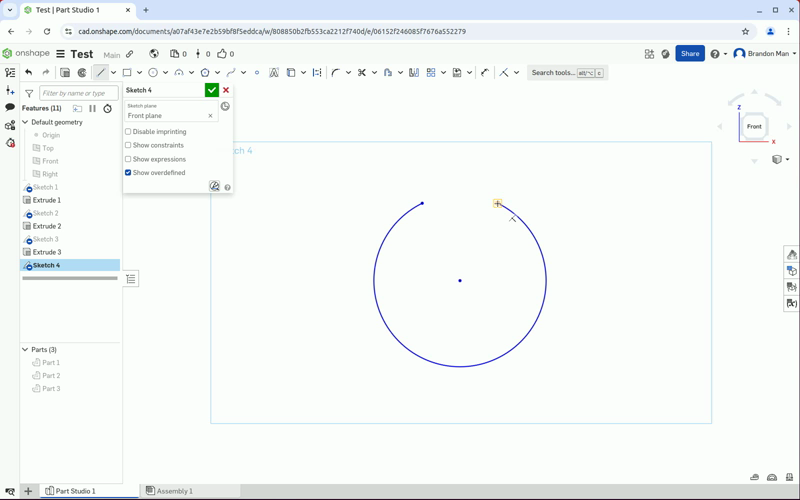
mouse_move(422, 203)
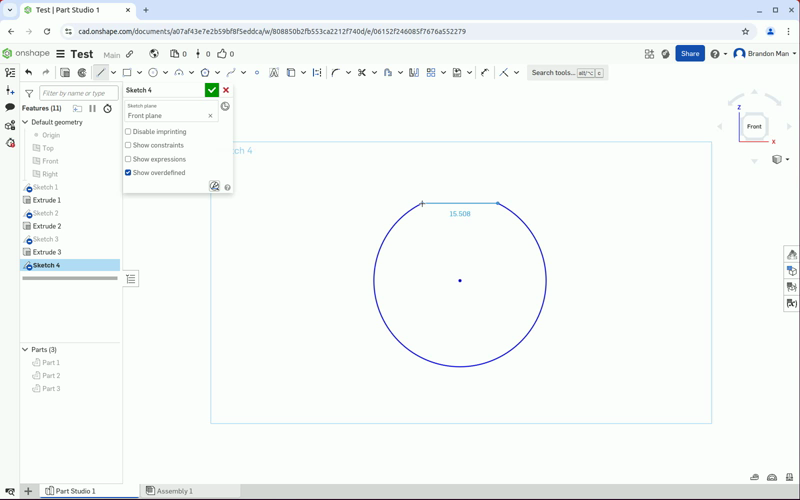
key_up(shift)
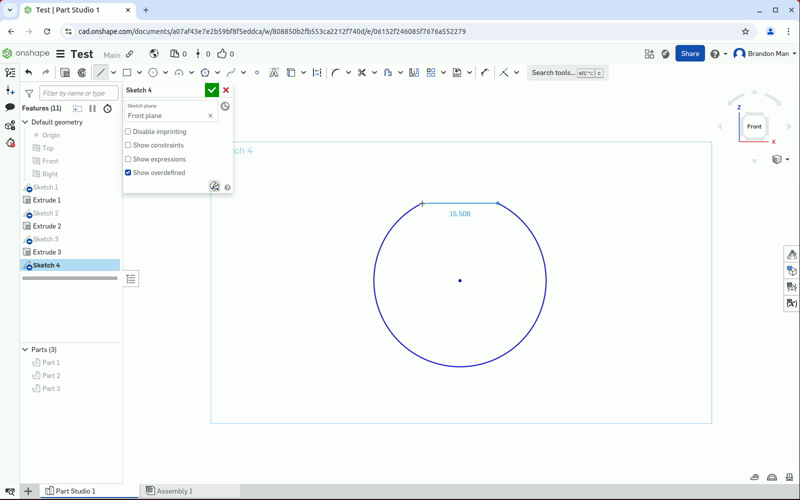
click(422, 203)
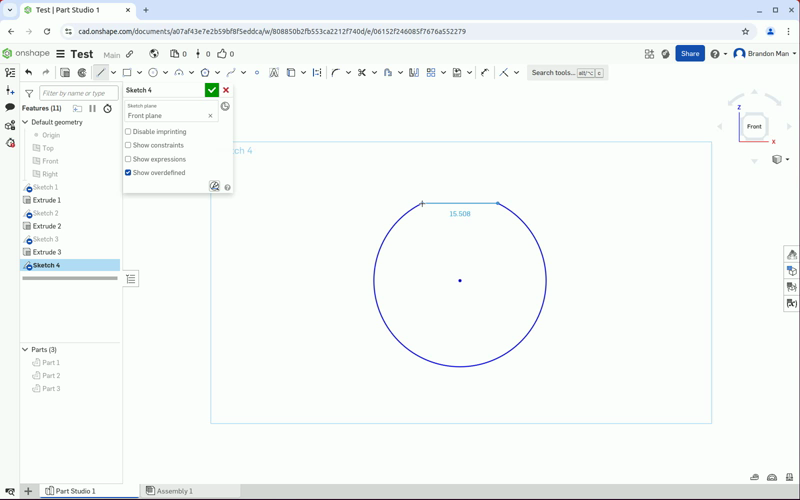
key(esc)
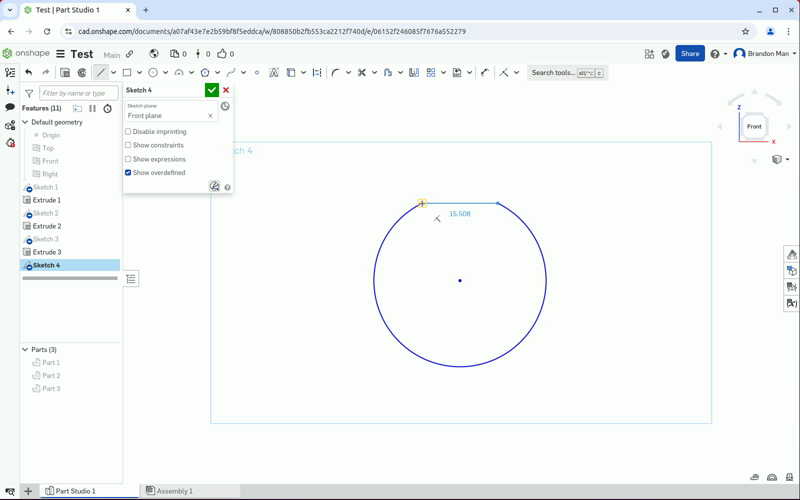
mouse_move(424, 269)
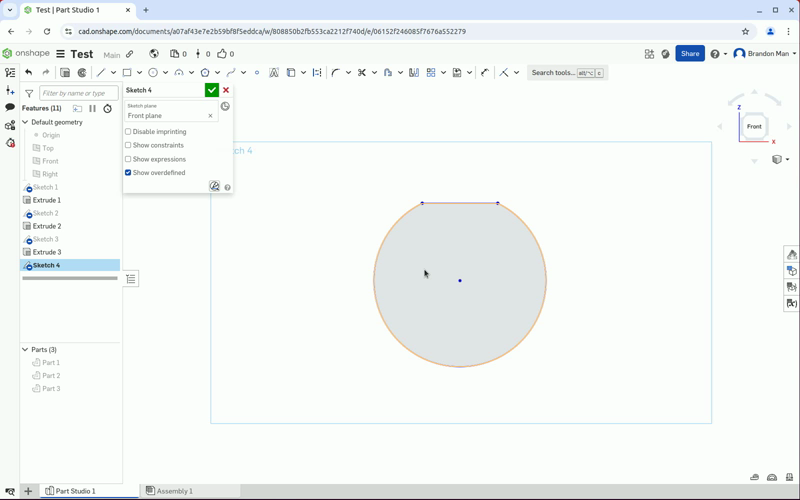
click(424, 269)
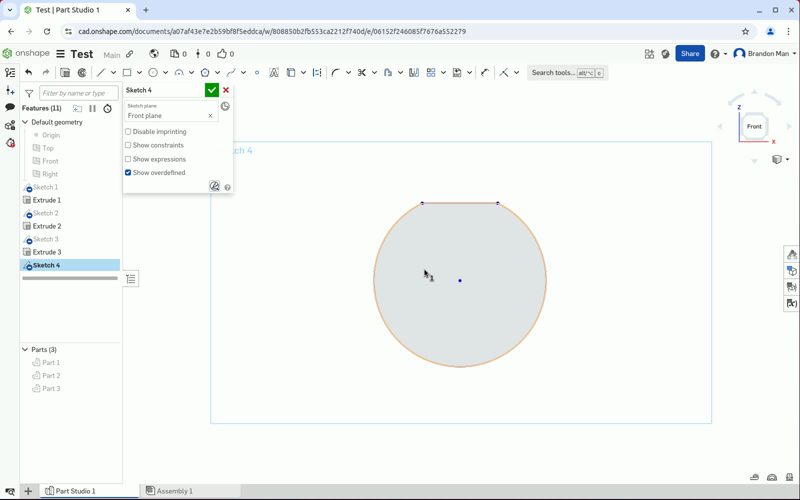
mouse_move(73, 352)
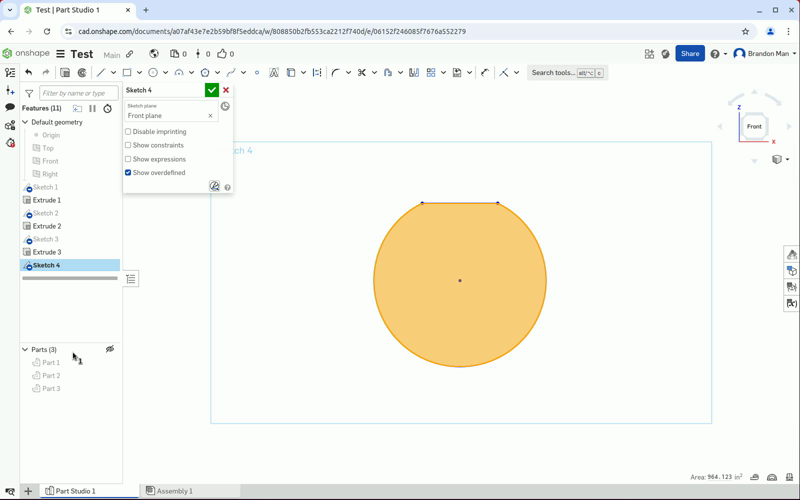
key(shift+y)
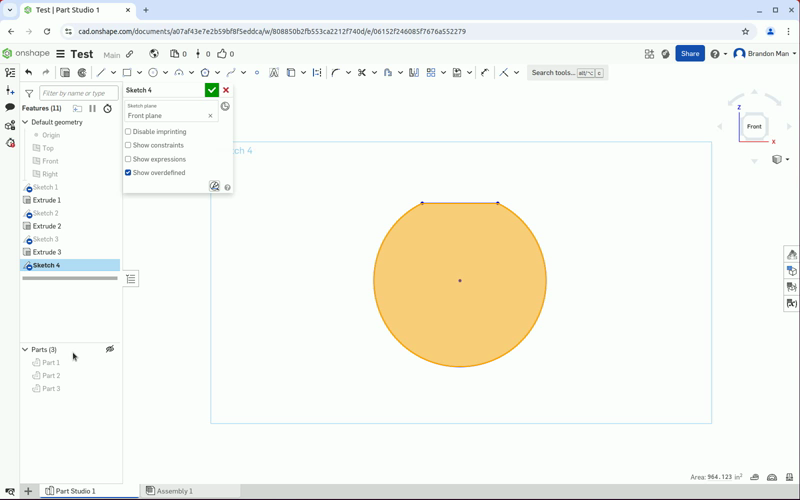
key(shift+e)
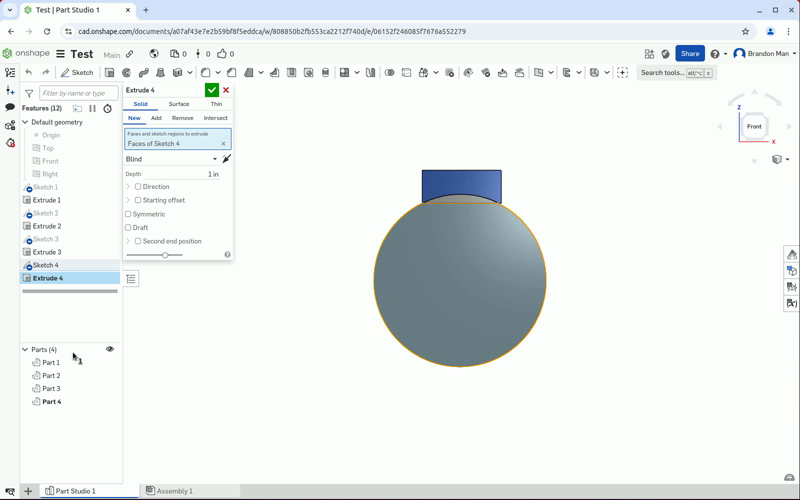
mouse_move(143, 106)
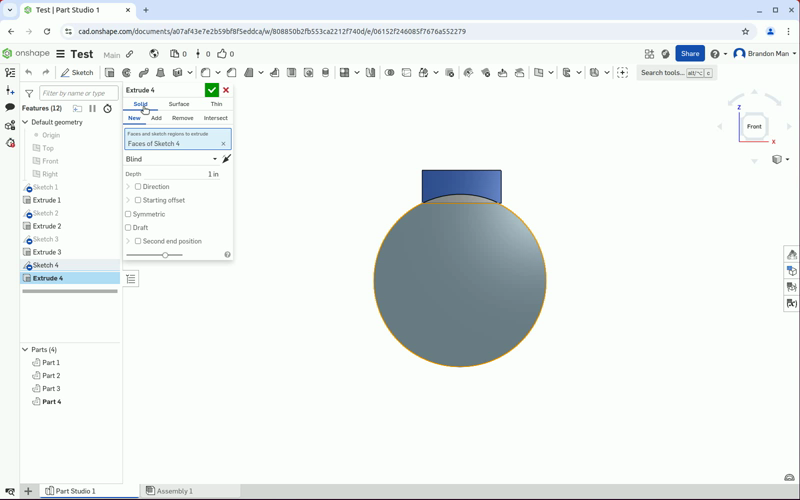
click(143, 106)
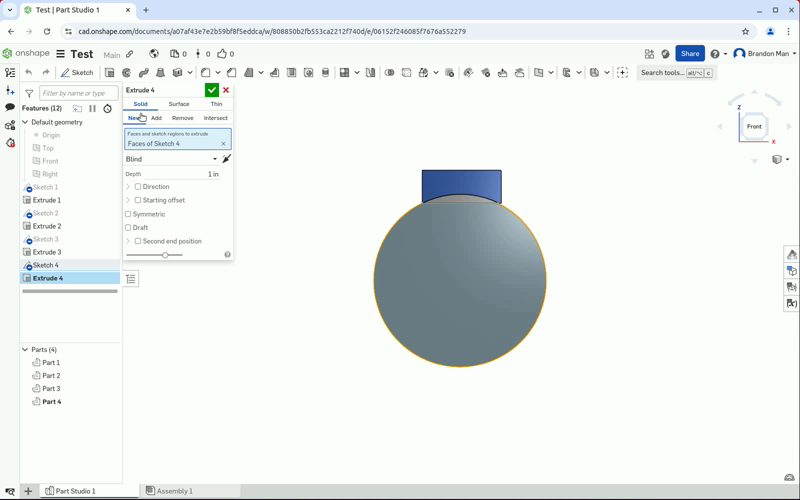
mouse_move(137, 120)
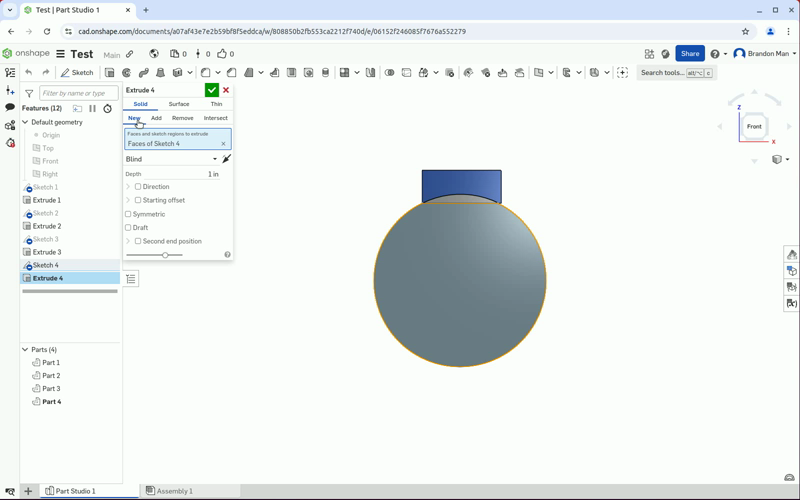
click(137, 120)
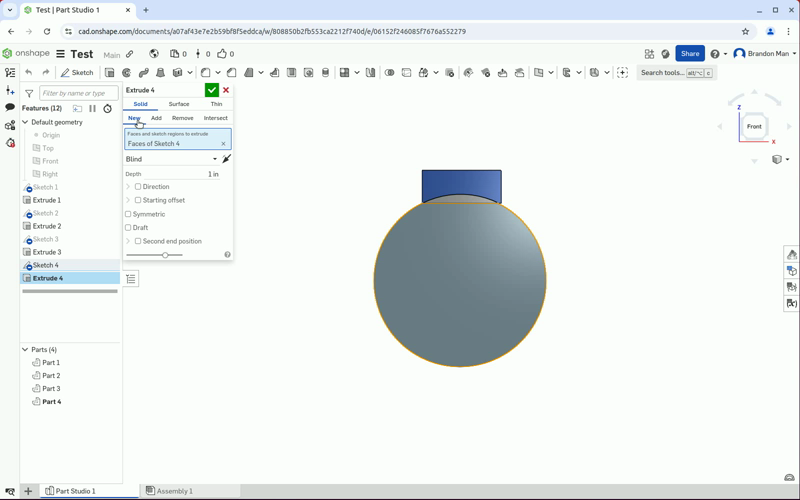
key(tab, 4)
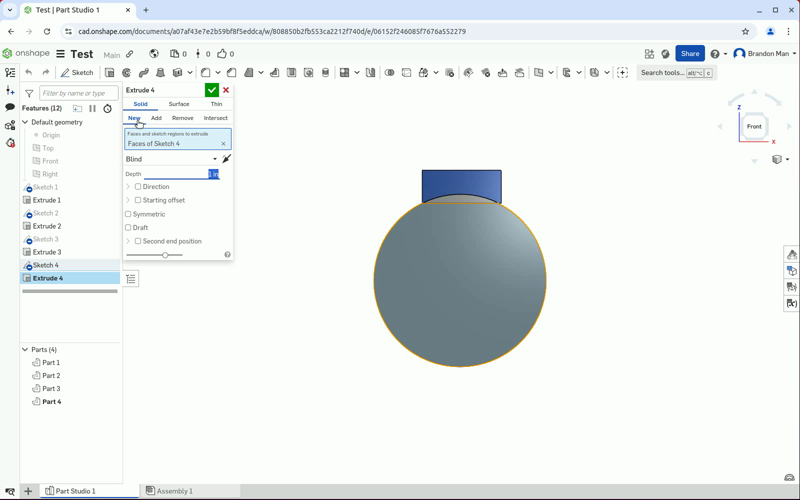
text(2.166)
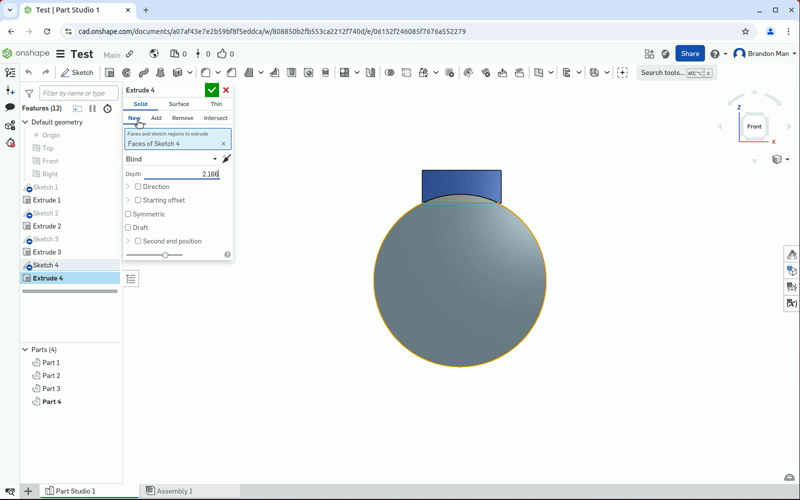
key(enter)
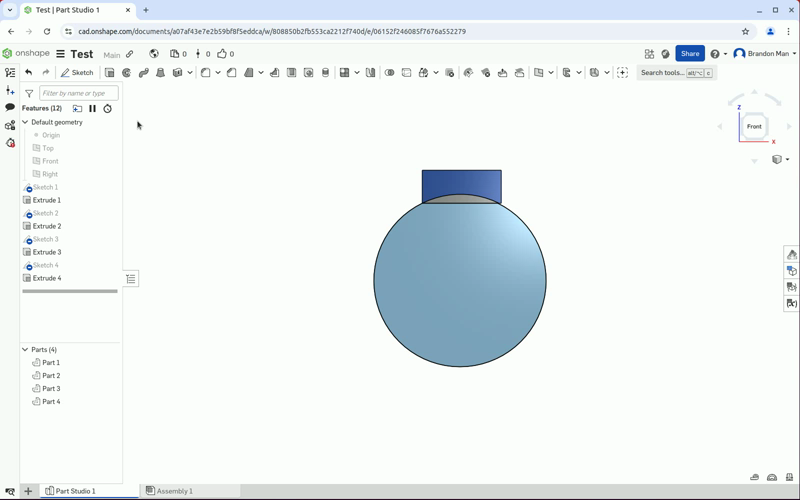
key(shift+h)
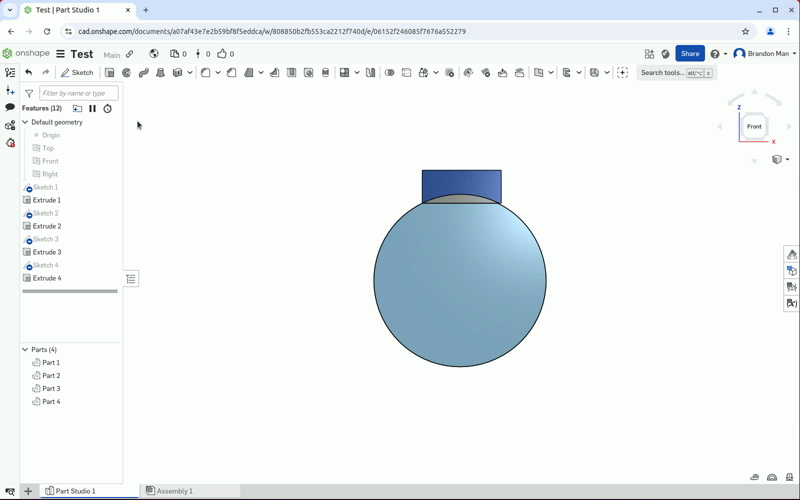
key(shift+h)
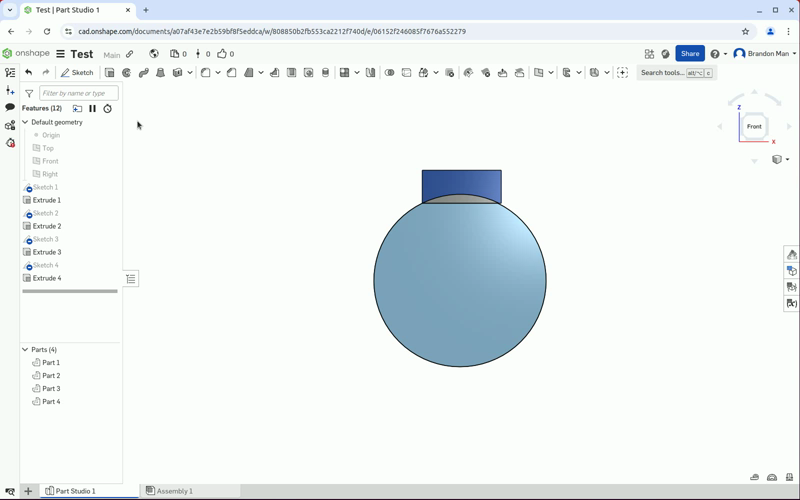
mouse_move(73, 189)
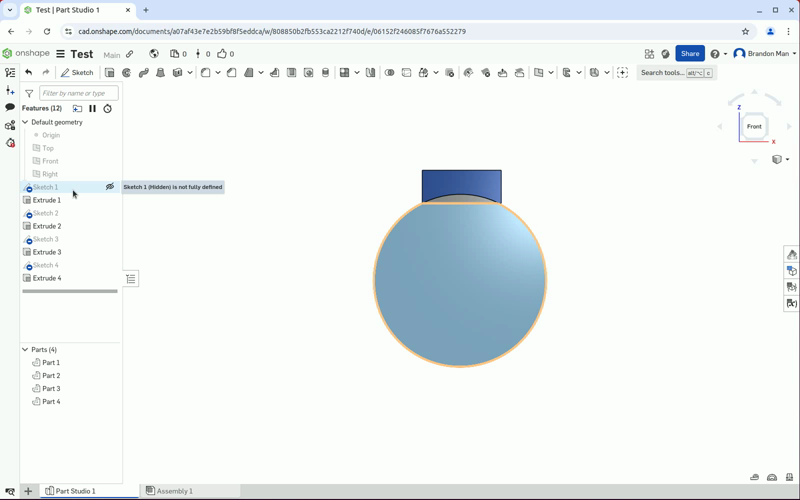
click(73, 189)
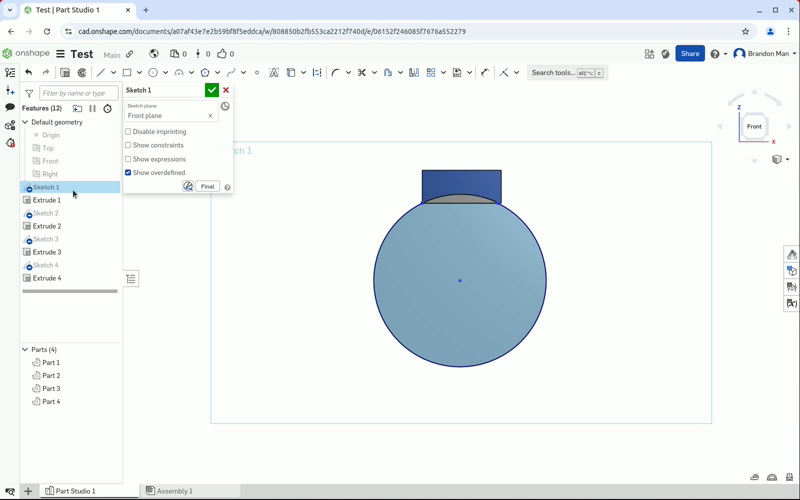
mouse_move(229, 92)
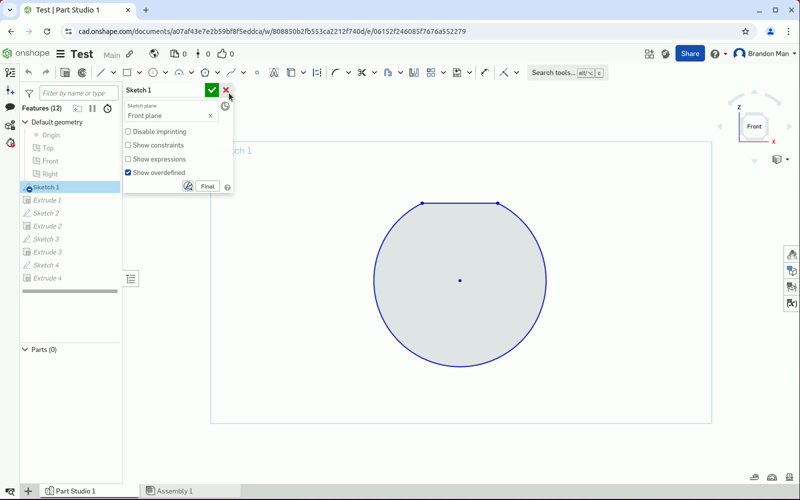
click(229, 92)
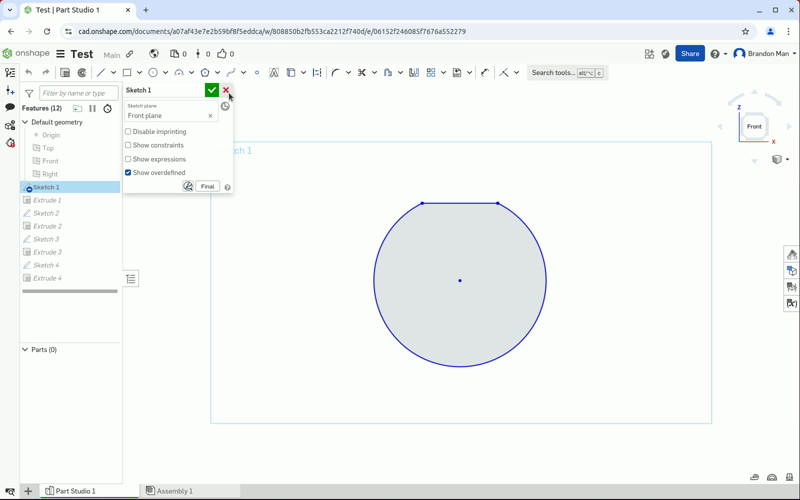
key(shift+s)
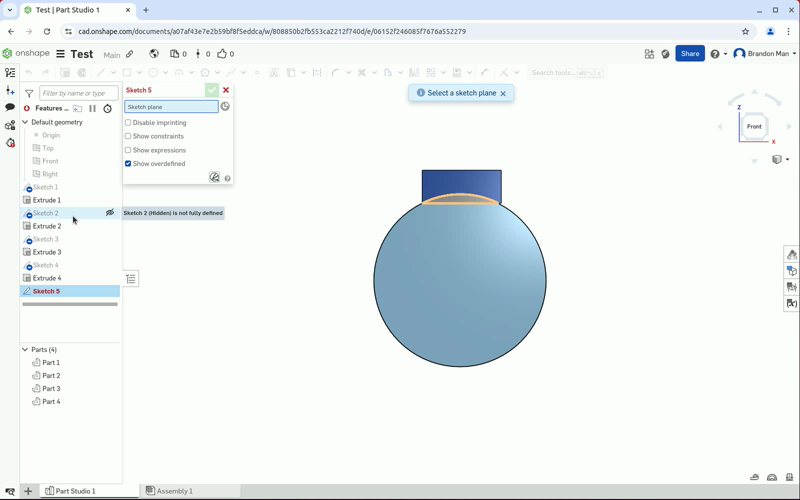
scroll(3)
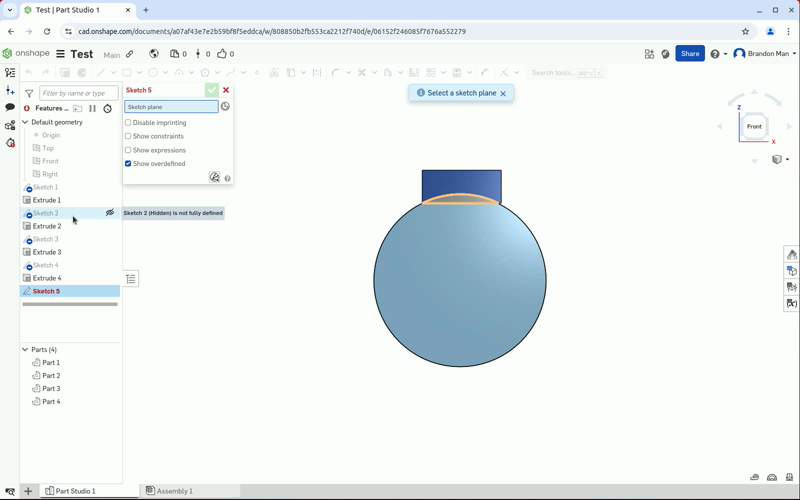
mouse_move(73, 163)
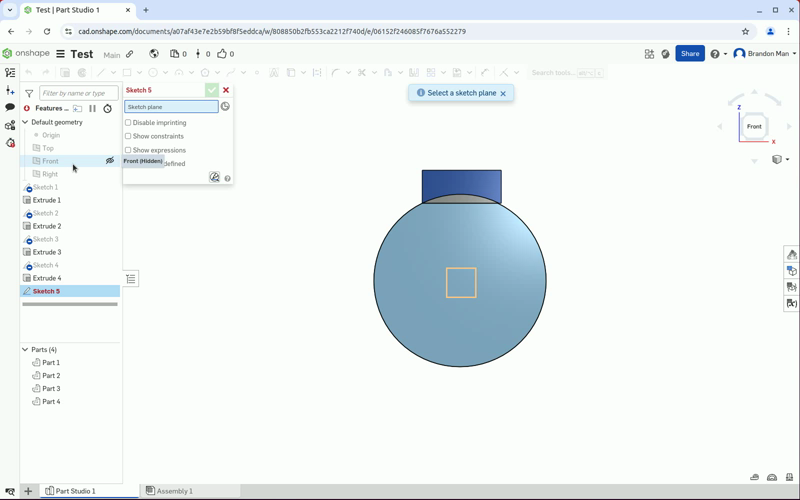
click(73, 163)
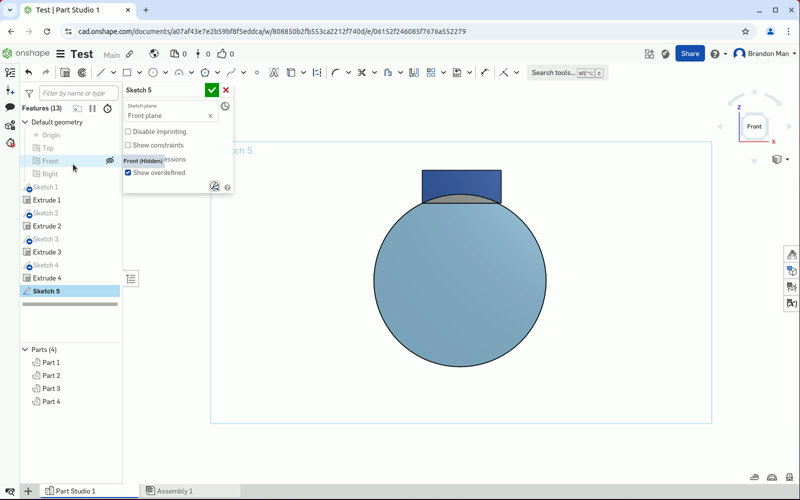
mouse_move(73, 352)
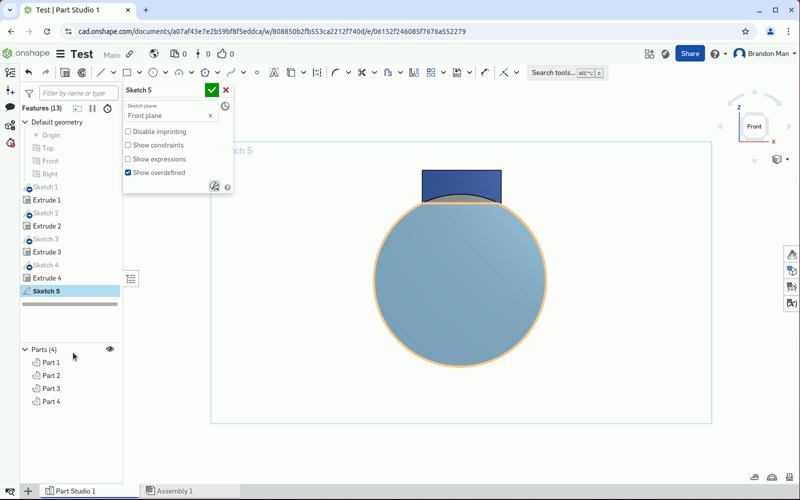
key(y)
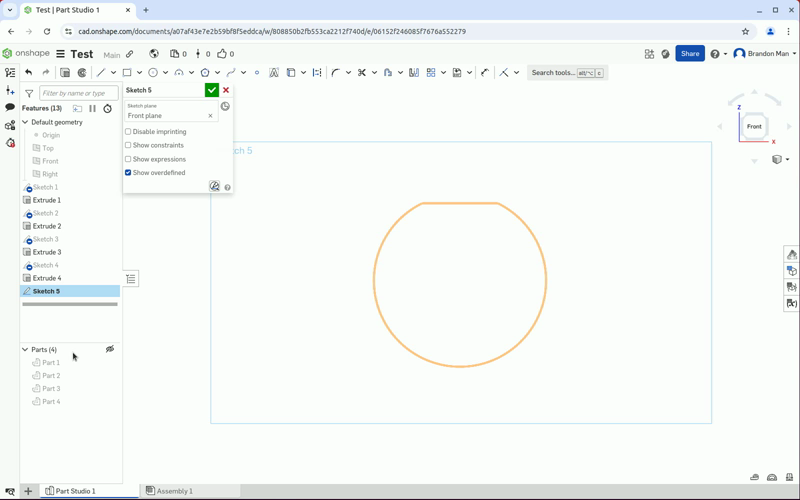
key(l)
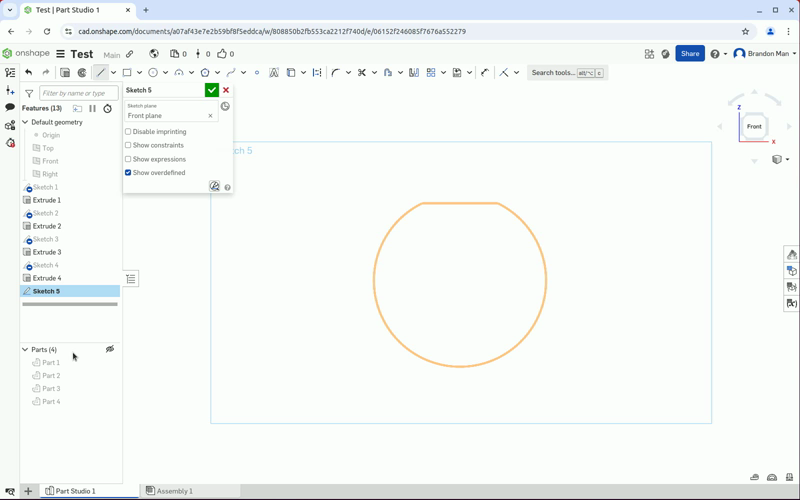
key_down(shift)
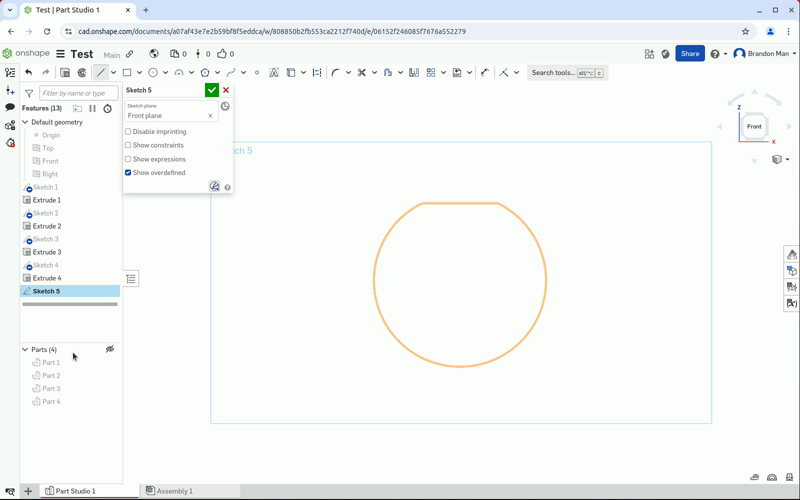
mouse_move(422, 203)
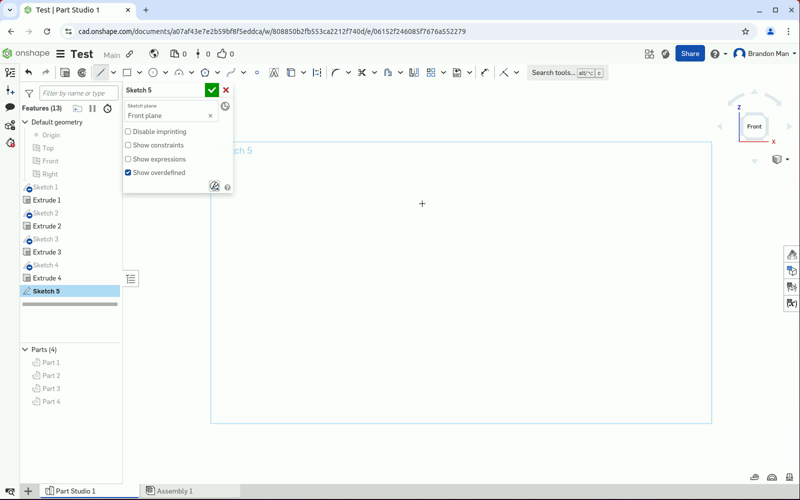
click(422, 203)
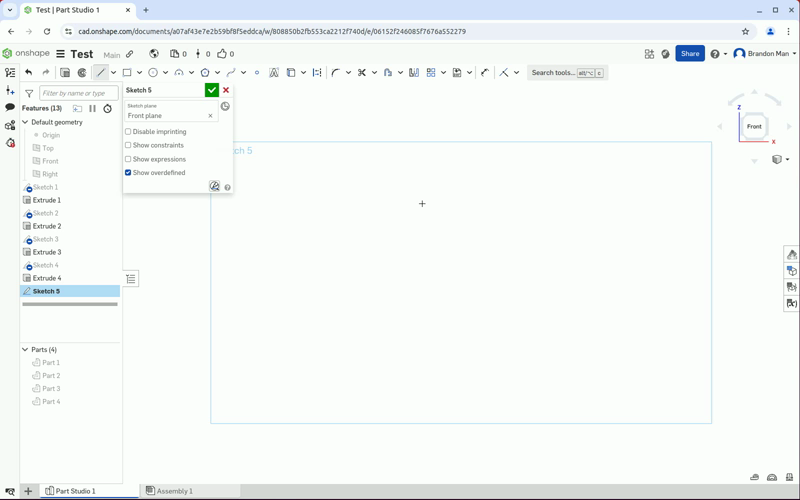
key_up(shift)
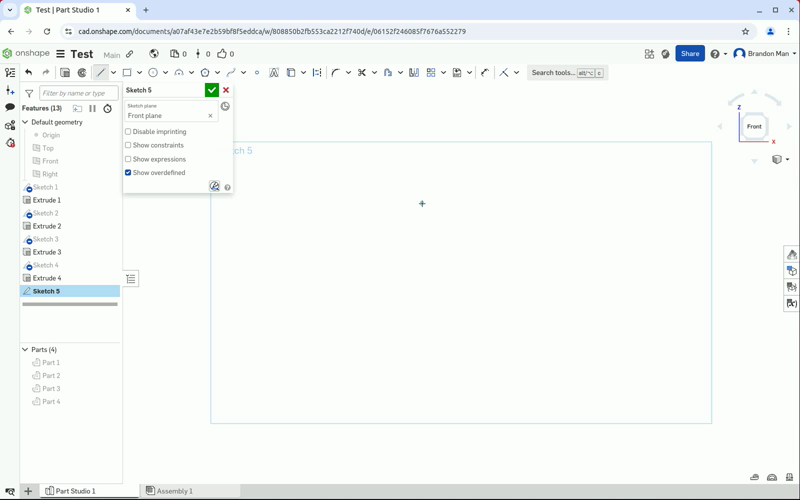
key_down(shift)
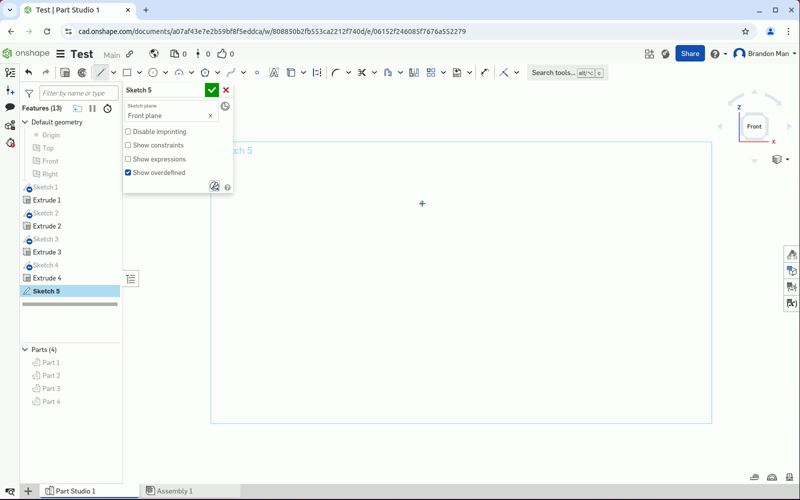
mouse_move(498, 203)
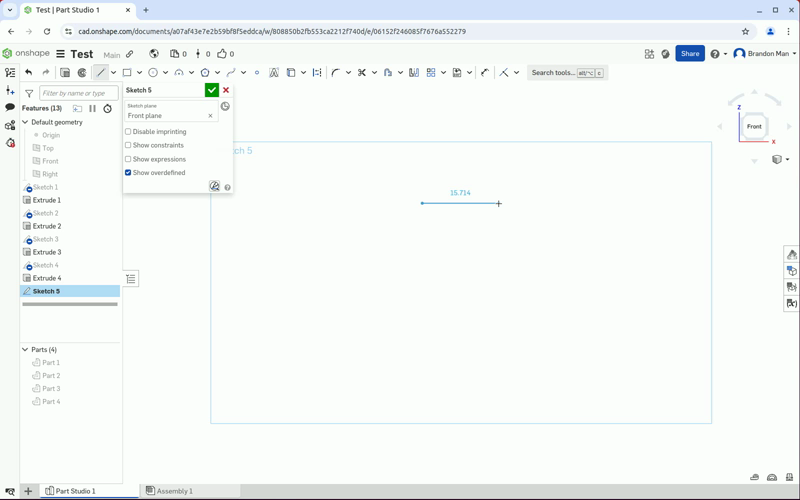
click(498, 203)
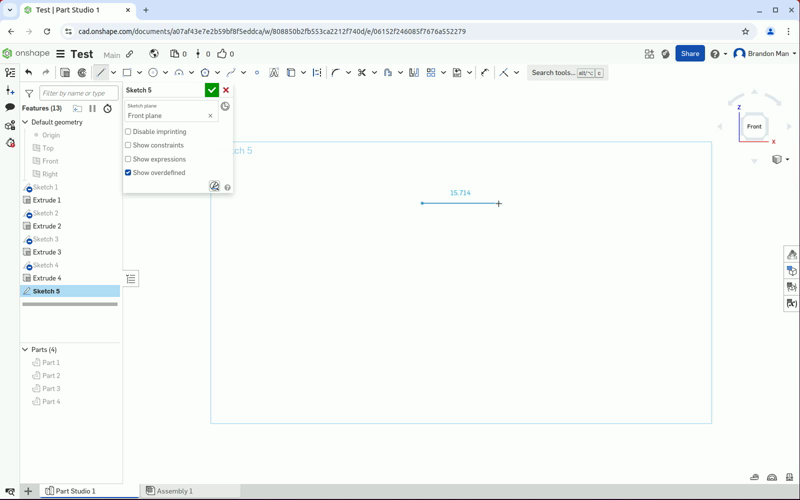
key_up(shift)
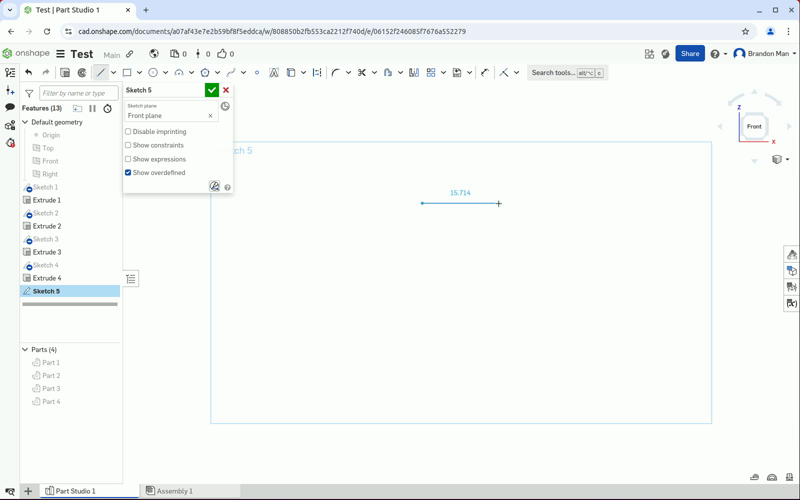
key(esc)
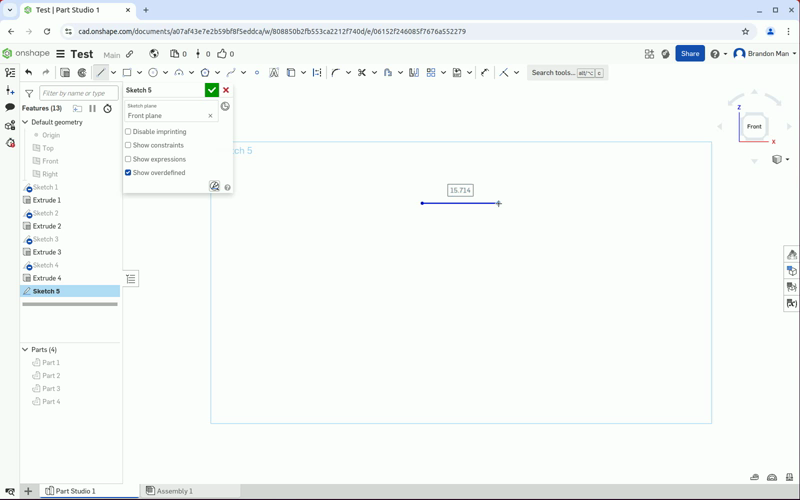
key(a)
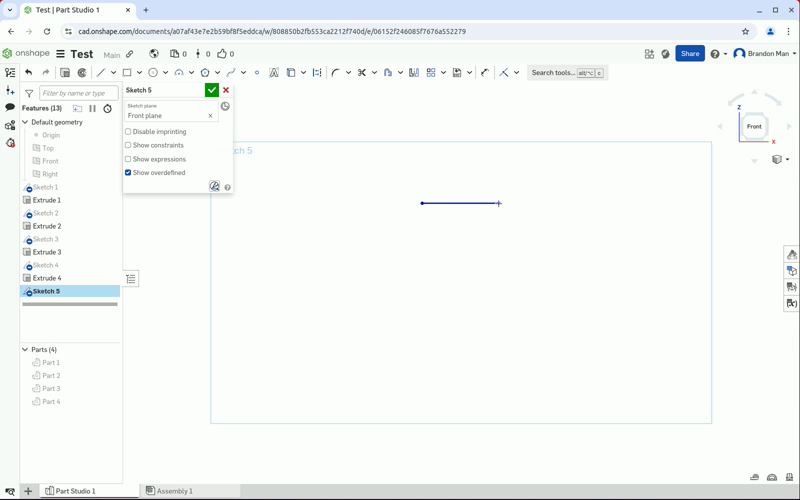
mouse_move(498, 203)
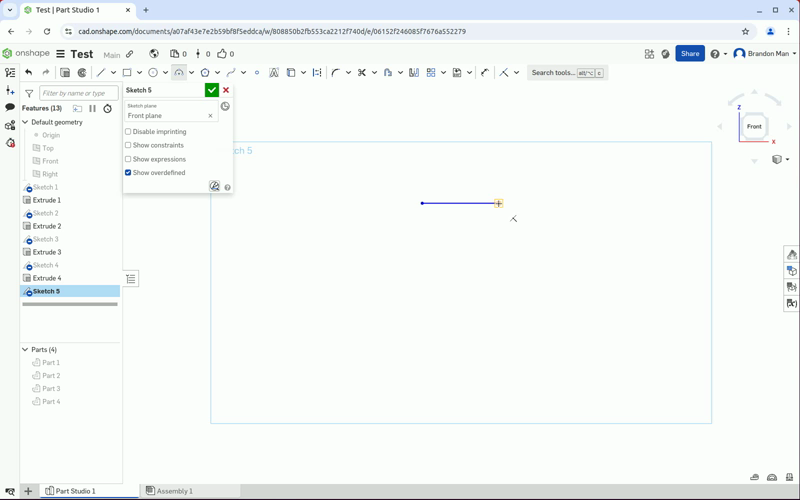
click(498, 203)
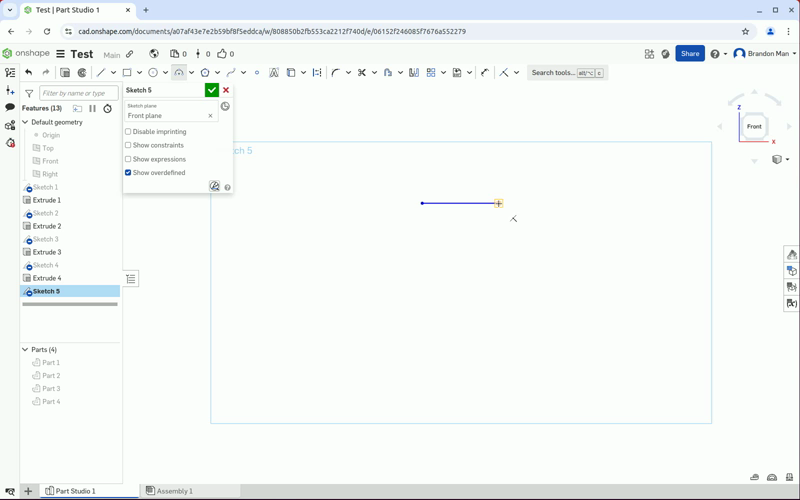
mouse_move(422, 203)
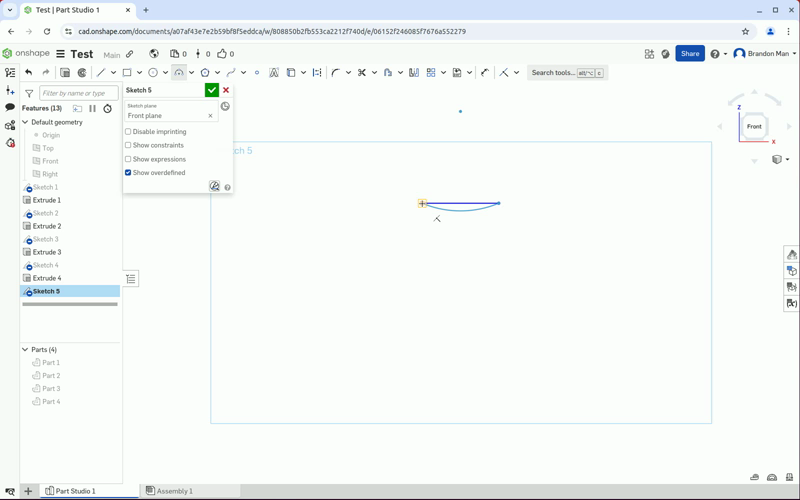
click(422, 203)
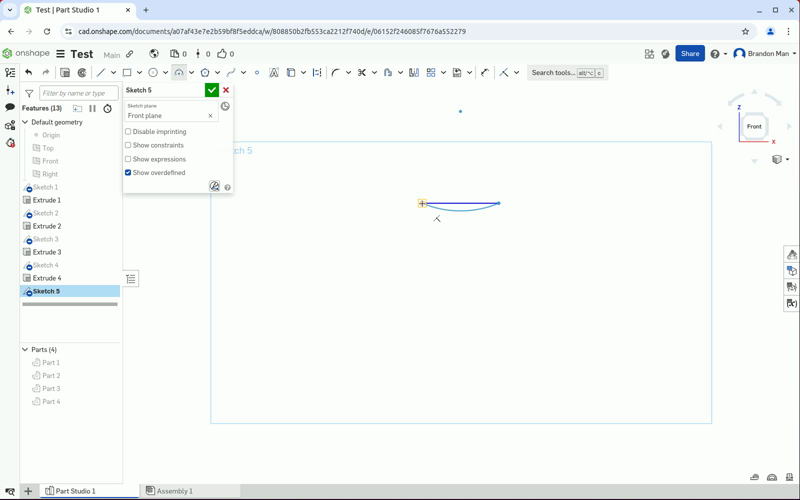
key_down(shift)
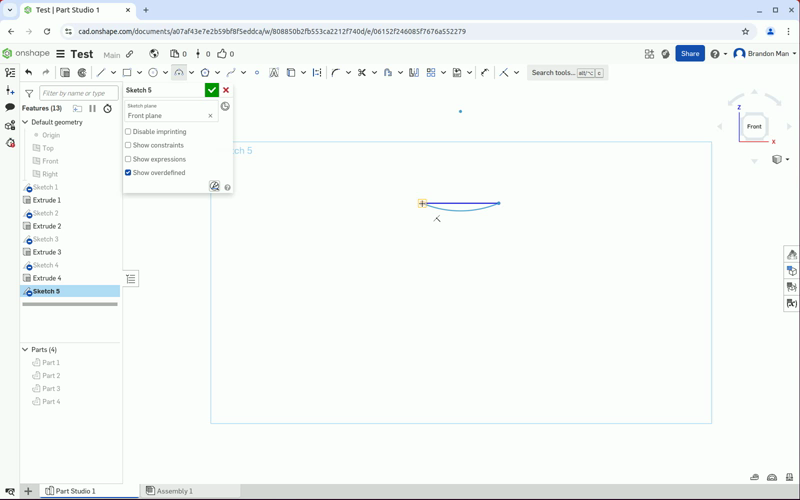
mouse_move(460, 194)
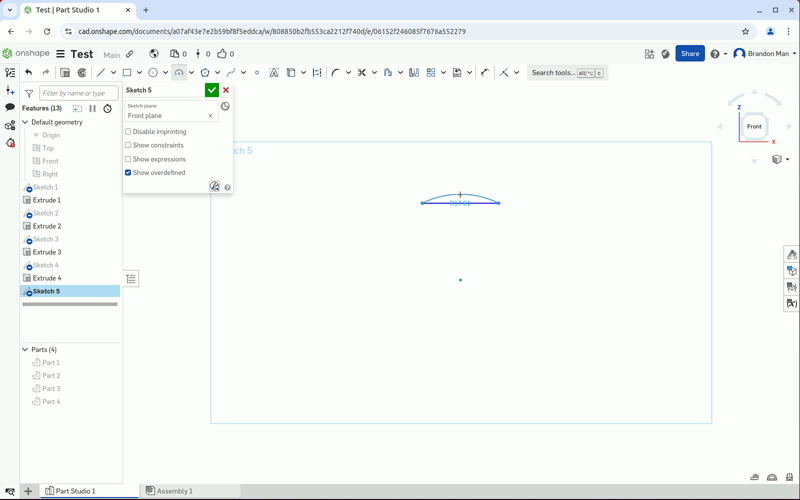
click(460, 194)
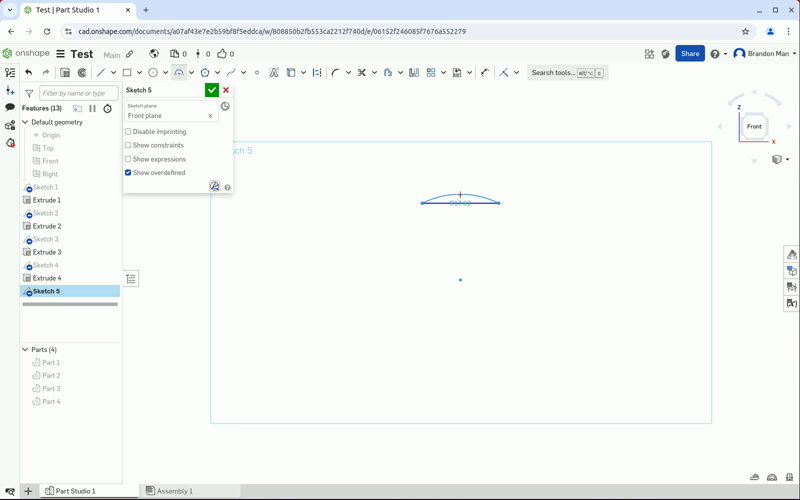
key_up(shift)
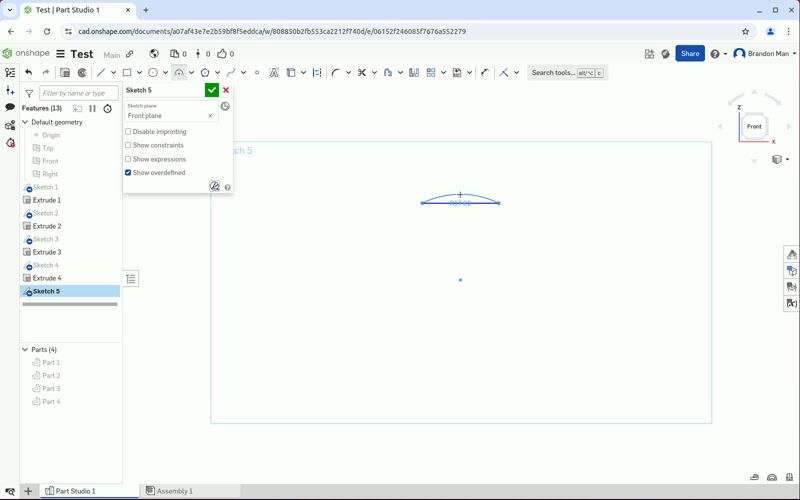
key(esc)
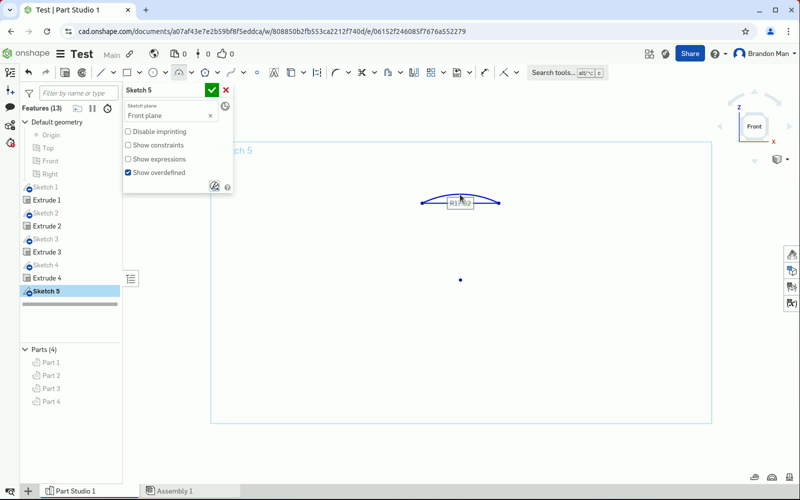
mouse_move(445, 200)
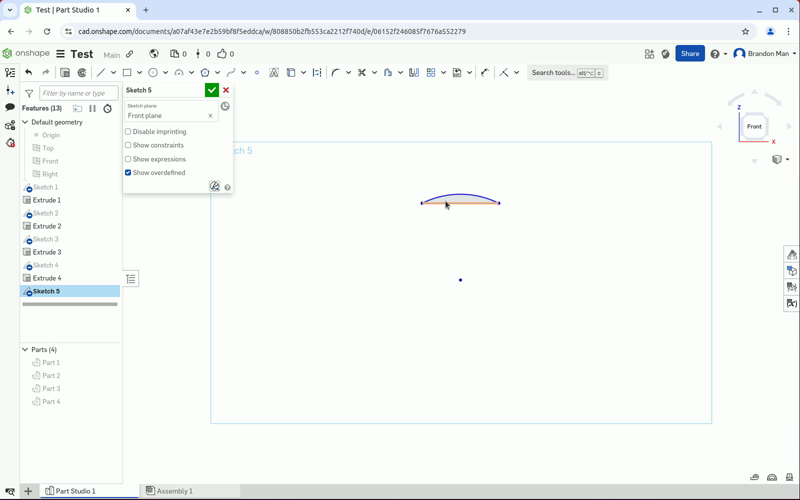
scroll(6)
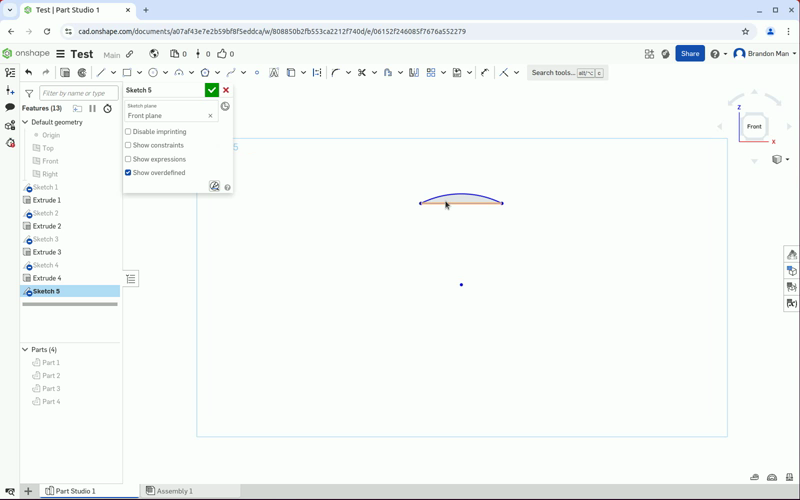
scroll(6)
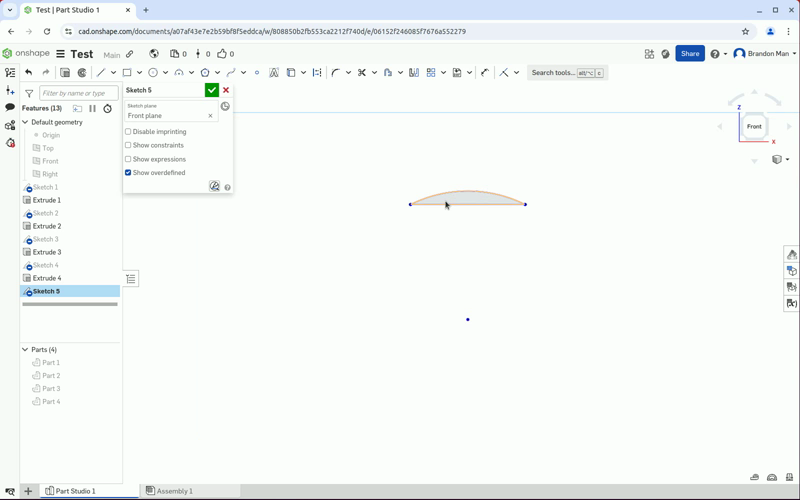
scroll(6)
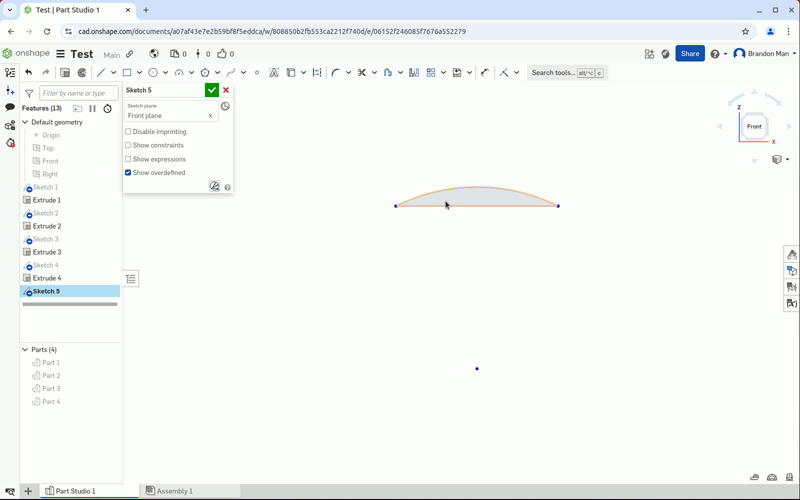
scroll(6)
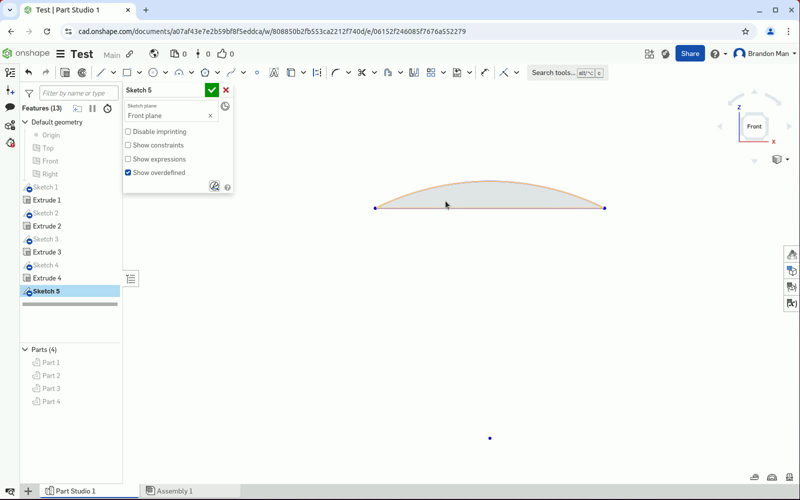
scroll(6)
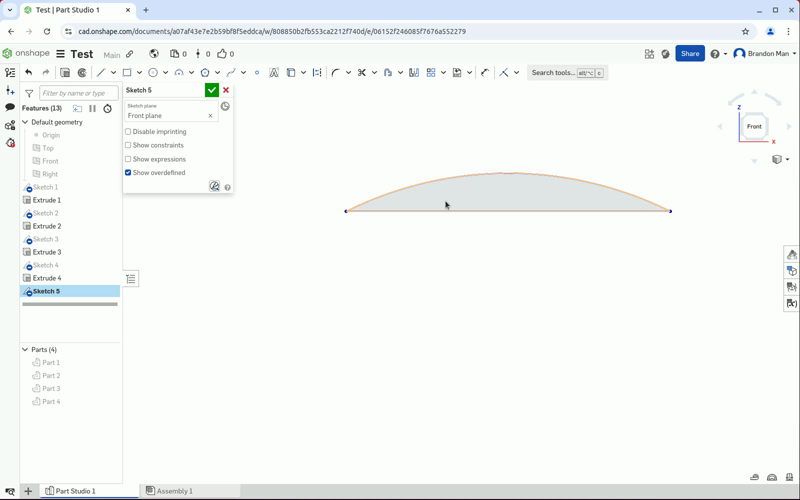
scroll(6)
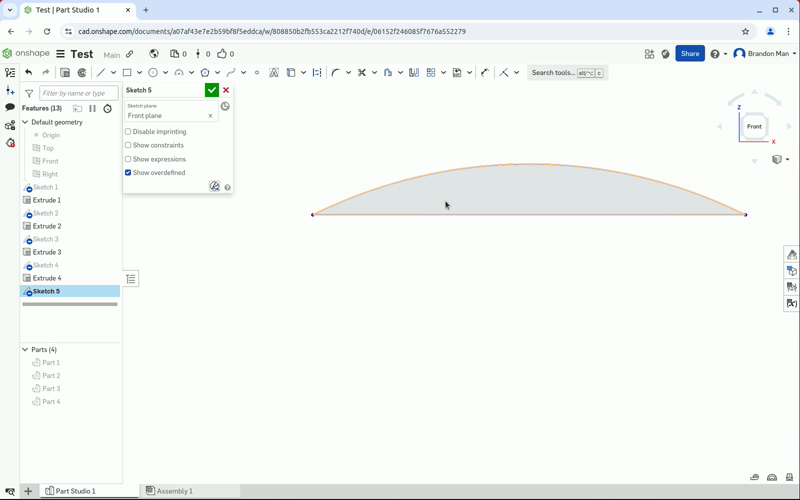
scroll(6)
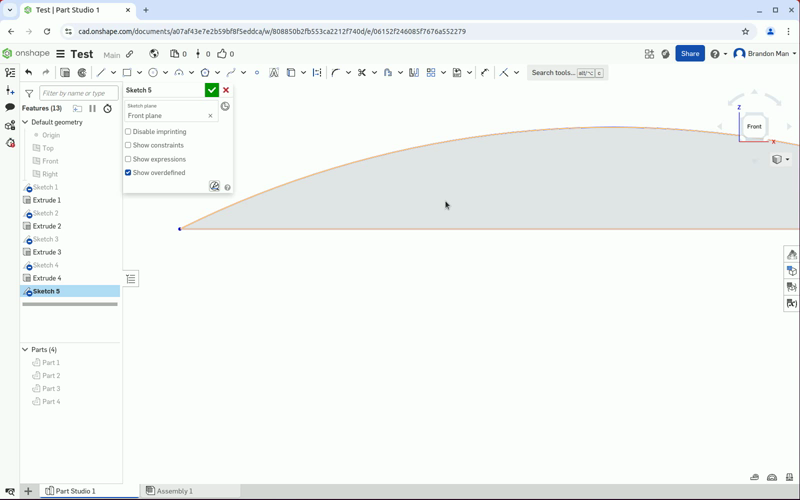
click(445, 200)
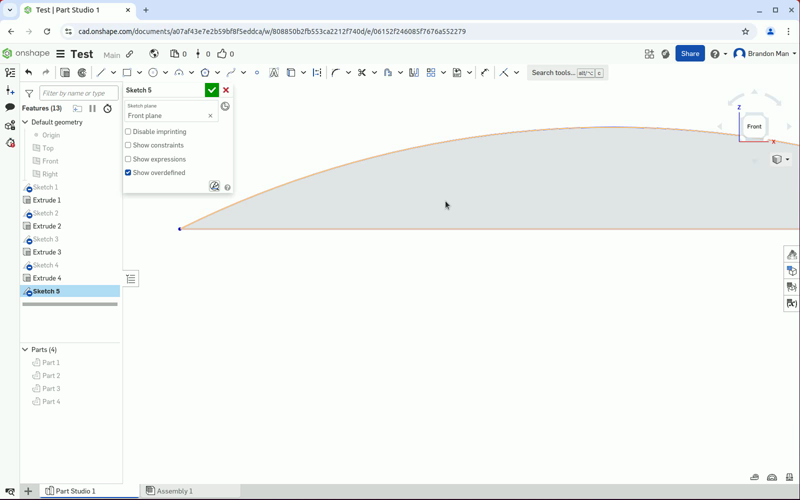
scroll(-6)
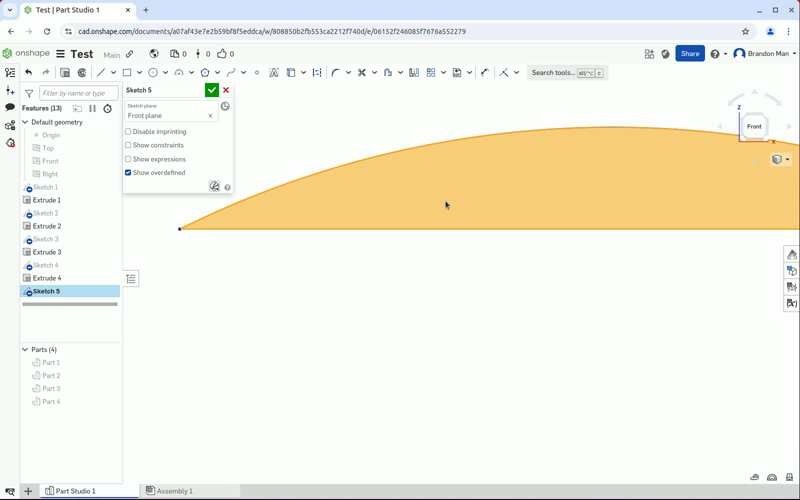
scroll(-6)
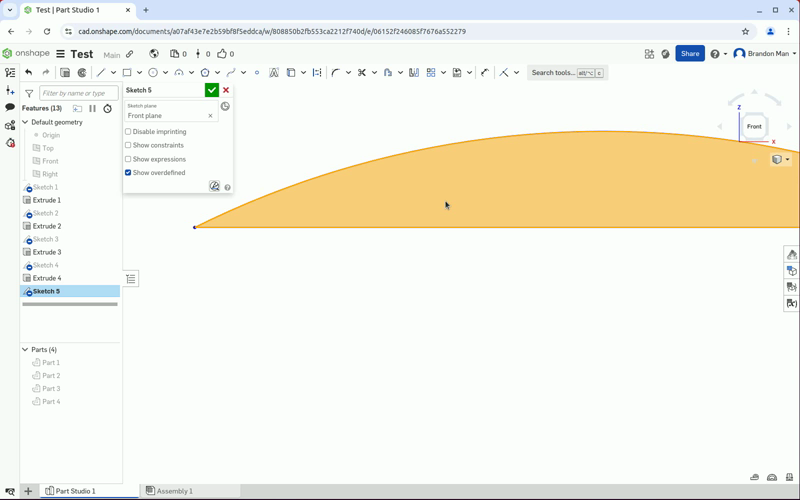
scroll(-6)
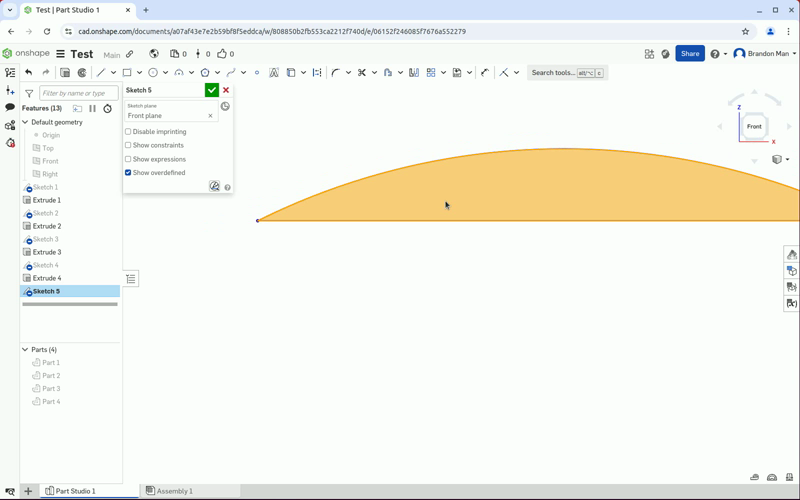
scroll(-6)
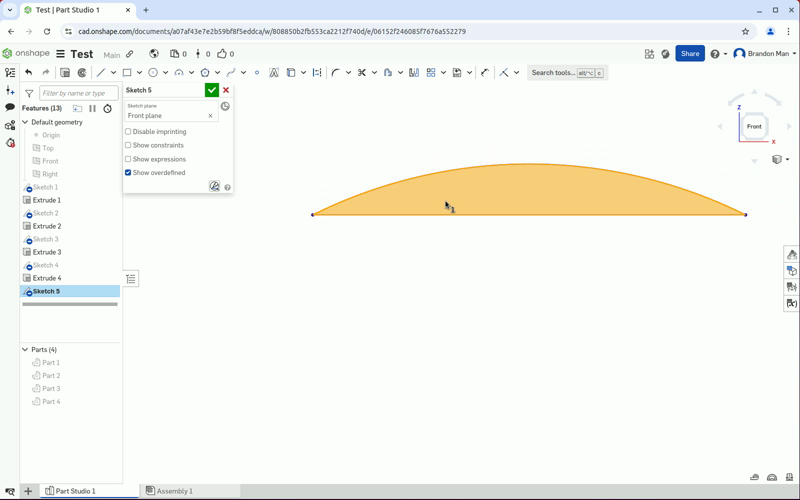
scroll(-6)
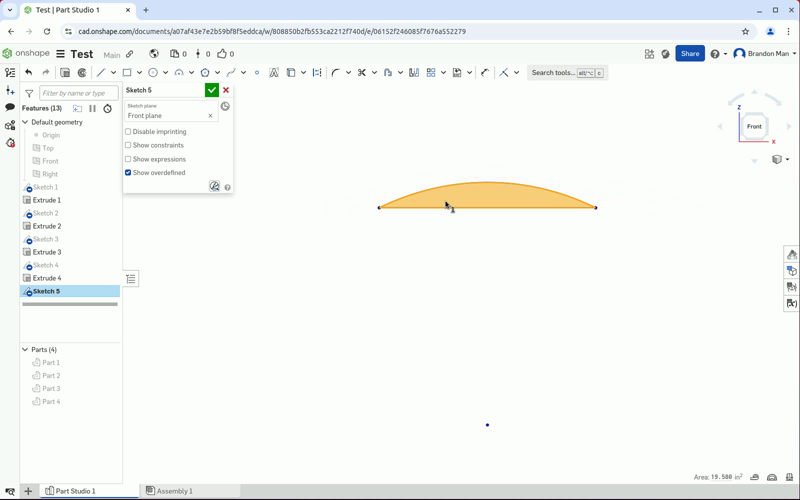
scroll(-6)
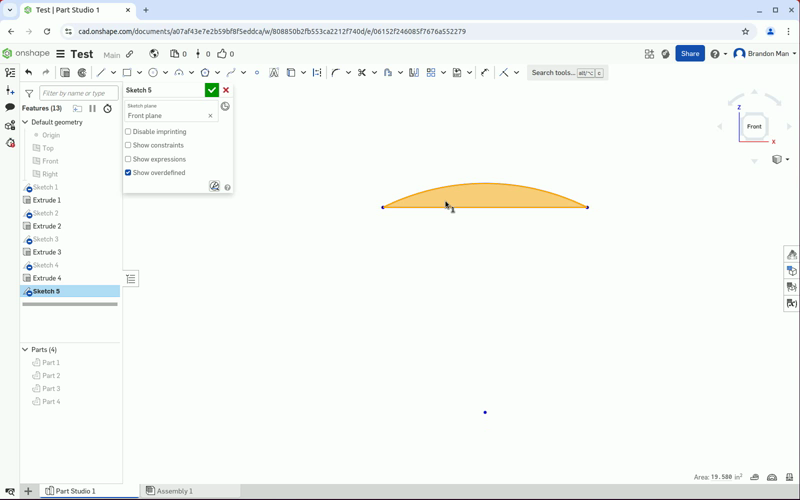
scroll(-6)
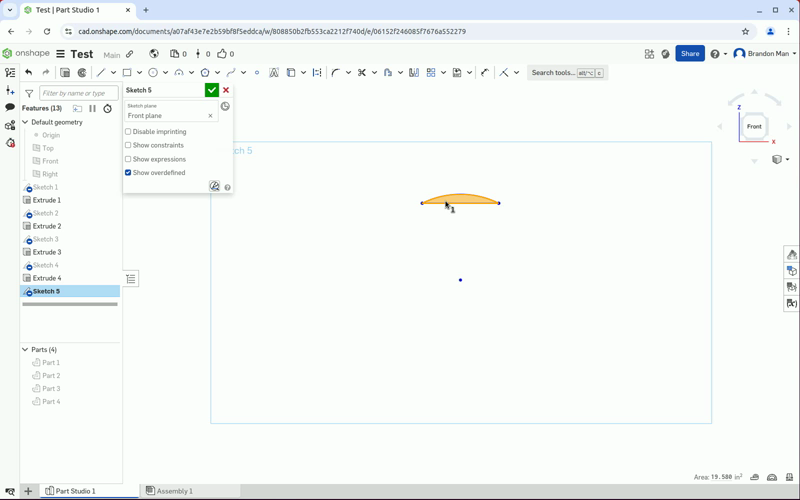
mouse_move(73, 352)
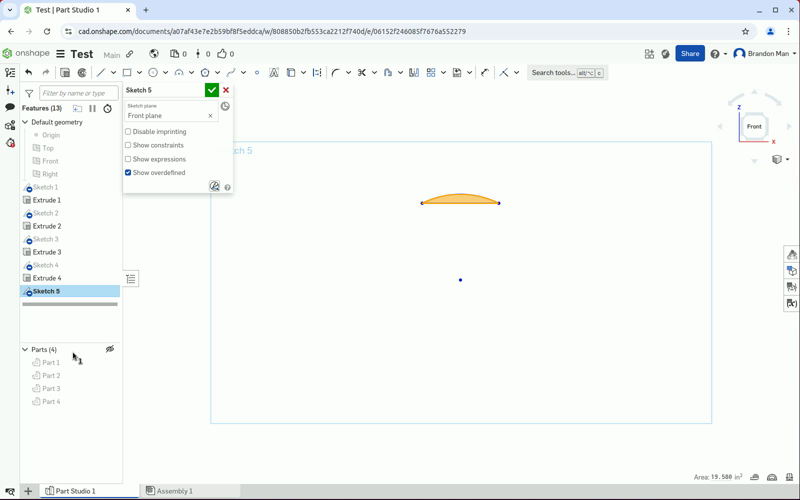
key(shift+y)
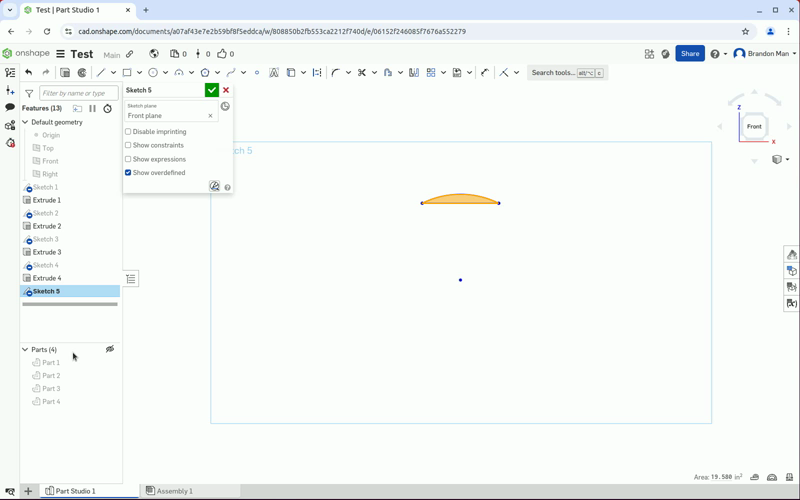
key(shift+e)
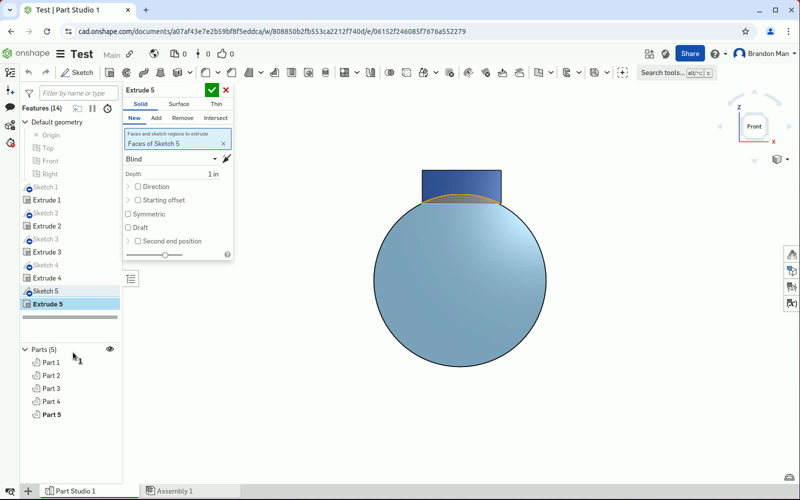
mouse_move(143, 106)
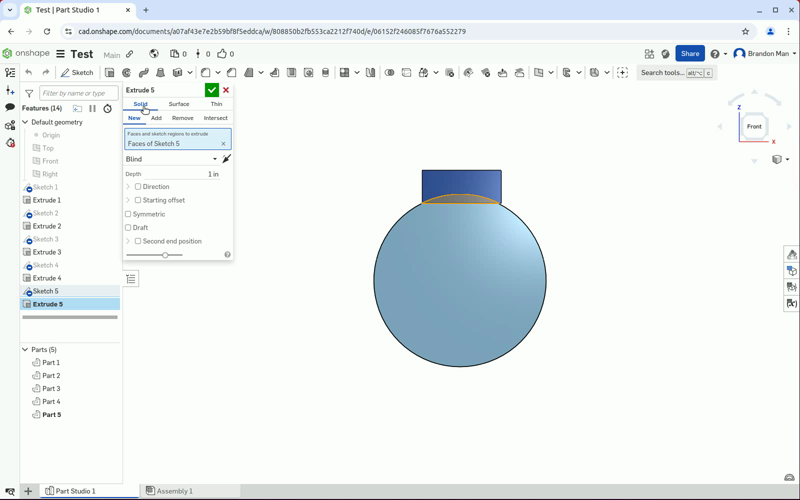
click(143, 106)
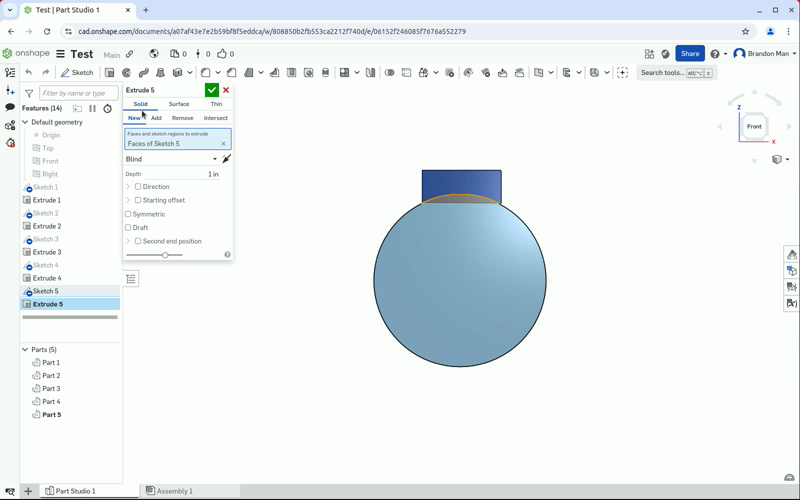
mouse_move(137, 120)
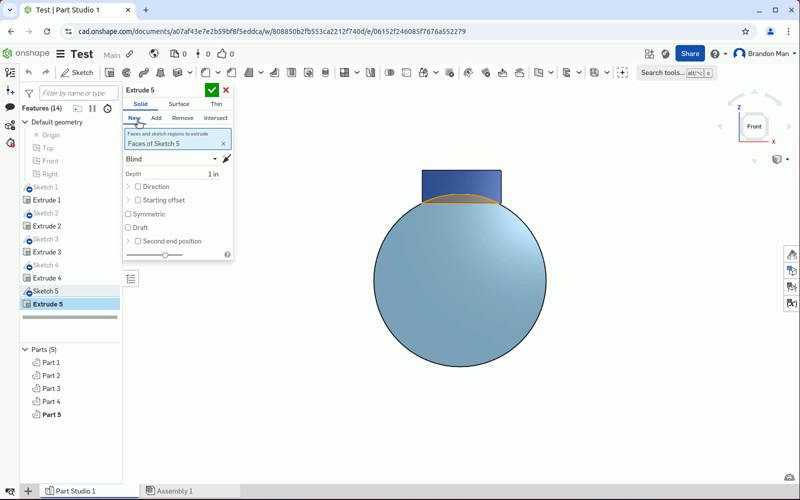
click(137, 120)
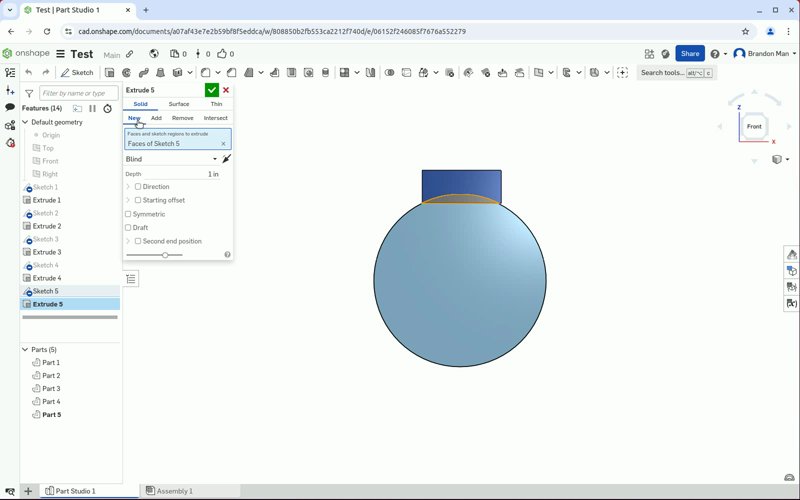
key(tab, 4)
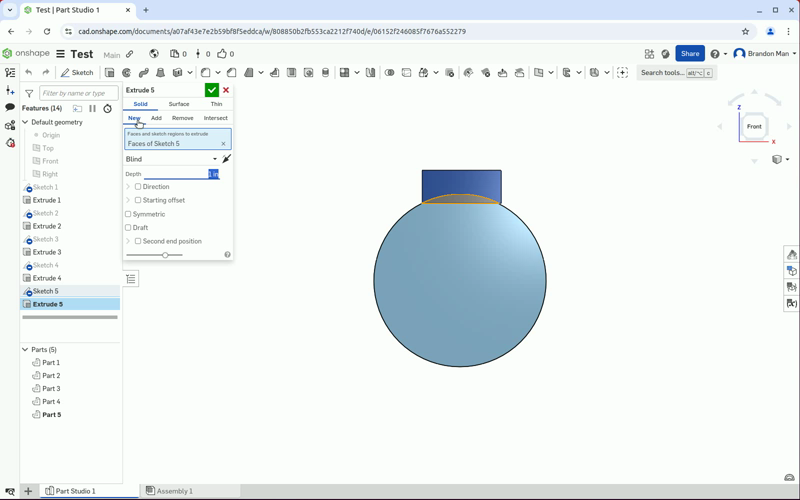
text(2.166)
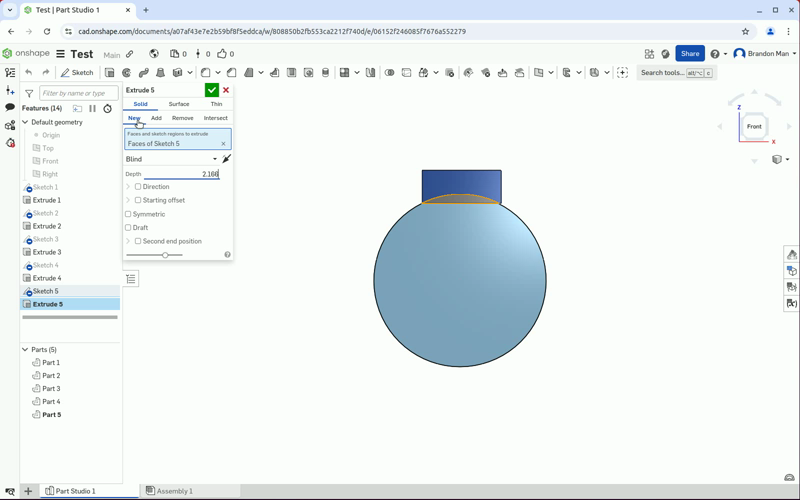
key(enter)
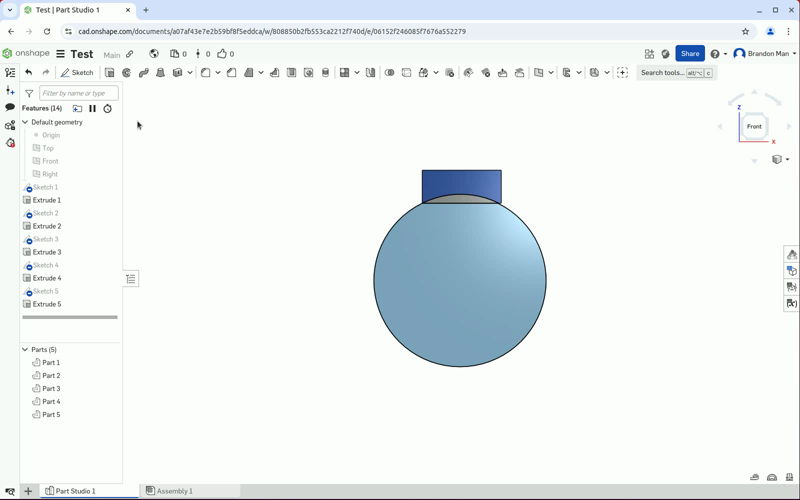
key(shift+h)
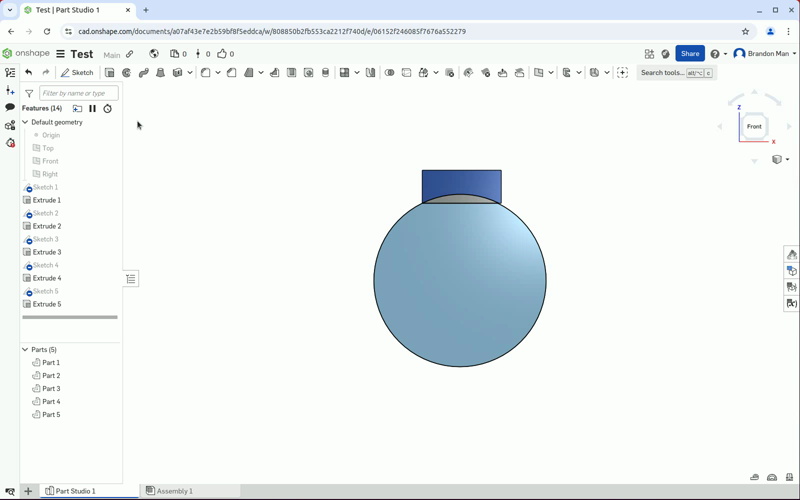
key(shift+h)
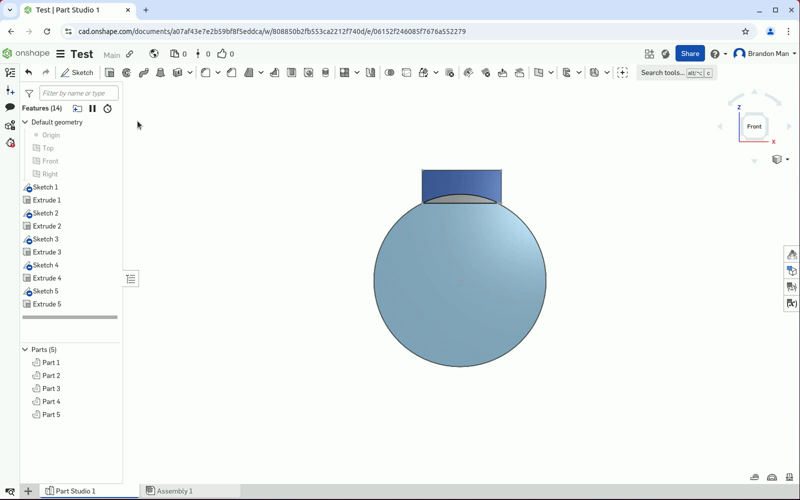
key(shift+7)
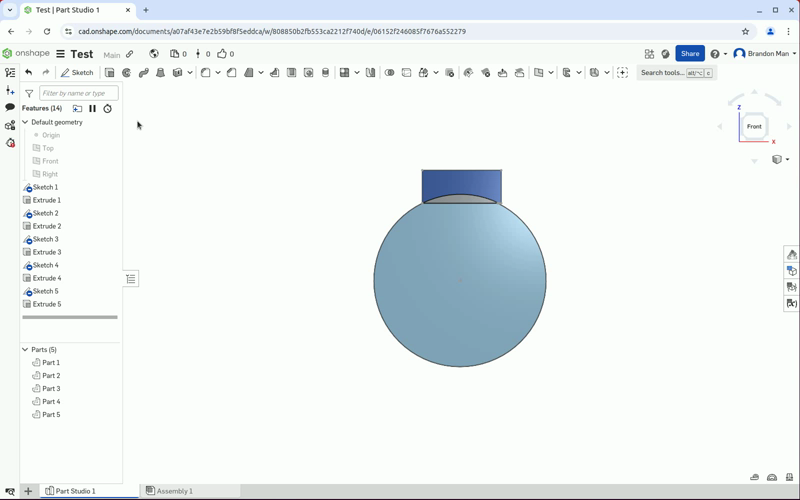
key(left, 2)
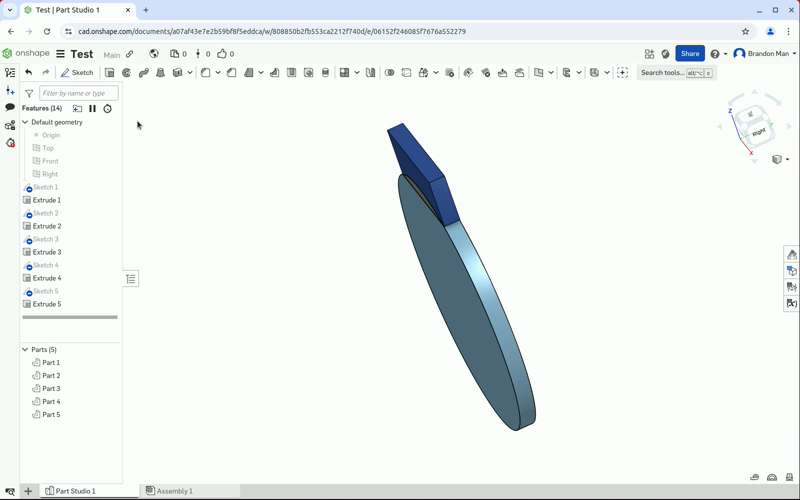
key(down, 2)
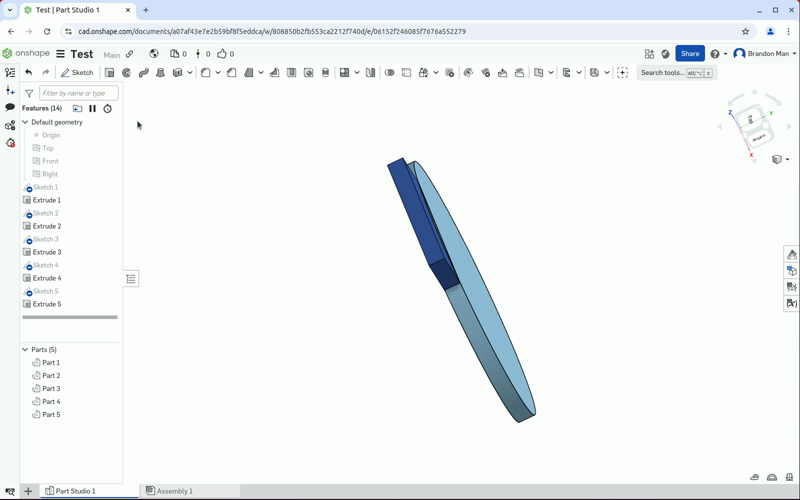
key(up, 2)
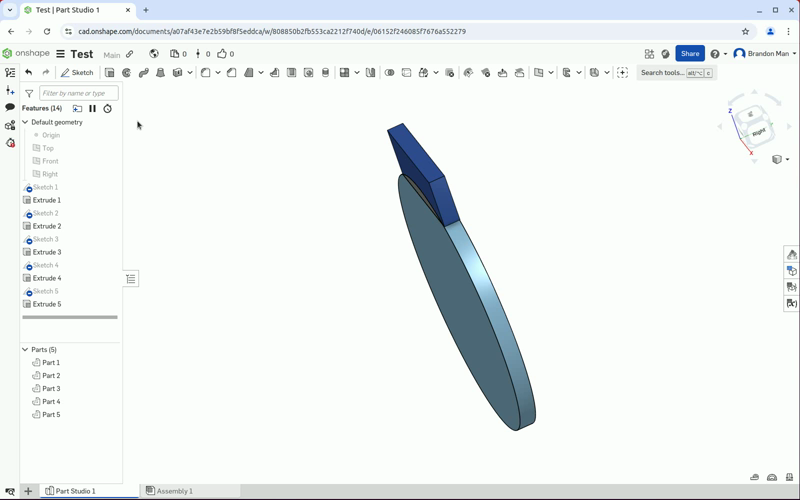
key(right, 2)
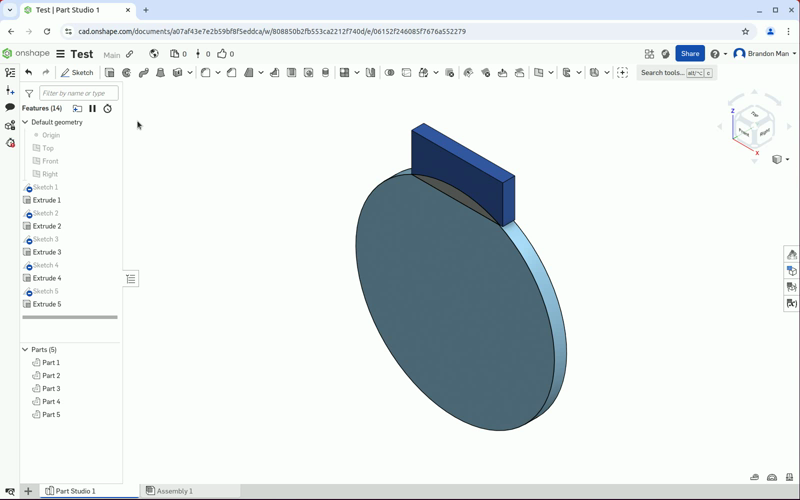
mouse_move(73, 189)
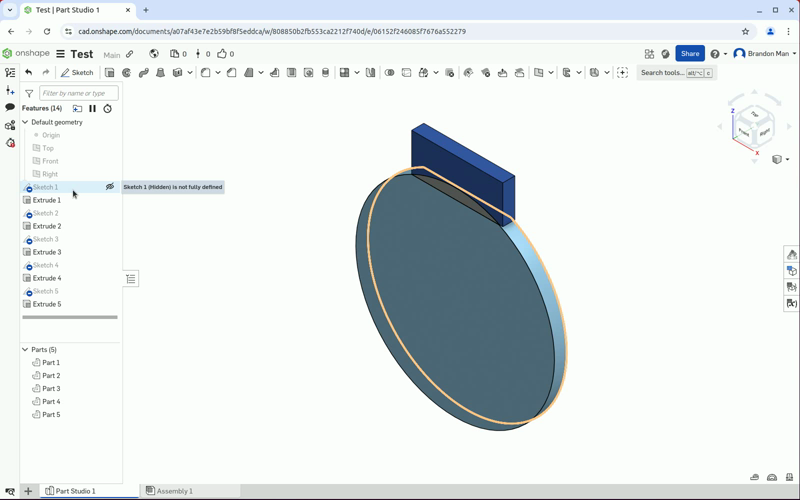
click(73, 189)